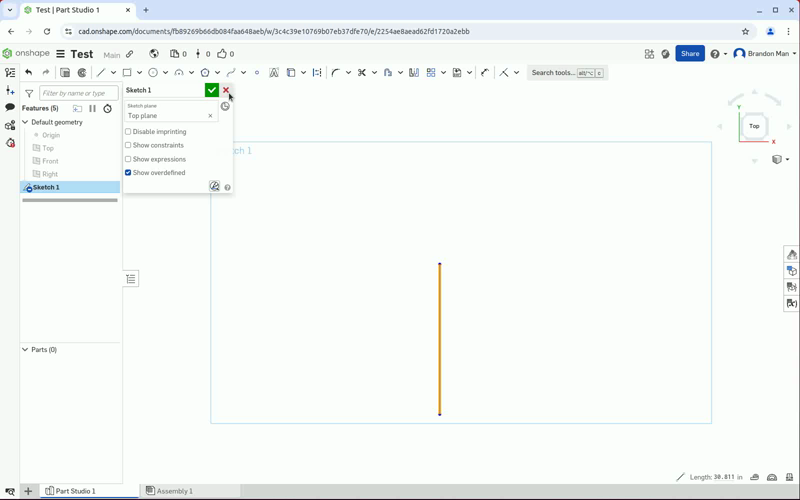
key(shift+h)
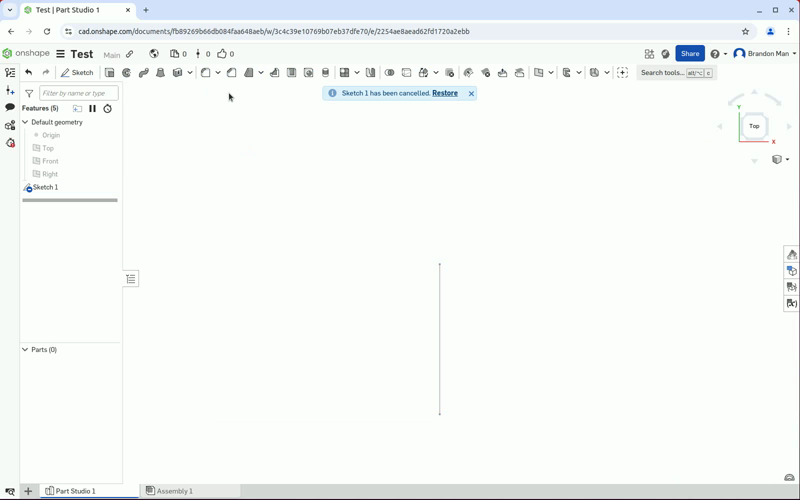
key(shift+s)
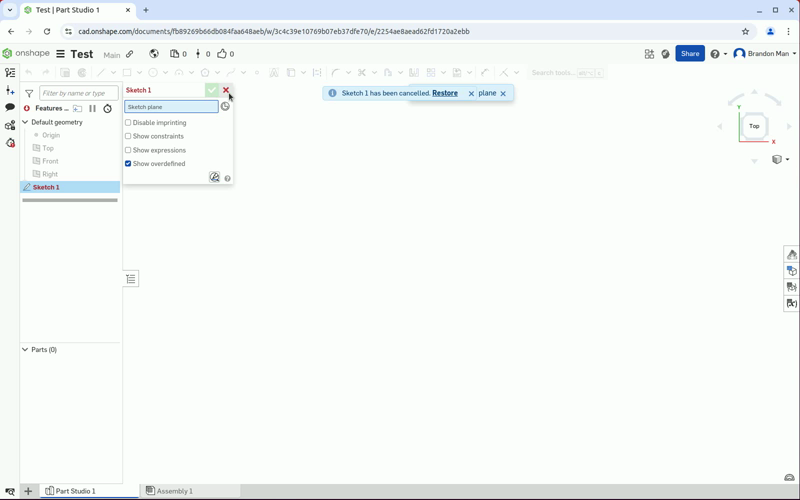
mouse_move(73, 150)
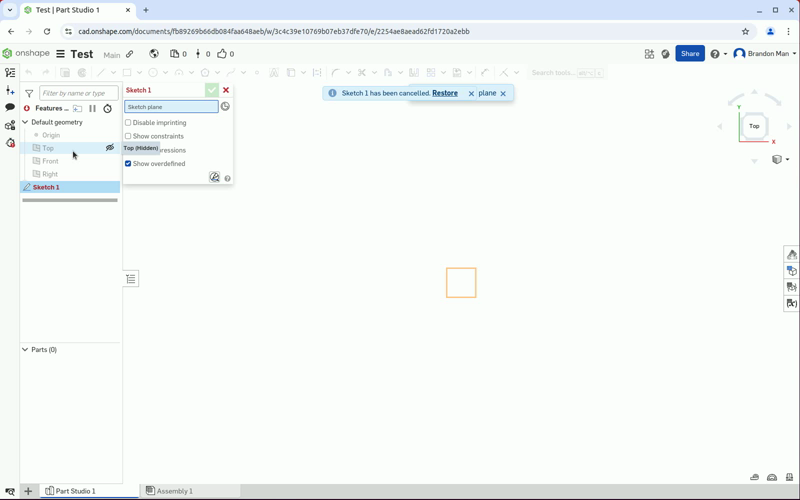
click(73, 150)
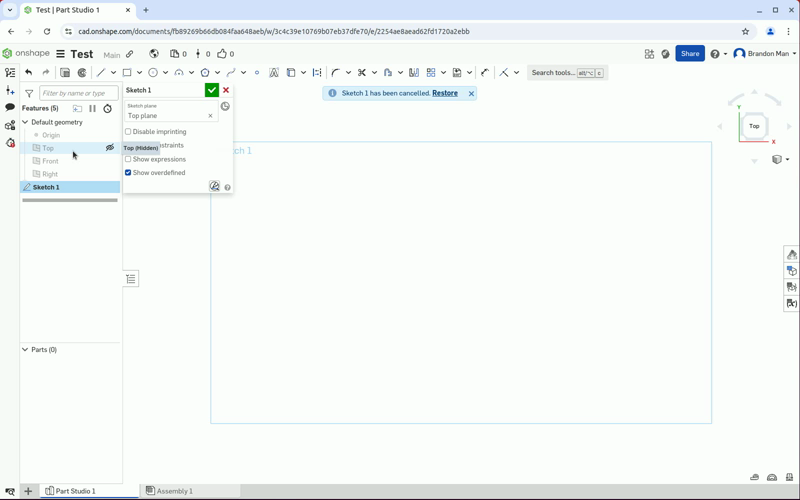
mouse_move(73, 352)
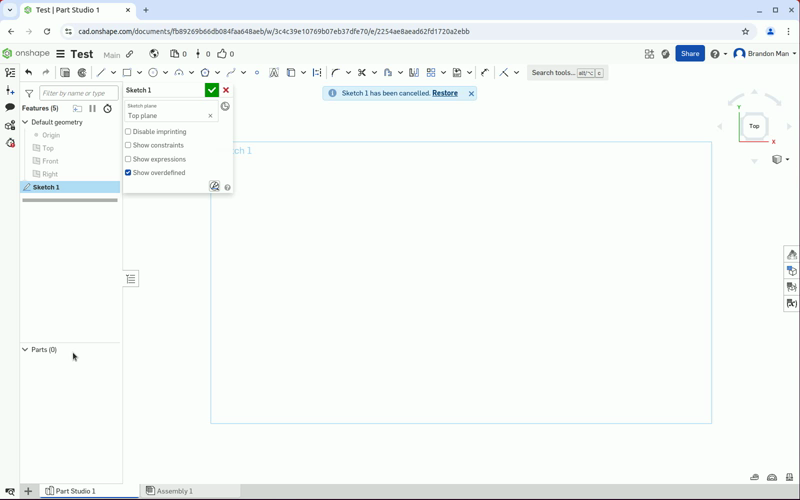
key(y)
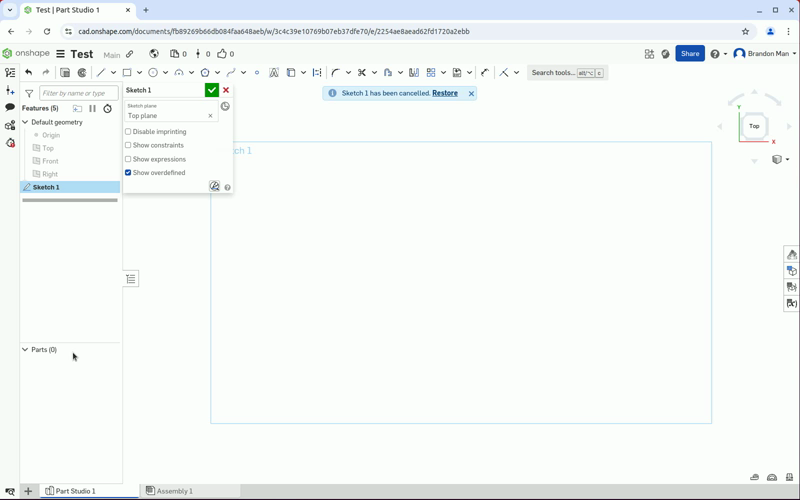
key(c)
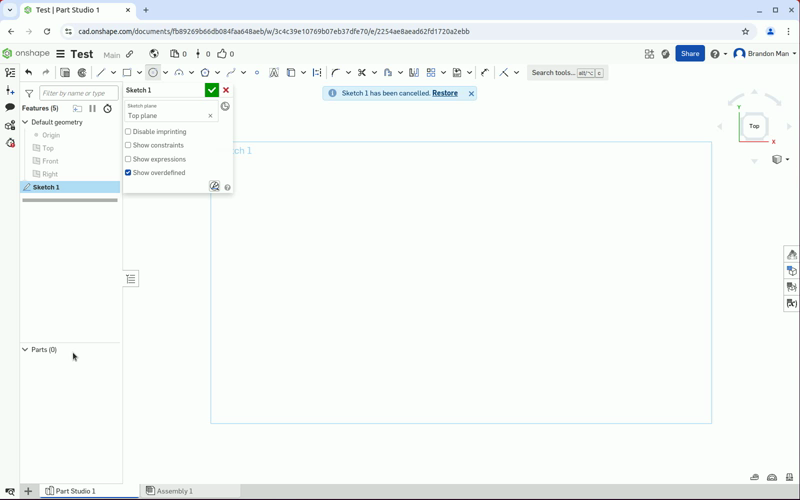
key_down(shift)
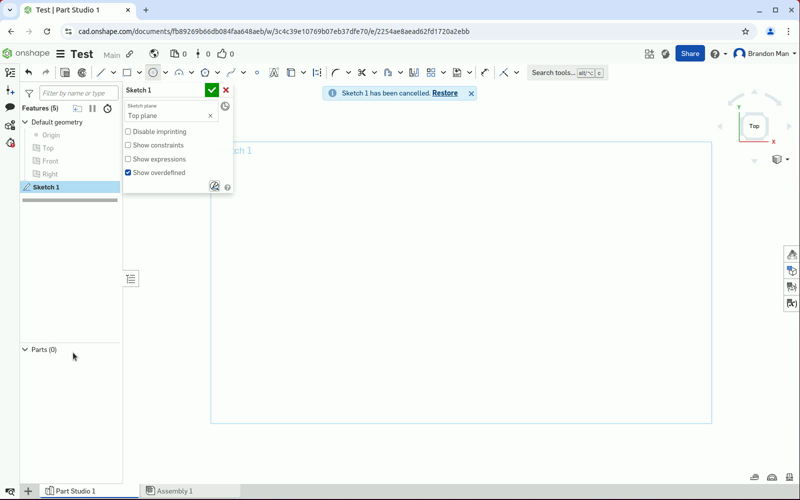
mouse_move(461, 308)
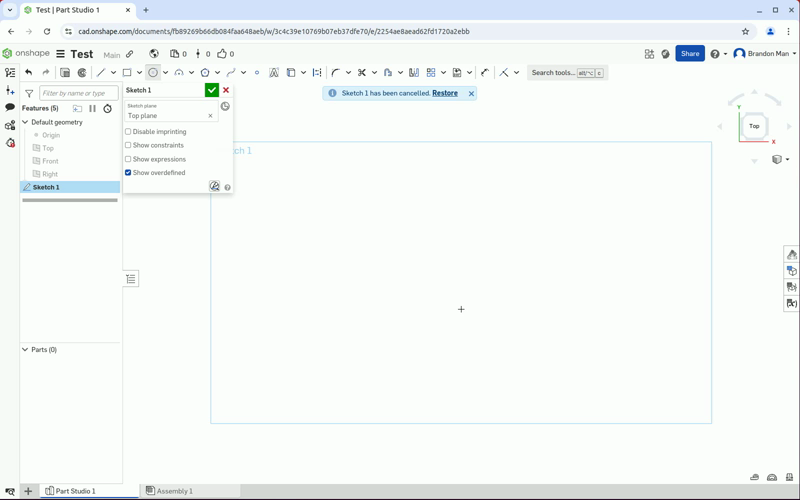
click(461, 308)
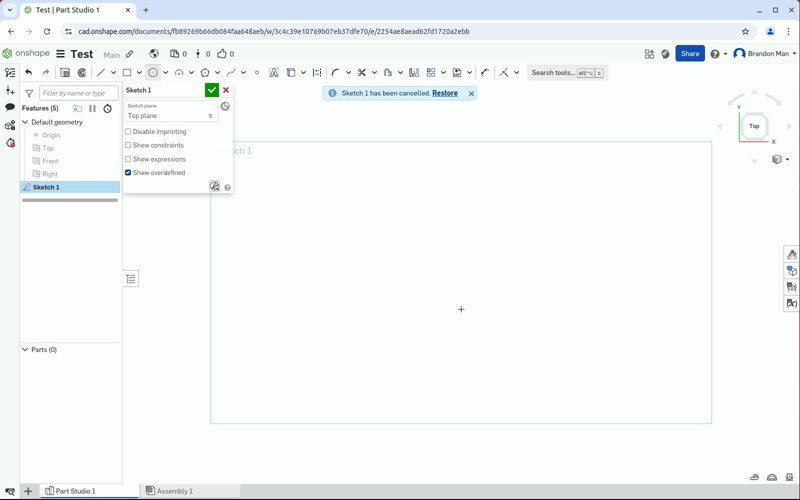
key_up(shift)
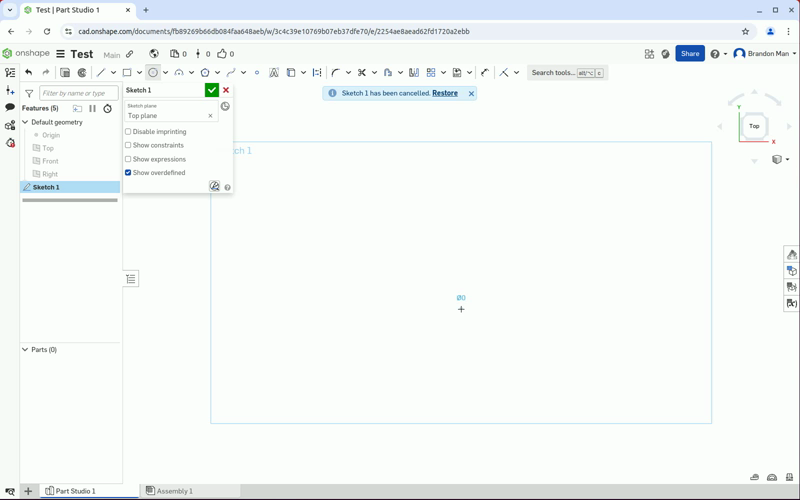
mouse_move(487, 308)
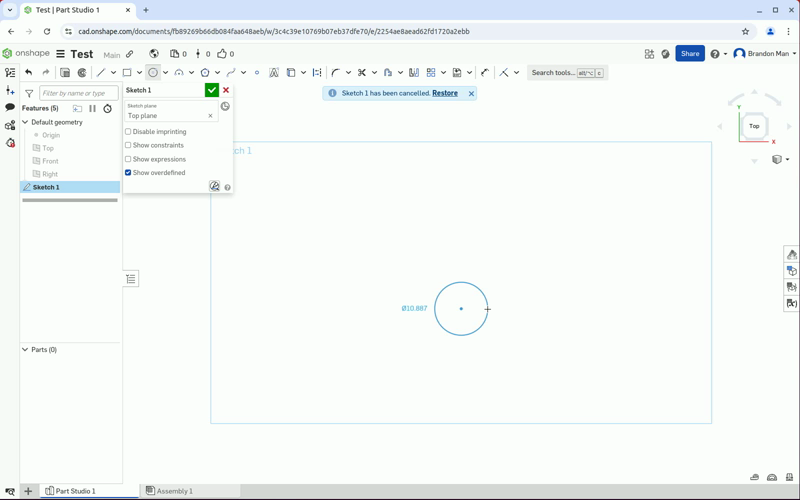
click(487, 308)
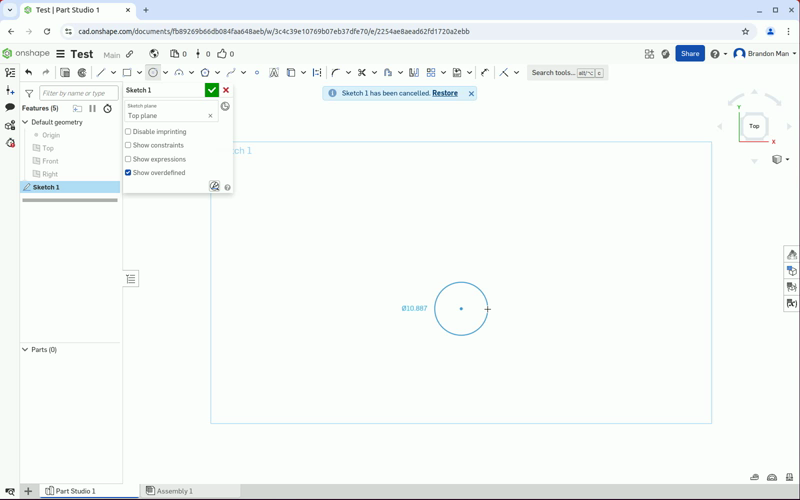
key(esc)
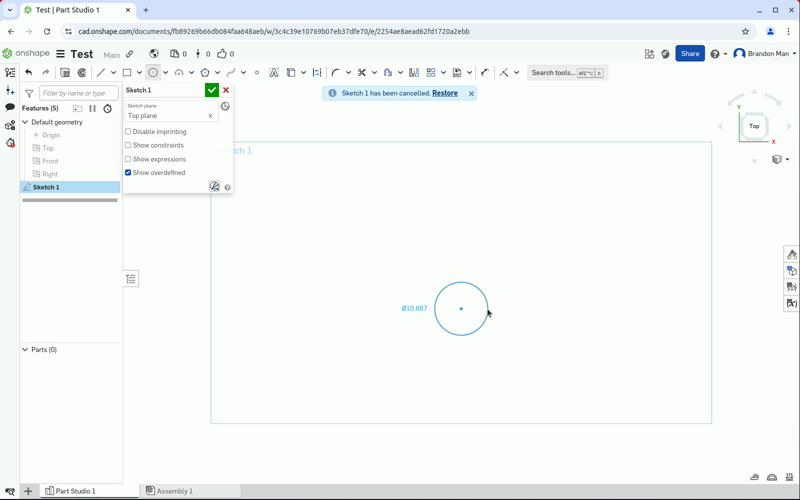
key(c)
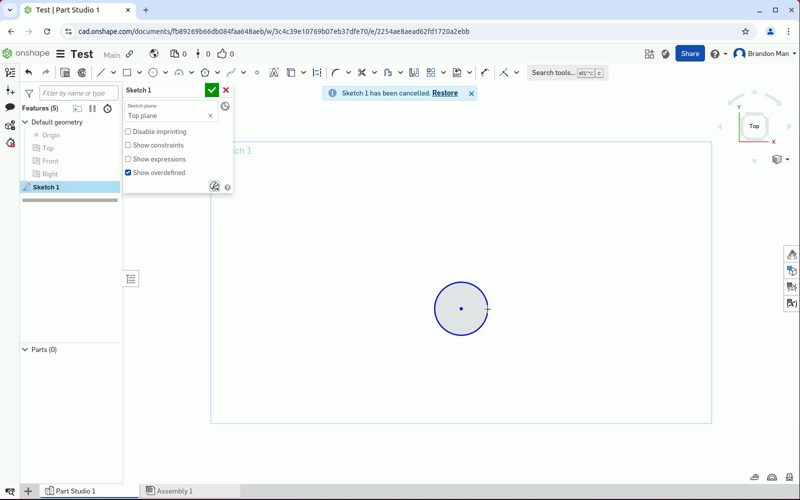
key_down(shift)
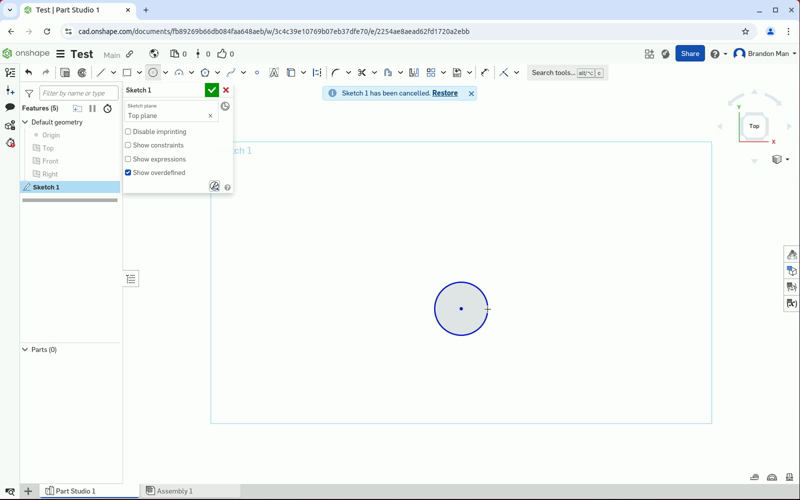
mouse_move(461, 308)
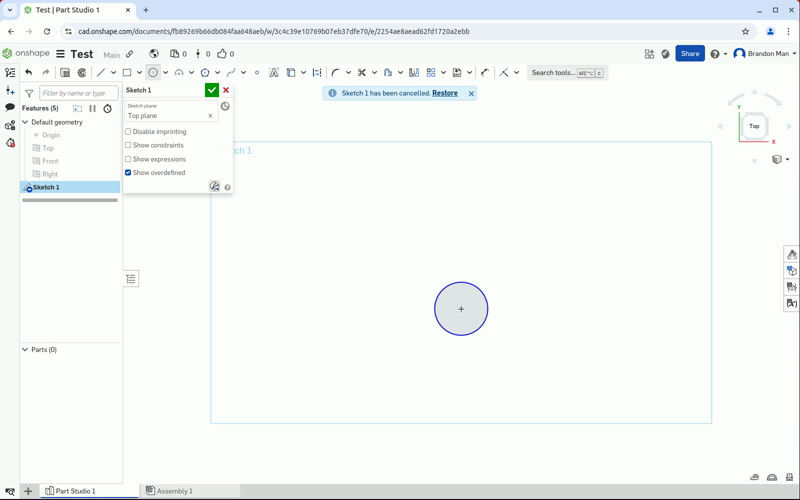
click(461, 308)
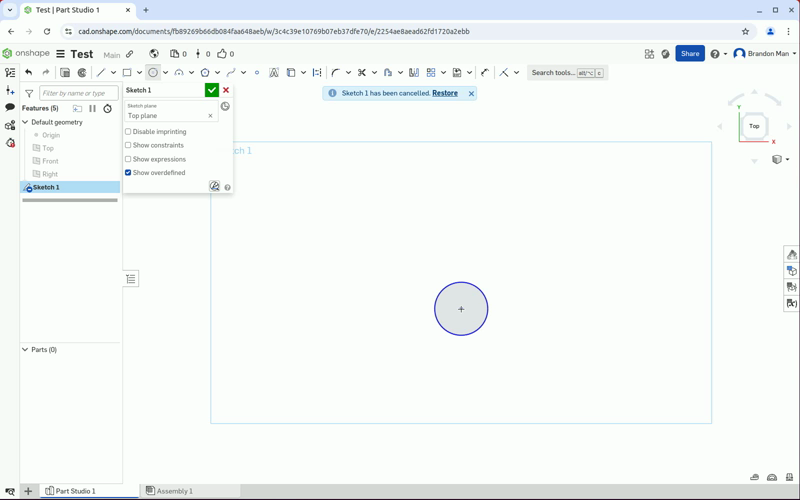
key_up(shift)
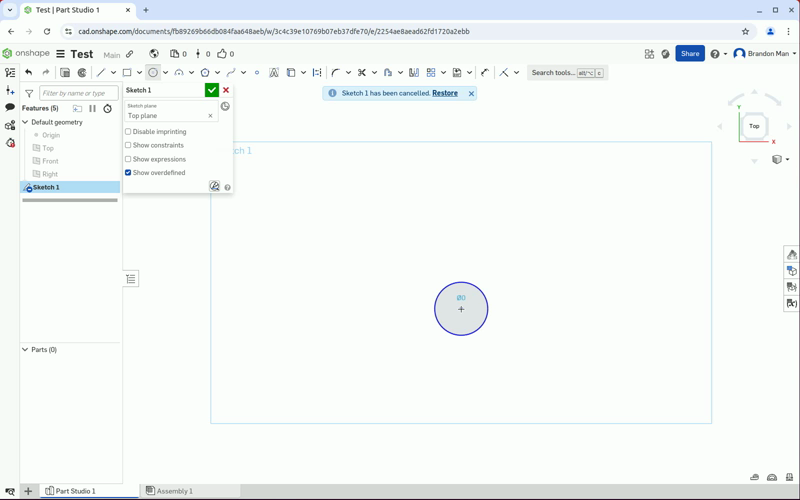
mouse_move(483, 308)
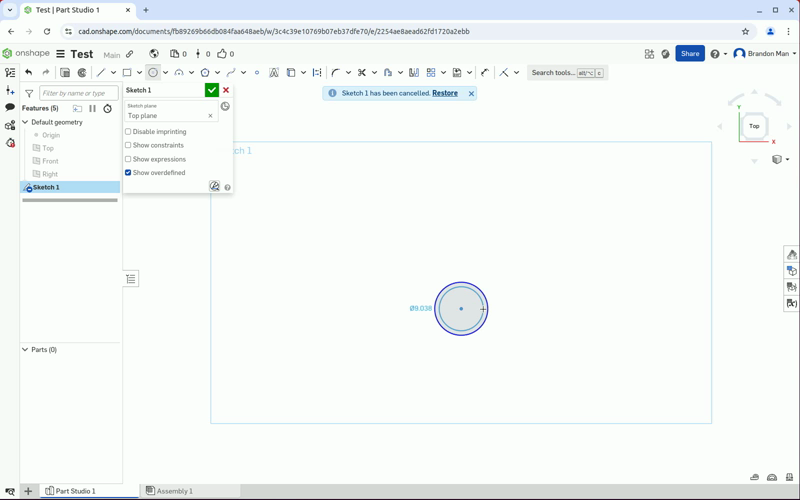
click(483, 308)
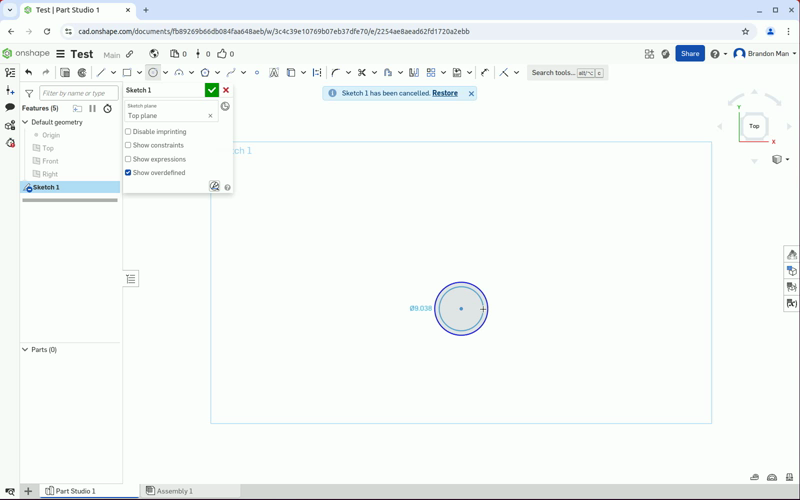
key(esc)
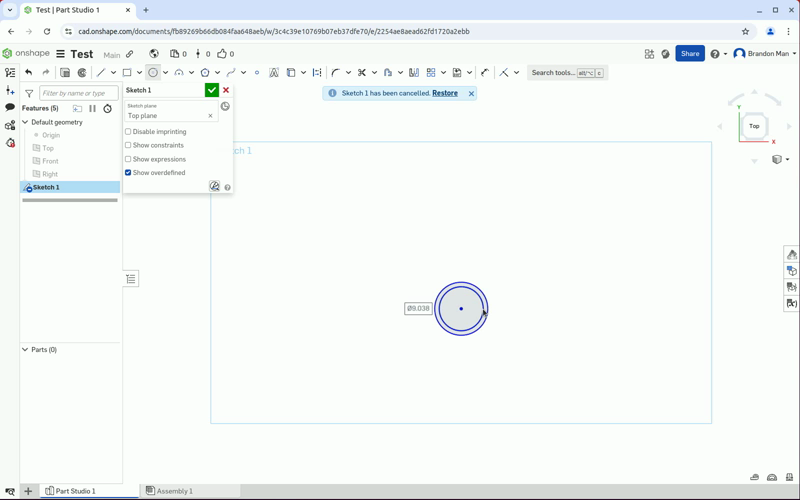
mouse_move(439, 319)
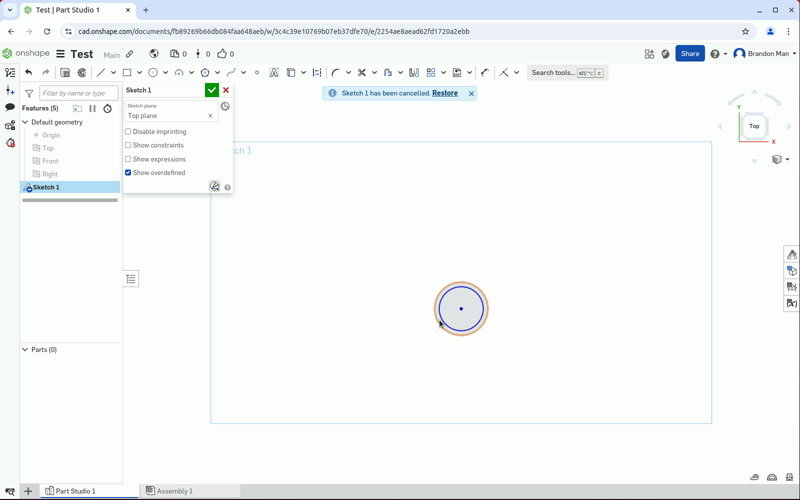
scroll(6)
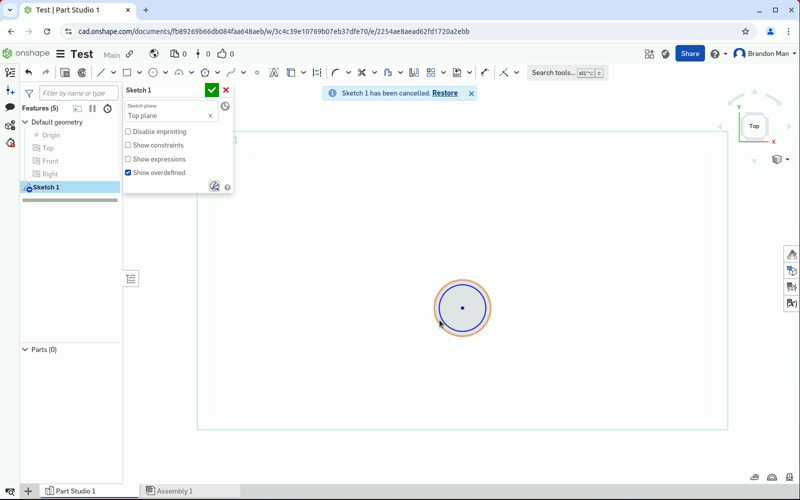
scroll(6)
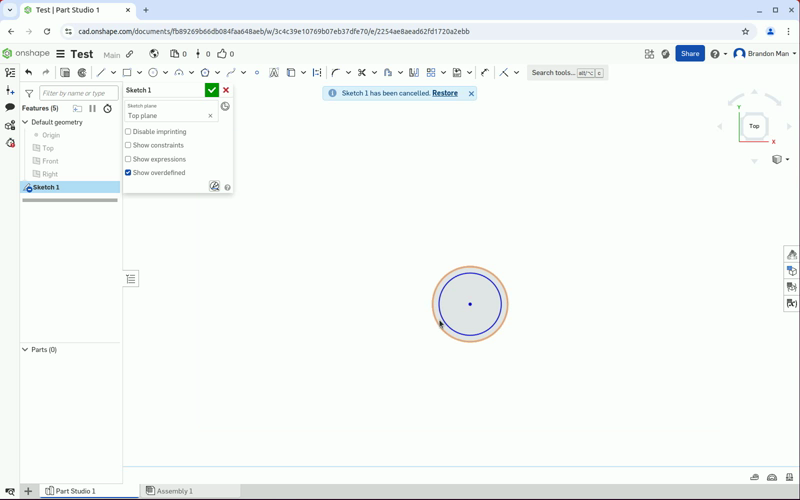
scroll(6)
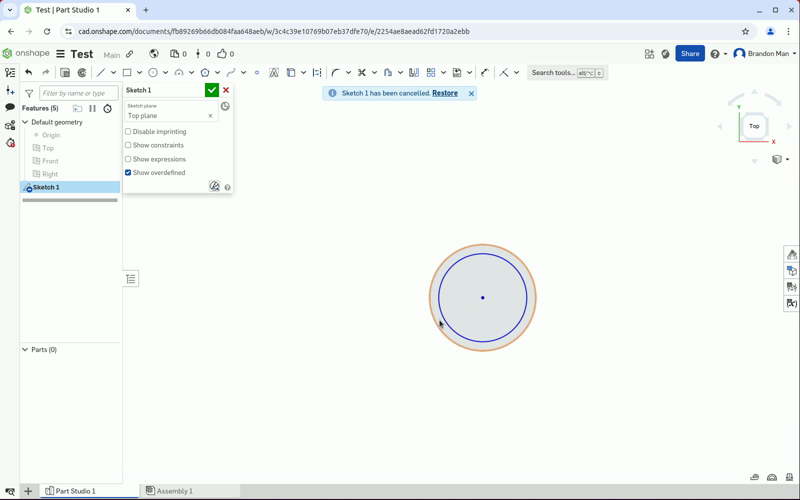
scroll(6)
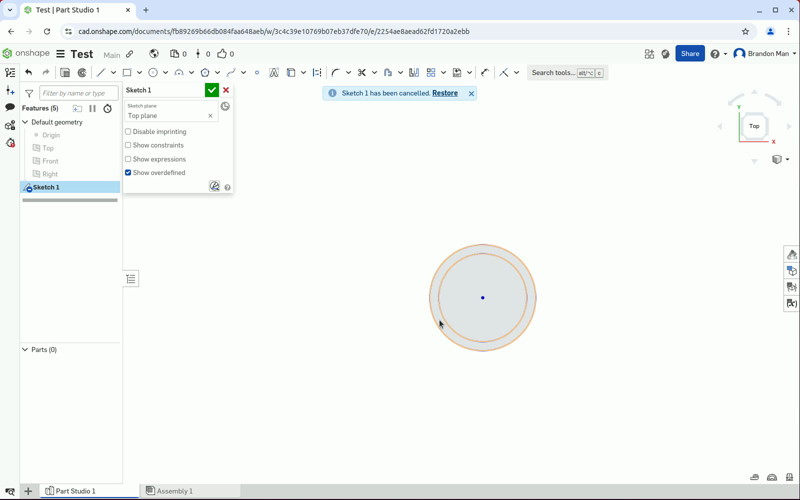
scroll(6)
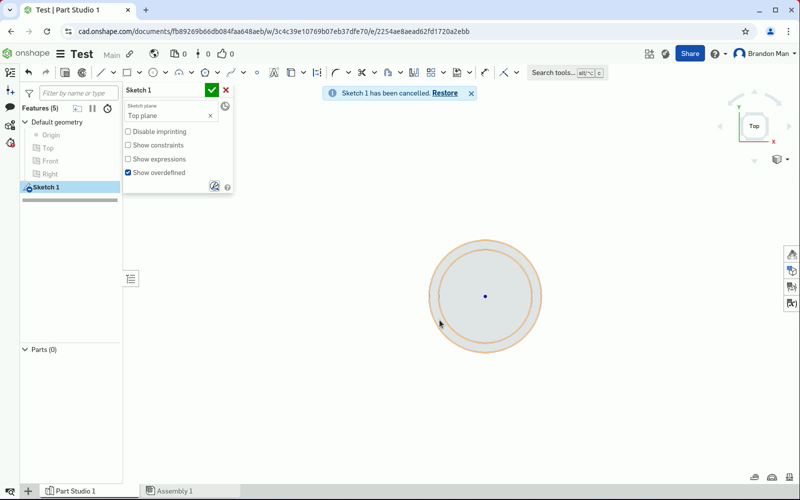
scroll(6)
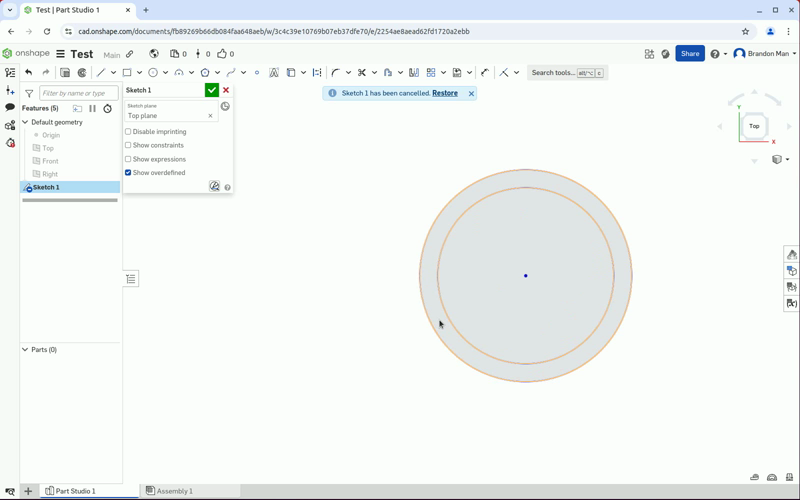
scroll(6)
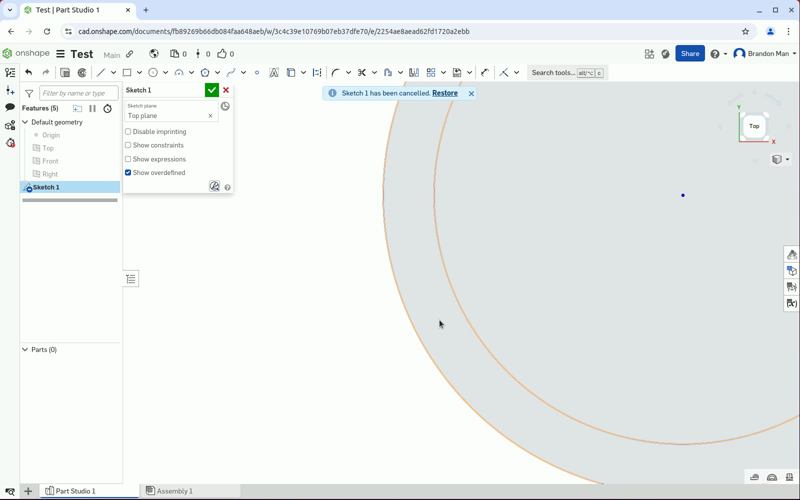
click(439, 319)
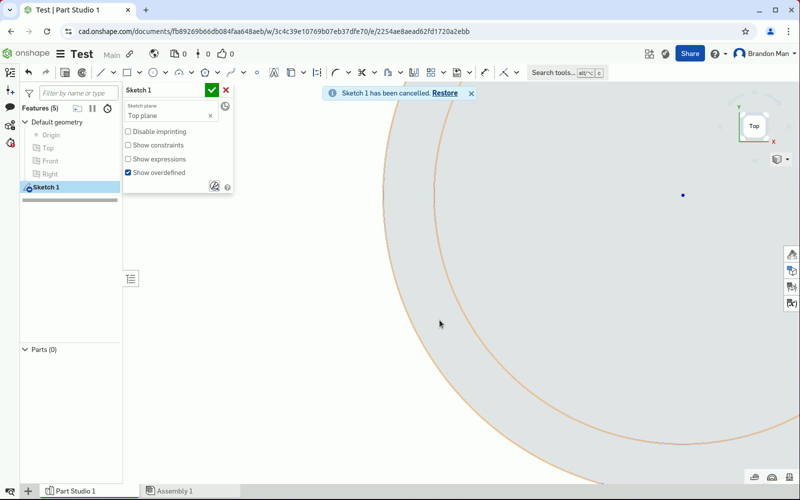
scroll(-6)
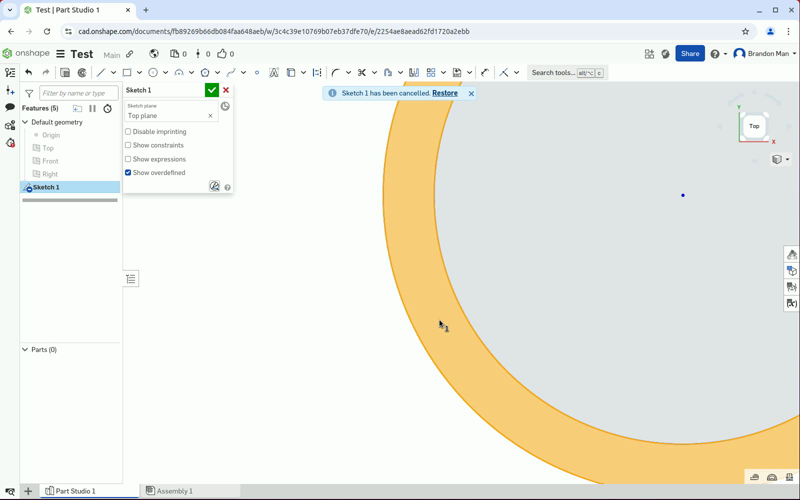
scroll(-6)
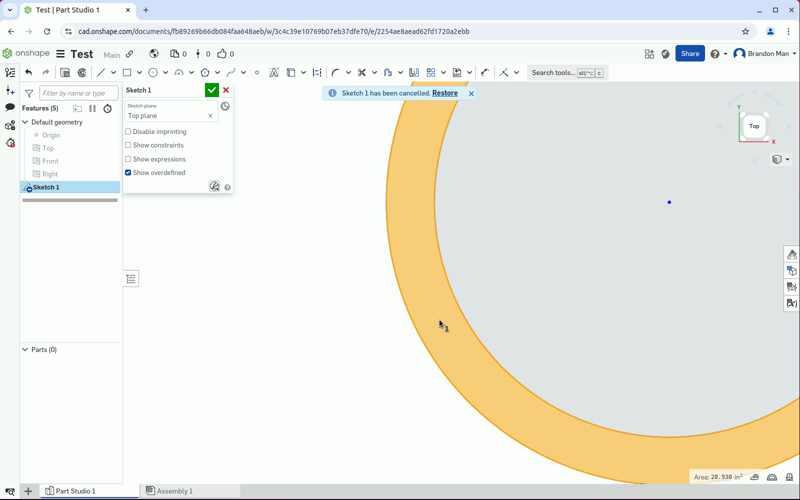
scroll(-6)
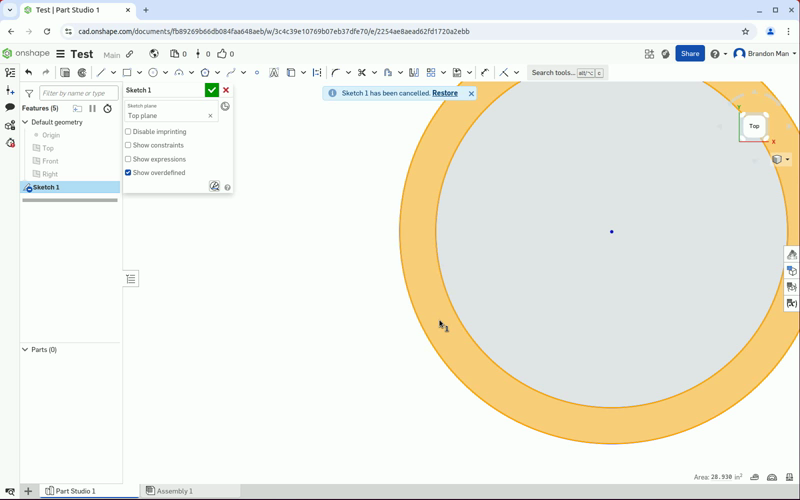
scroll(-6)
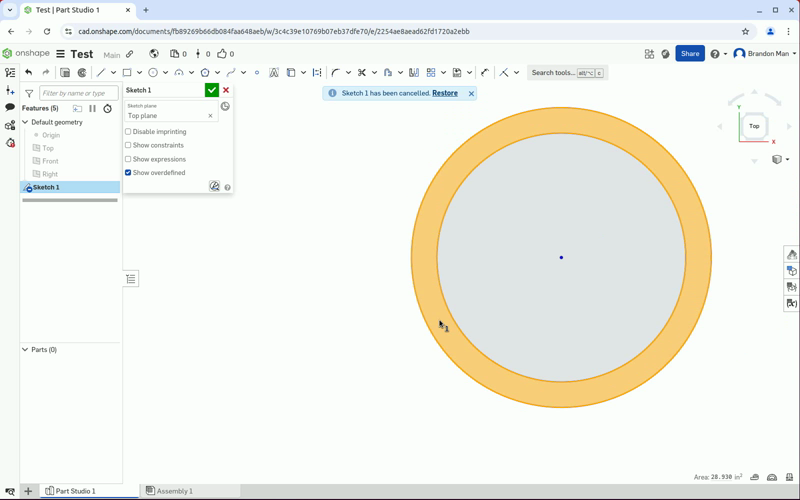
scroll(-6)
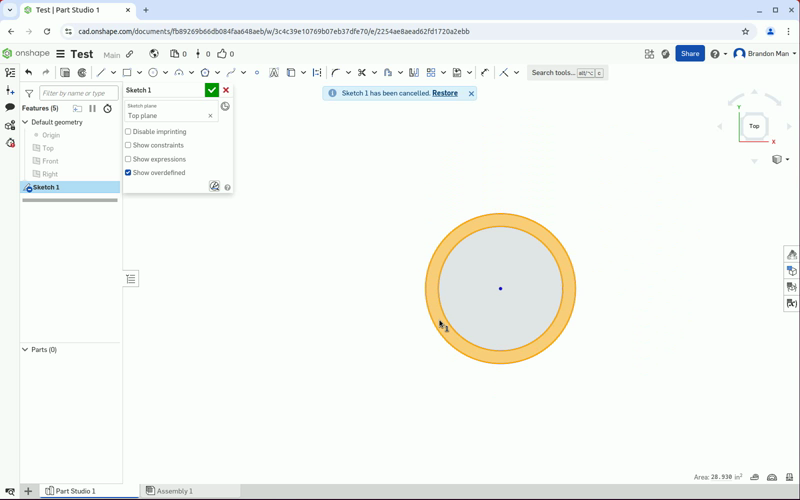
scroll(-6)
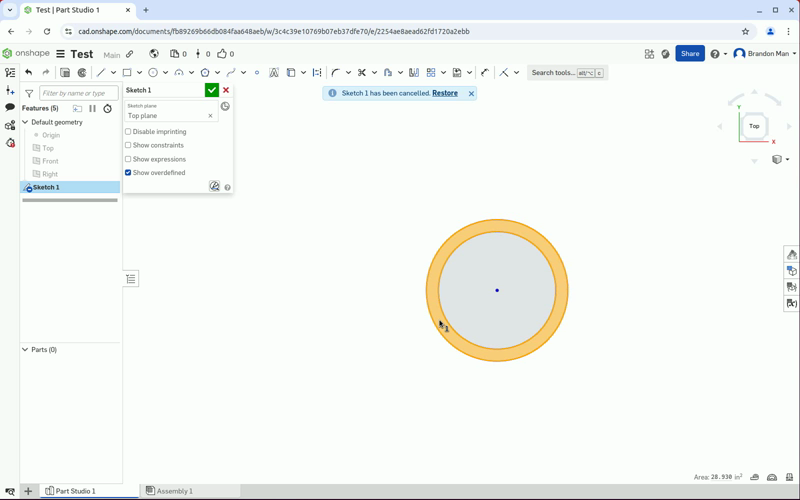
scroll(-6)
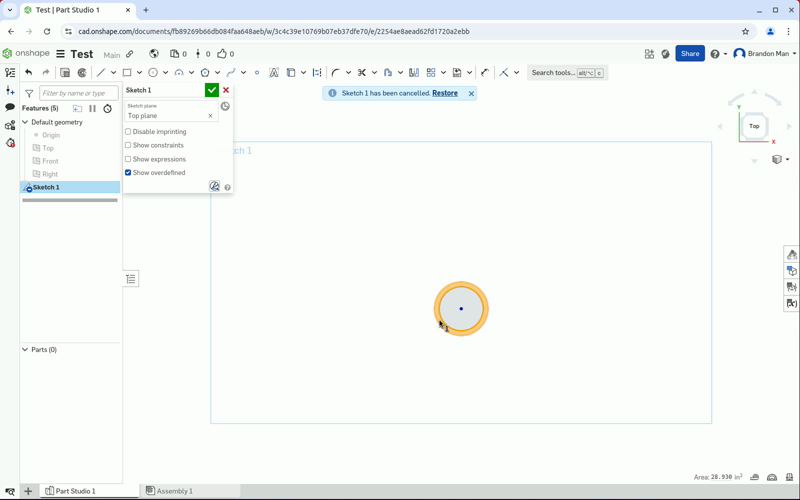
mouse_move(73, 352)
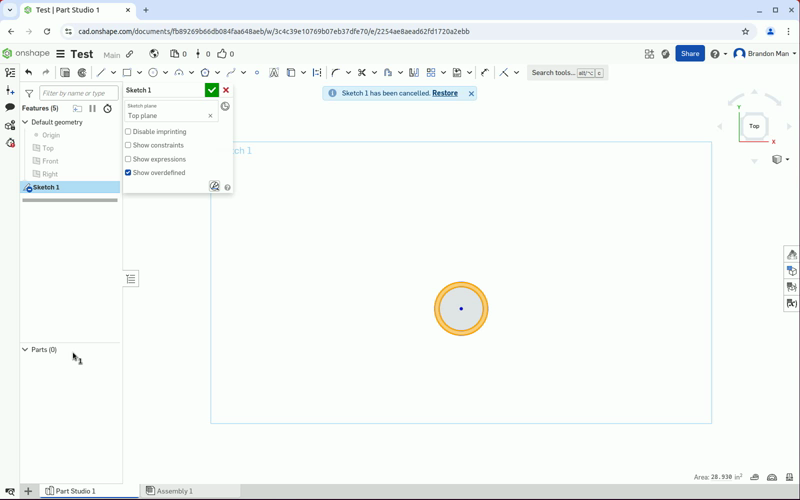
key(shift+y)
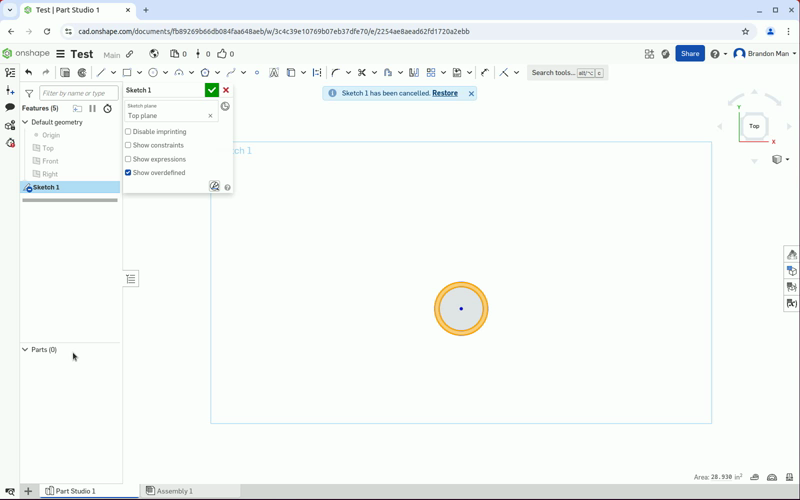
key(shift+e)
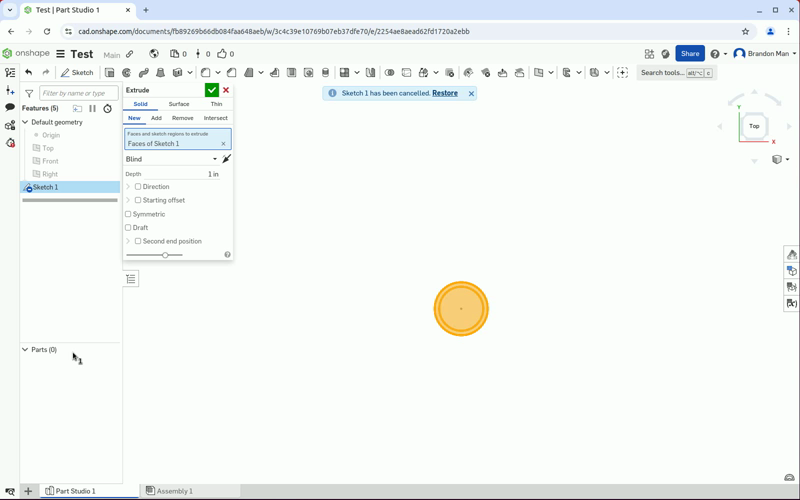
mouse_move(143, 106)
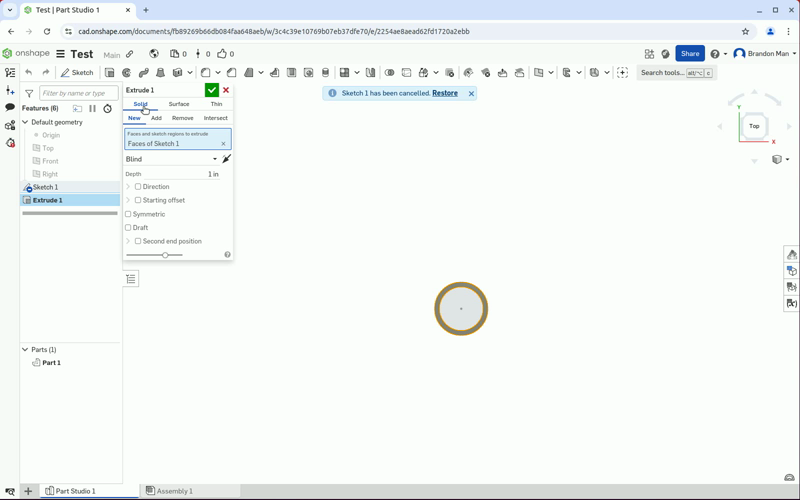
click(143, 106)
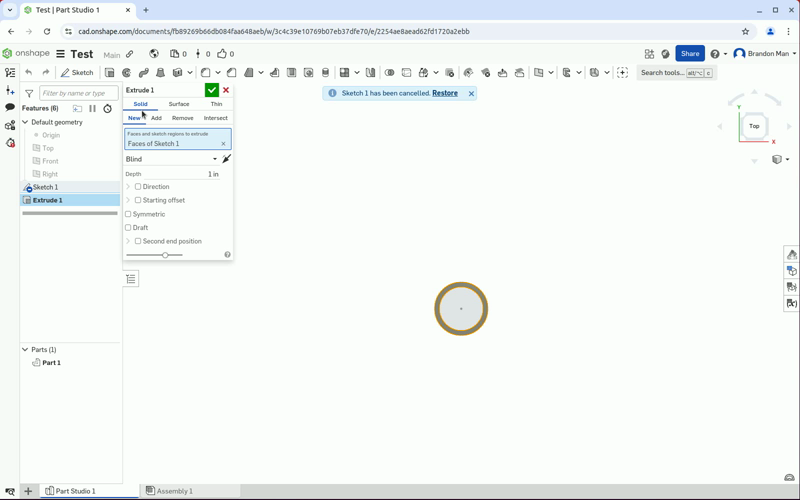
mouse_move(137, 120)
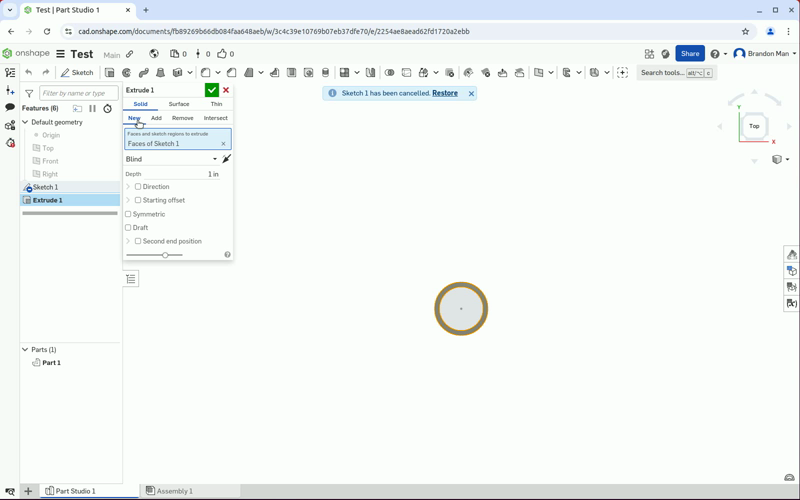
click(137, 120)
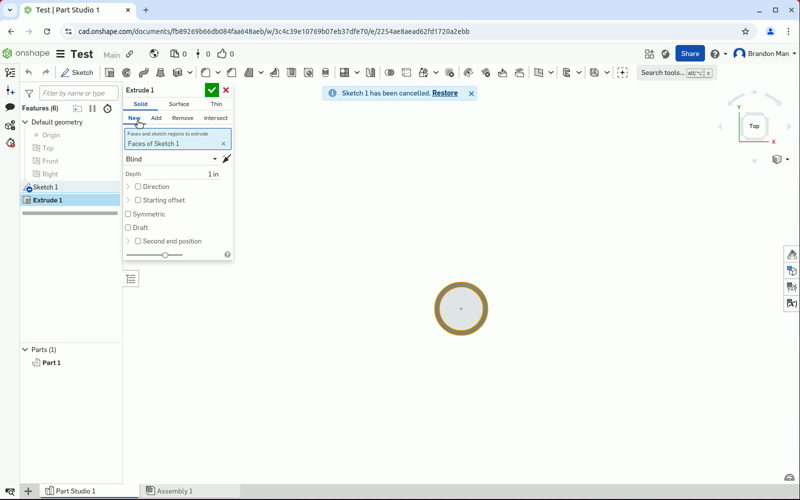
key(tab, 4)
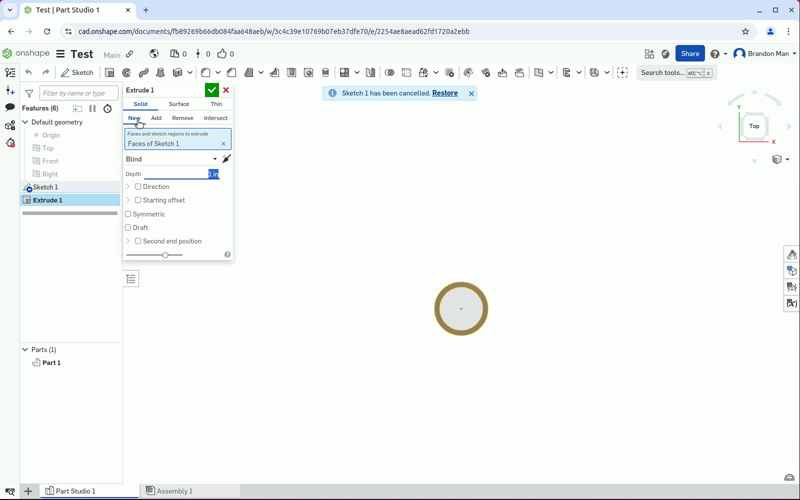
text(23.108)
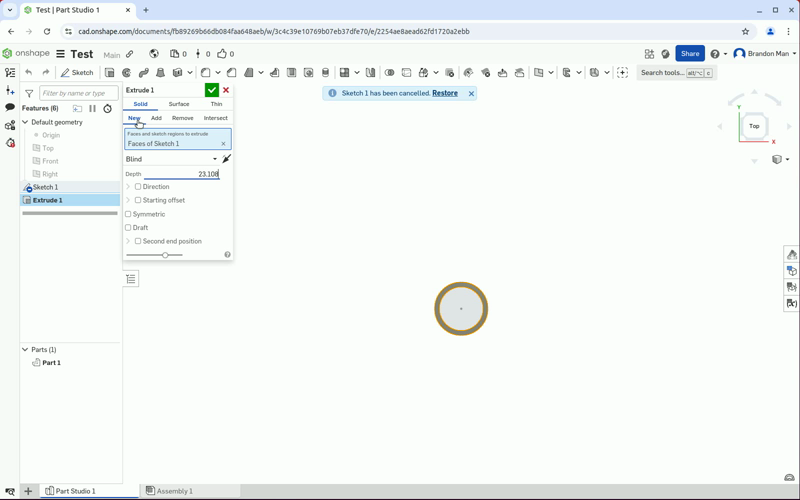
key(enter)
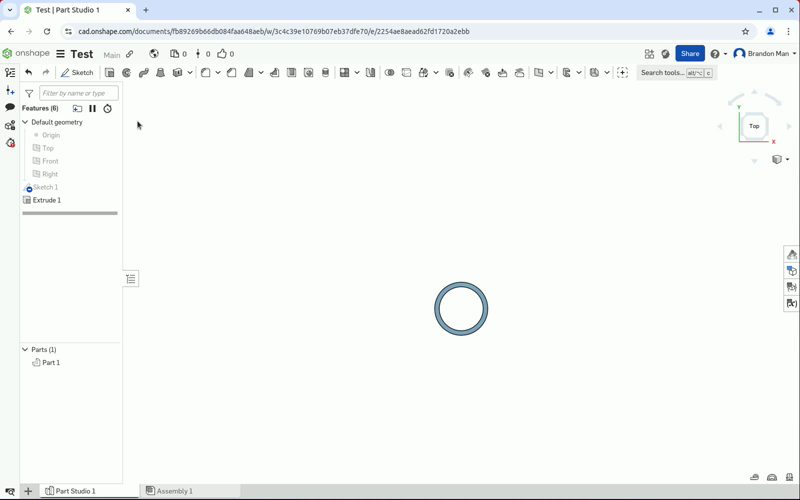
key(shift+h)
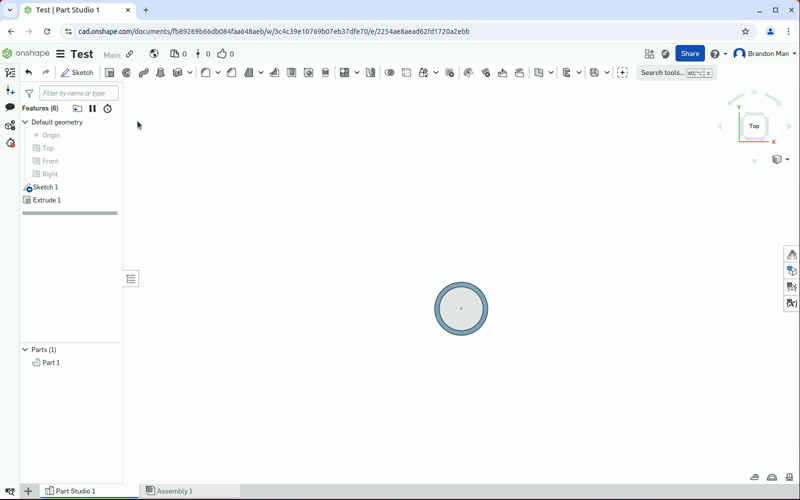
key(shift+h)
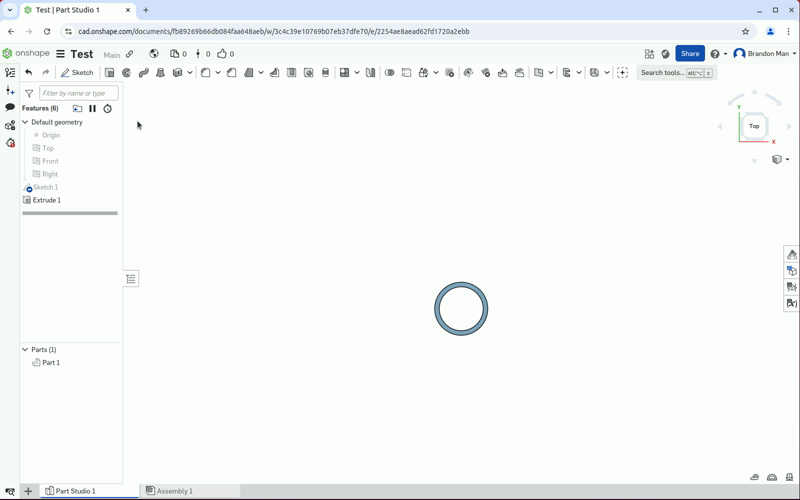
mouse_move(73, 189)
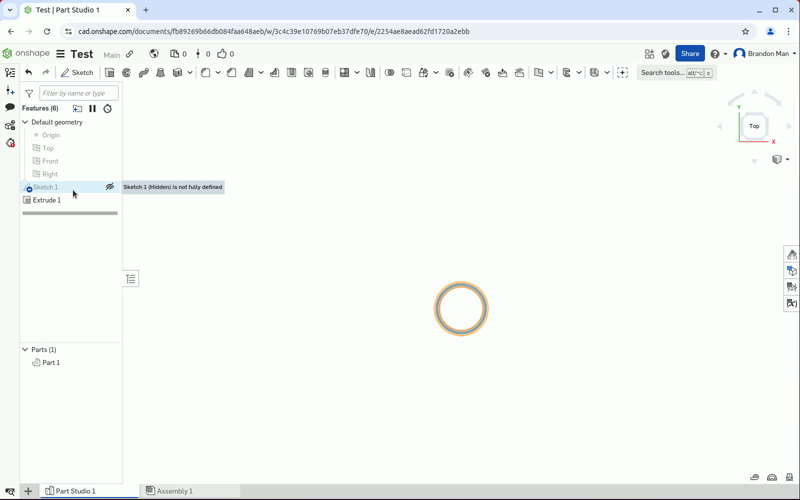
click(73, 189)
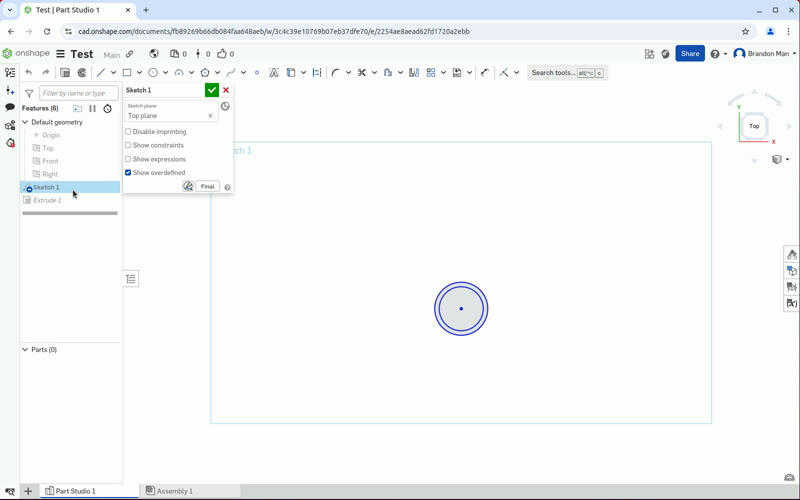
mouse_move(229, 92)
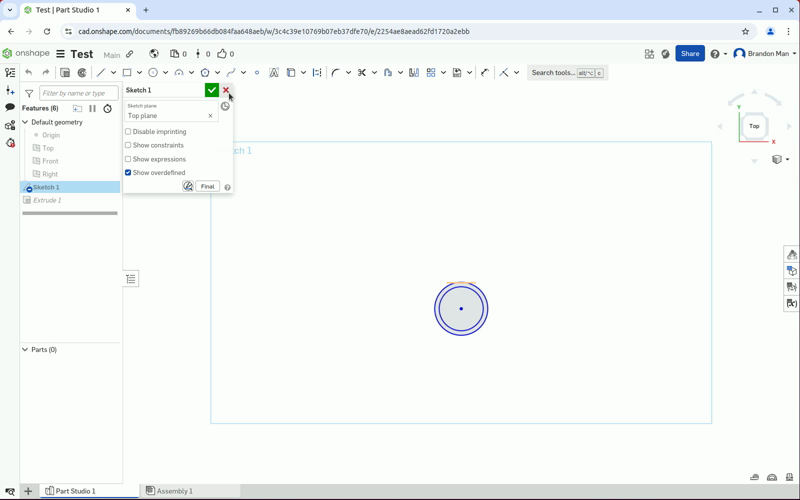
click(229, 92)
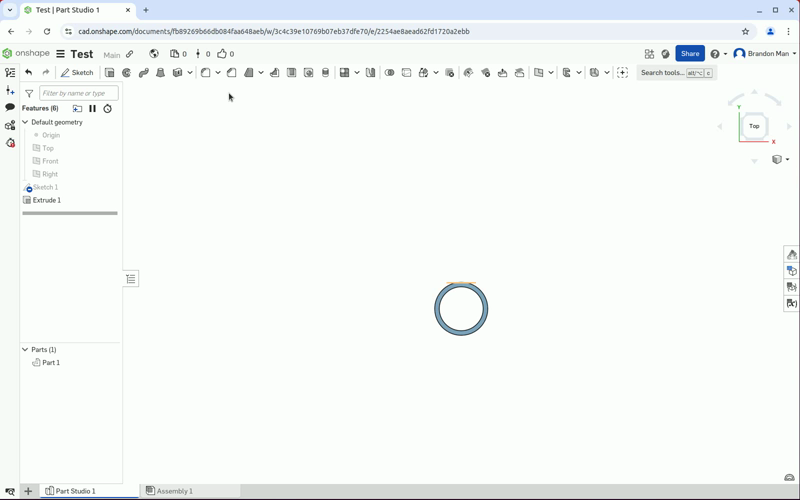
mouse_move(73, 352)
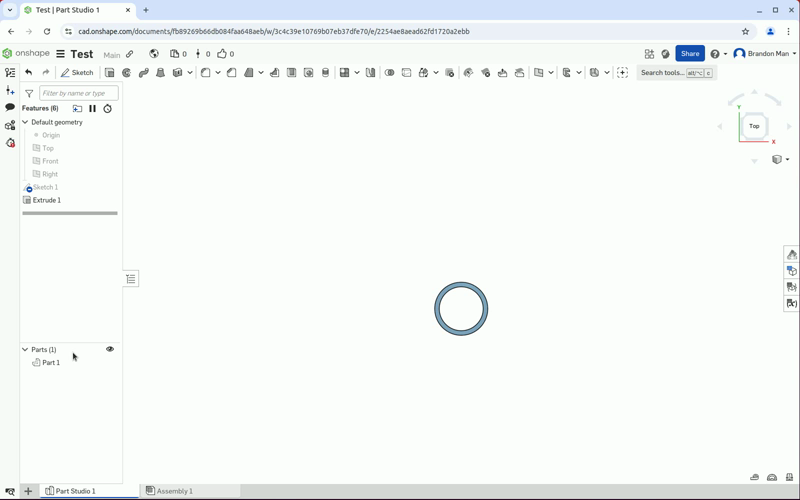
key(y)
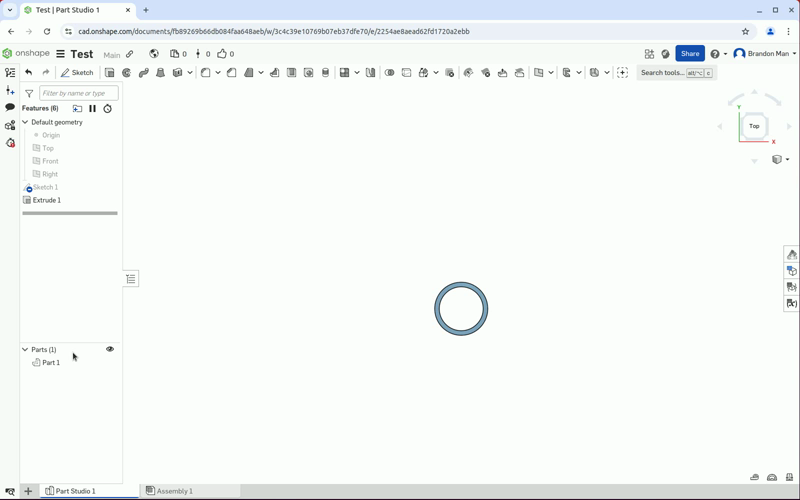
key(shift+p)
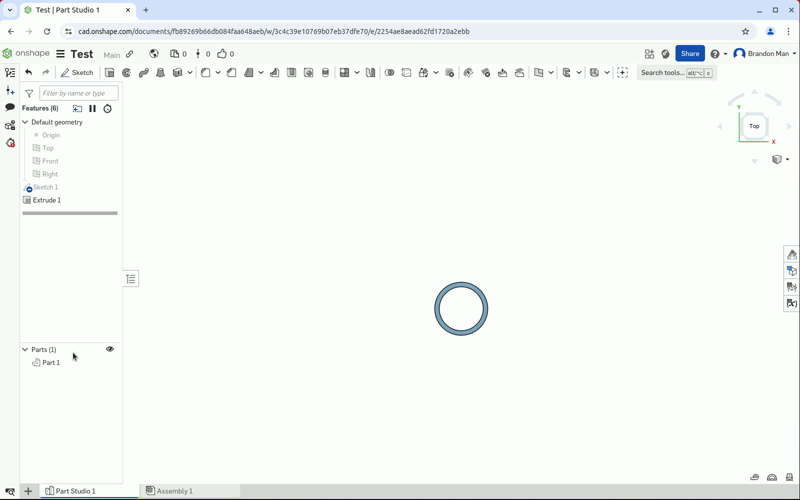
key(space)
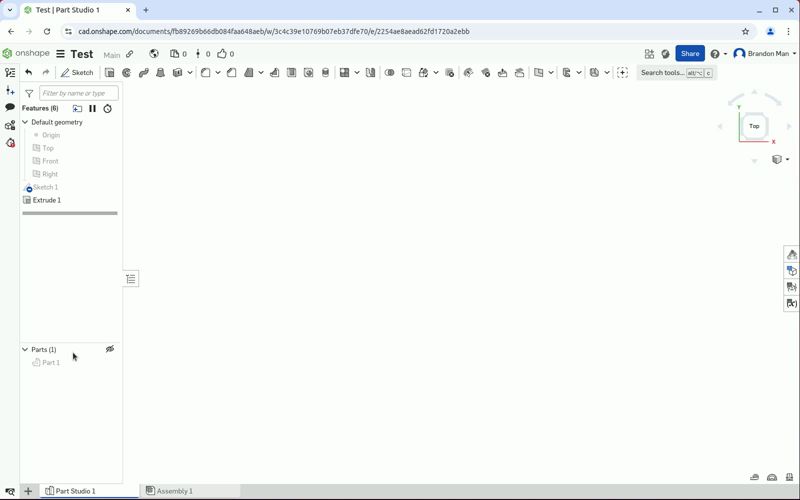
key_down(shift)
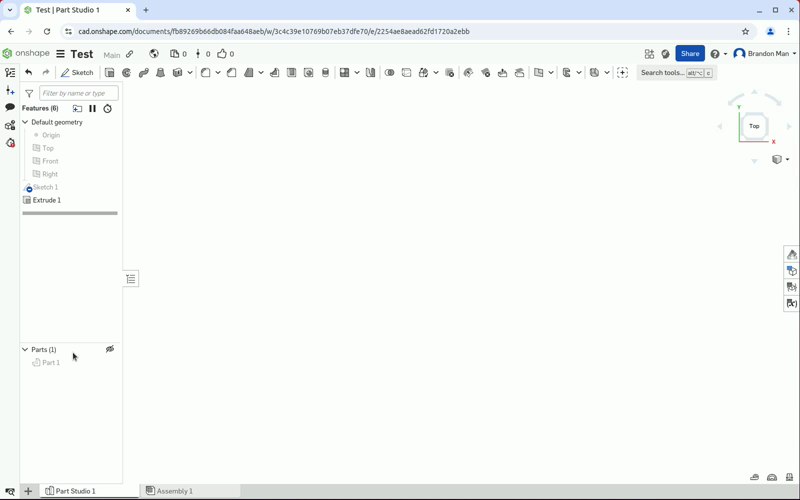
key(up)
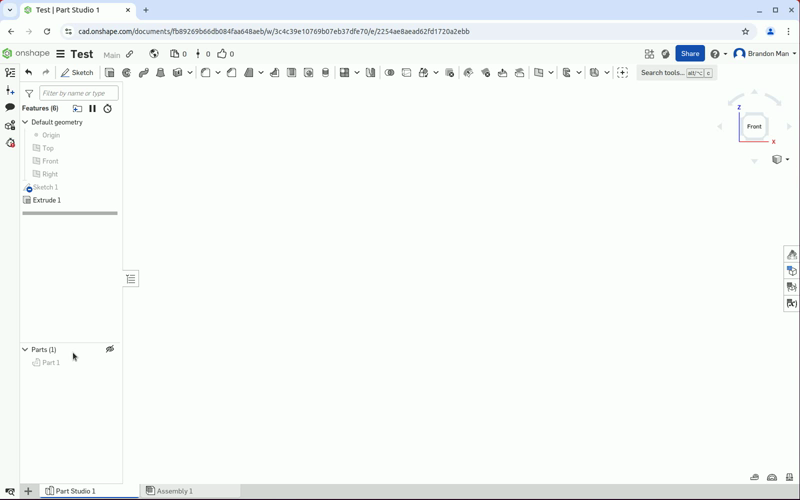
key_up(shift)
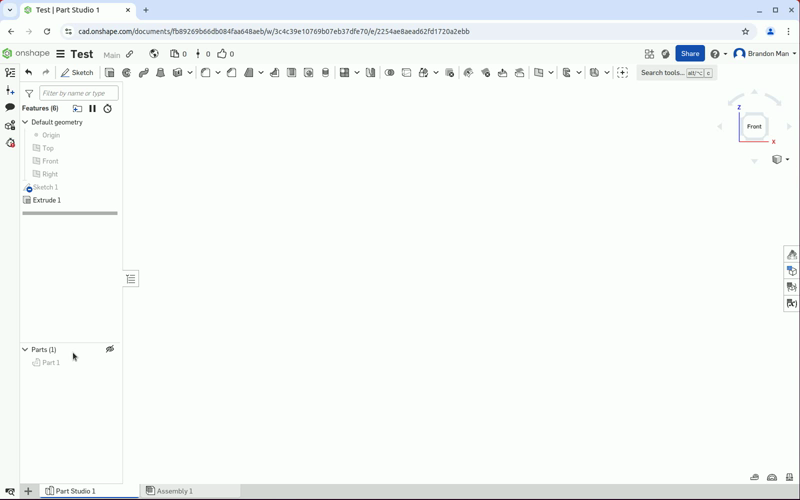
key(space)
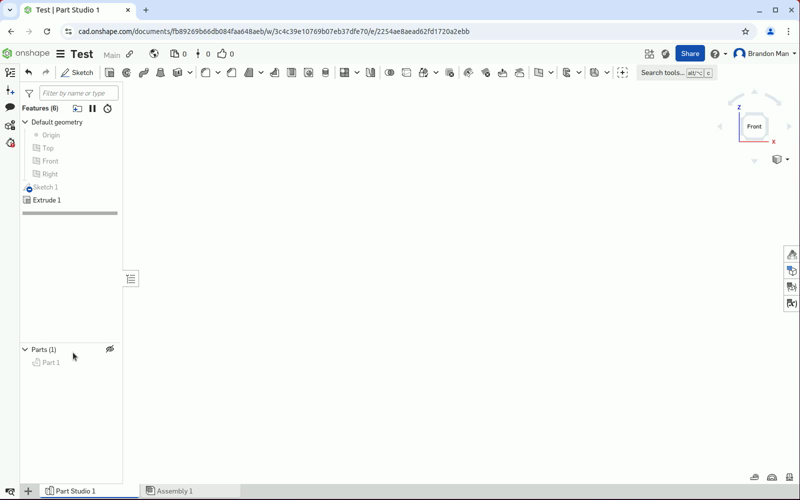
key_down(shift)
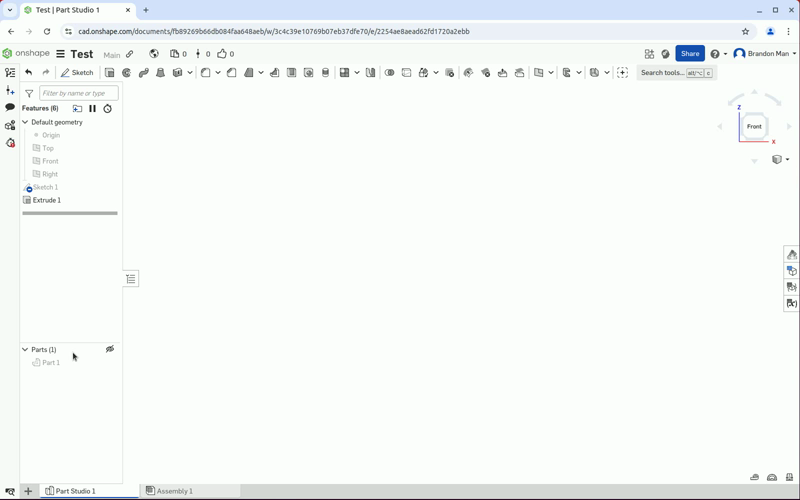
key(left)
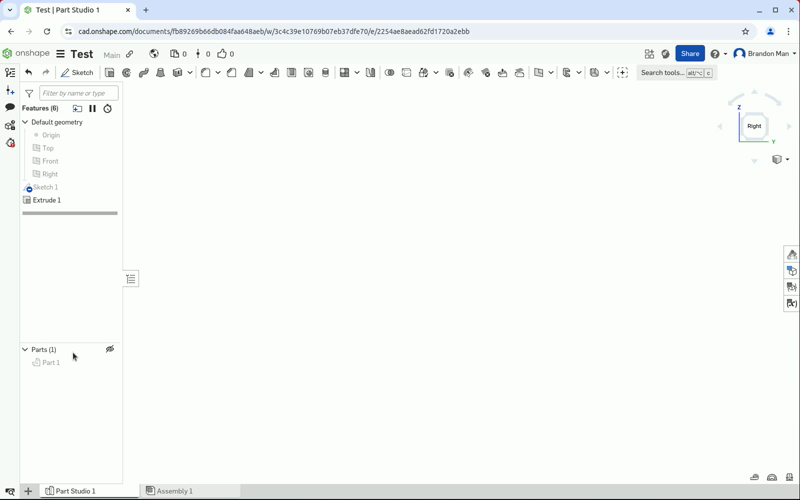
key_up(shift)
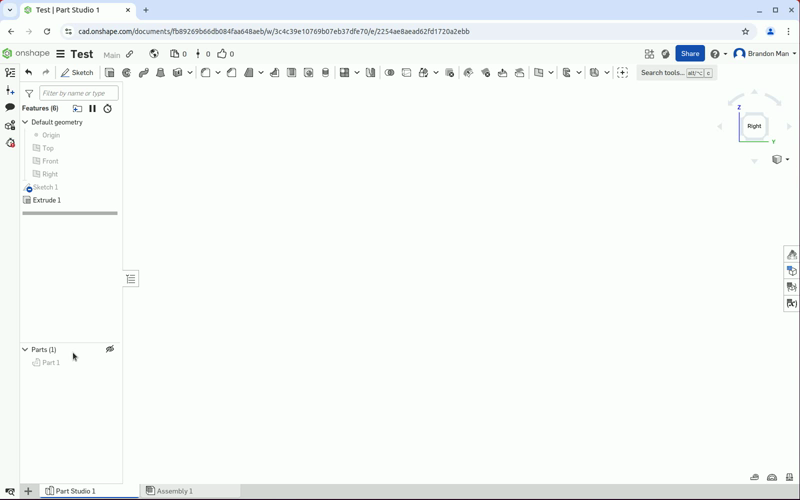
mouse_move(73, 352)
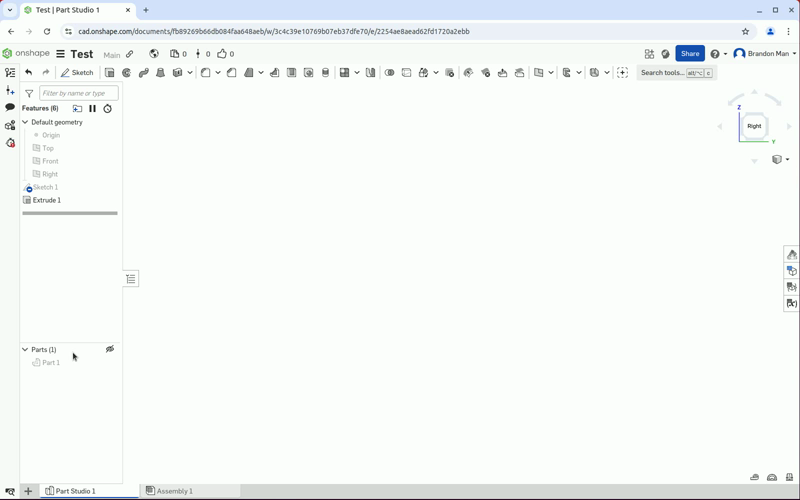
key(shift+y)
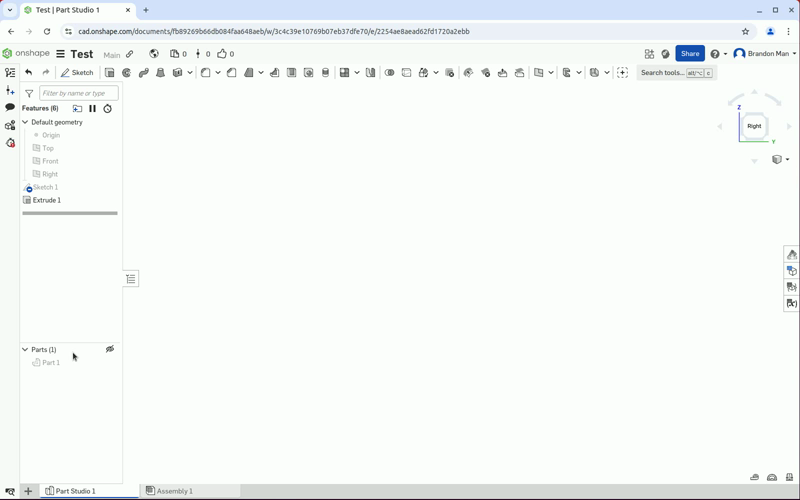
key(shift+s)
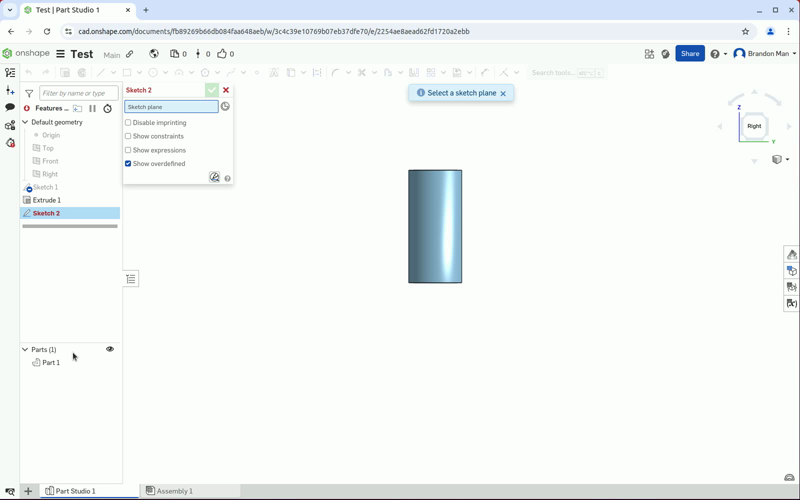
mouse_move(73, 176)
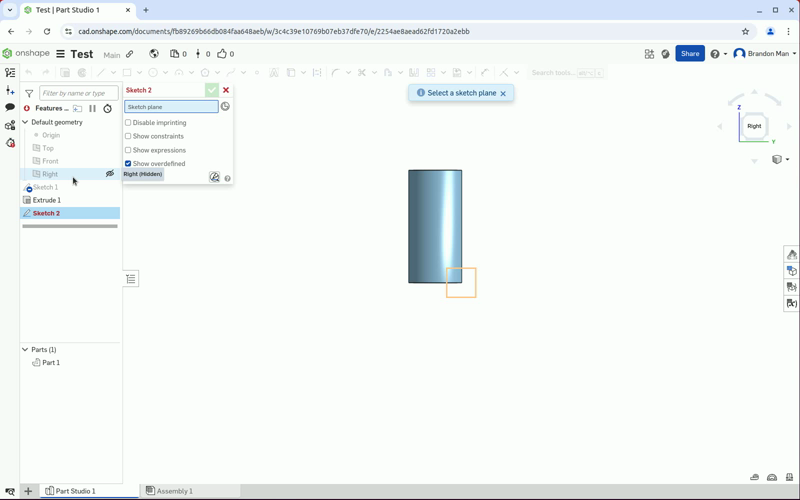
click(73, 176)
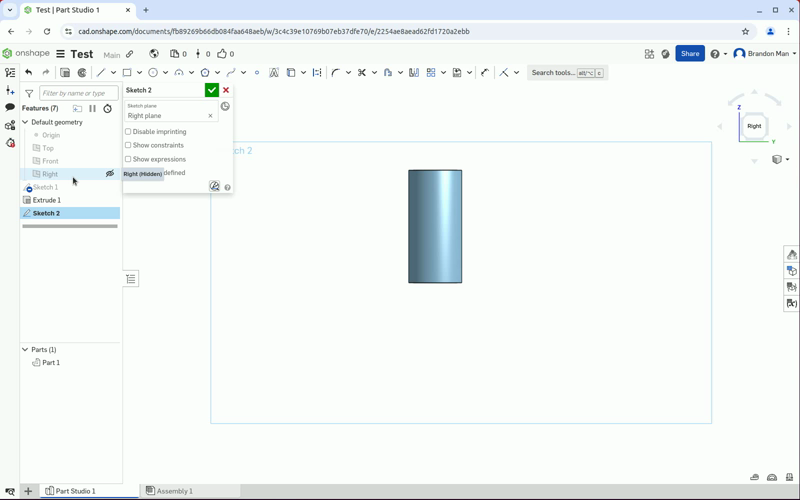
mouse_move(73, 352)
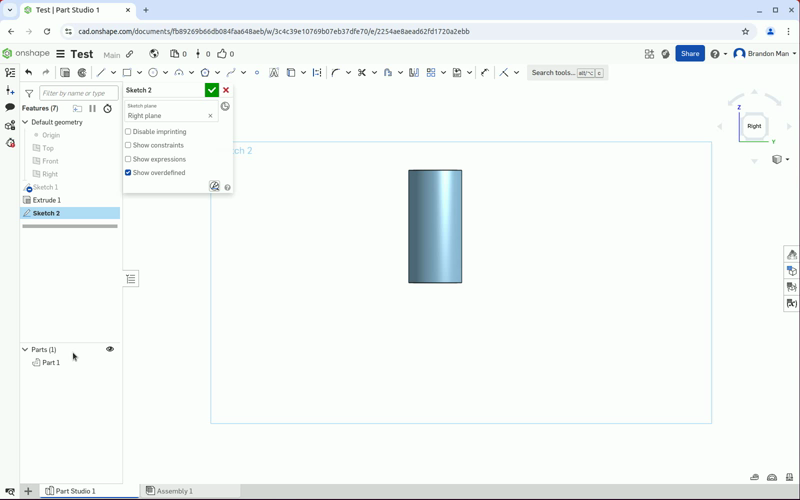
key(y)
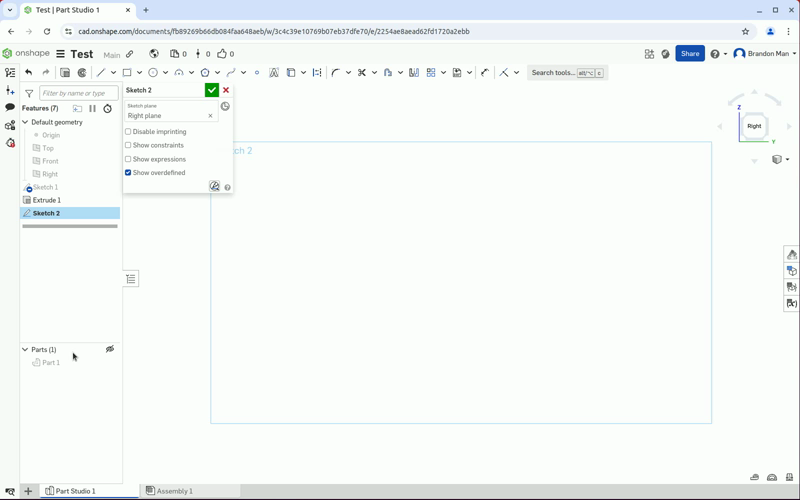
key(l)
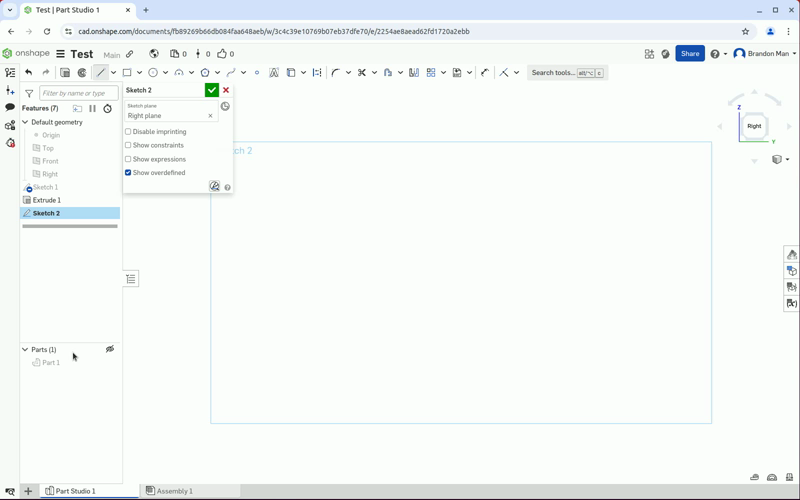
key_down(shift)
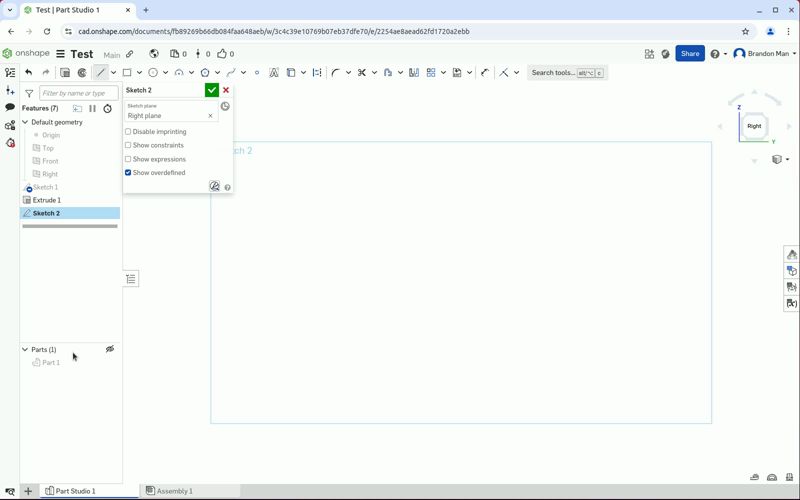
mouse_move(409, 282)
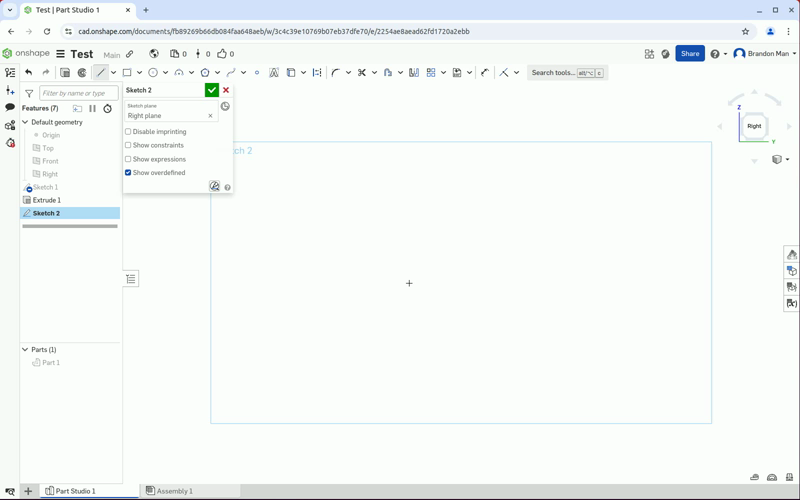
click(409, 282)
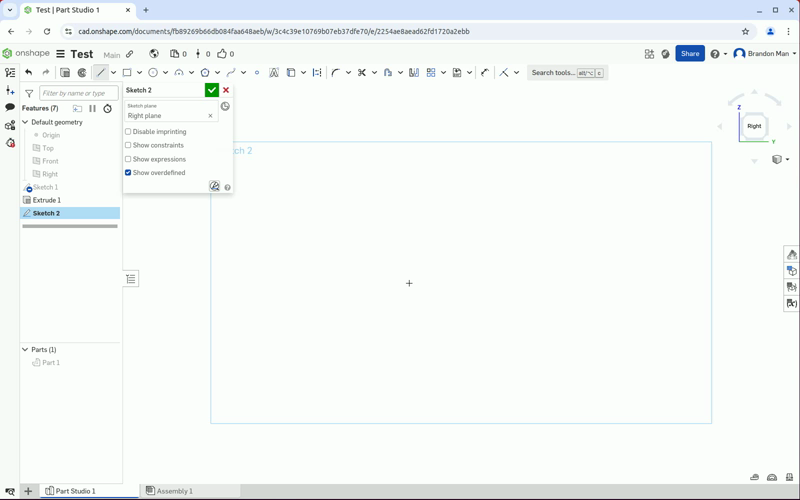
key_up(shift)
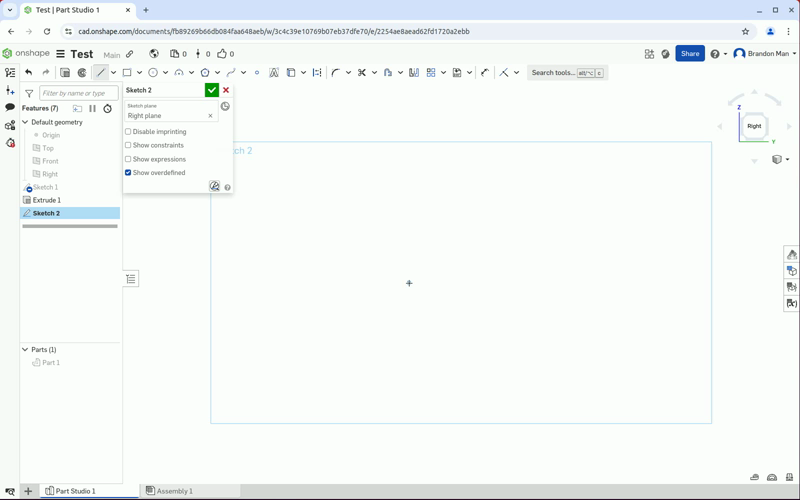
key_down(shift)
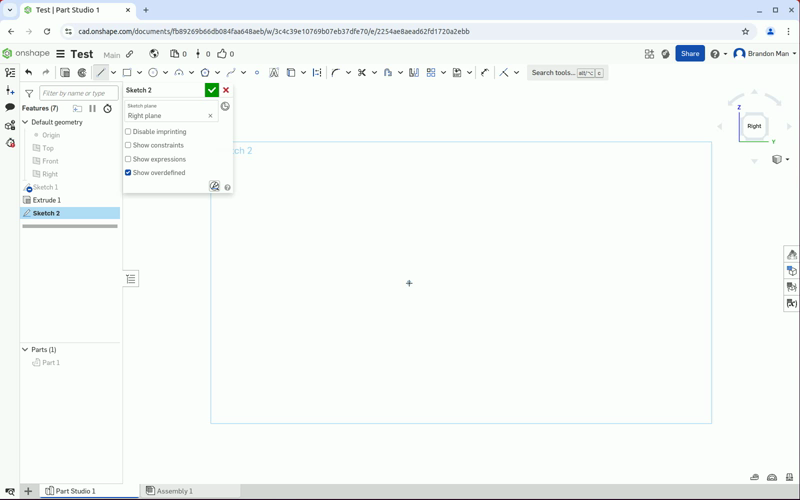
mouse_move(439, 282)
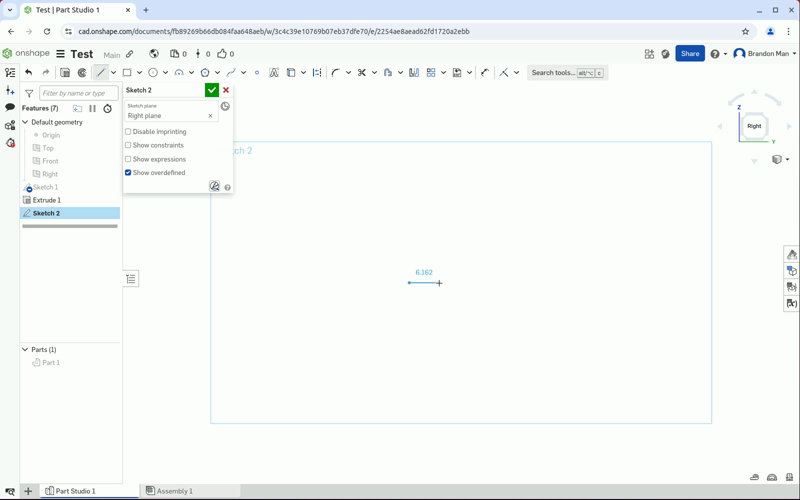
mouse_move(461, 282)
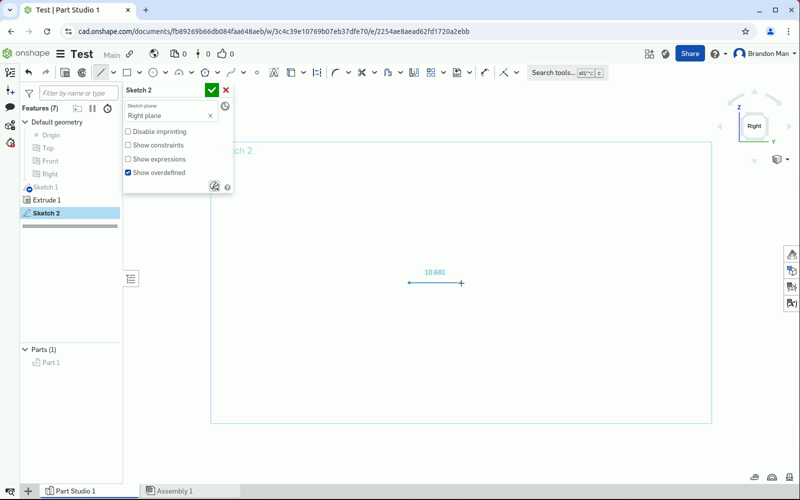
click(461, 282)
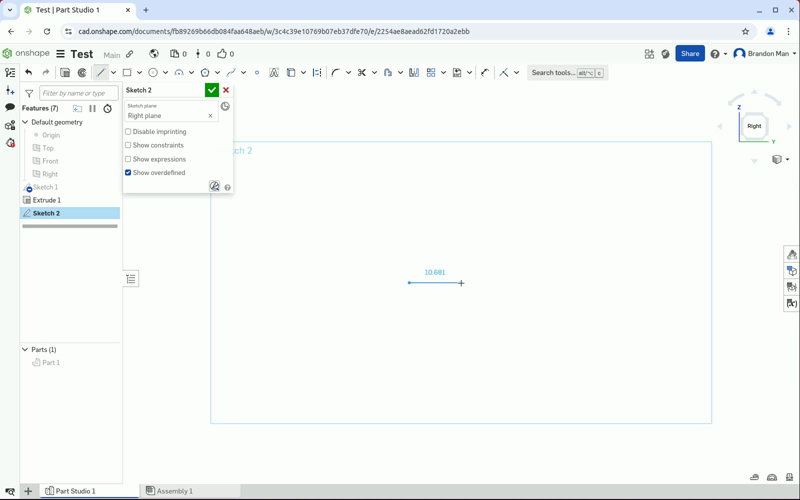
key_up(shift)
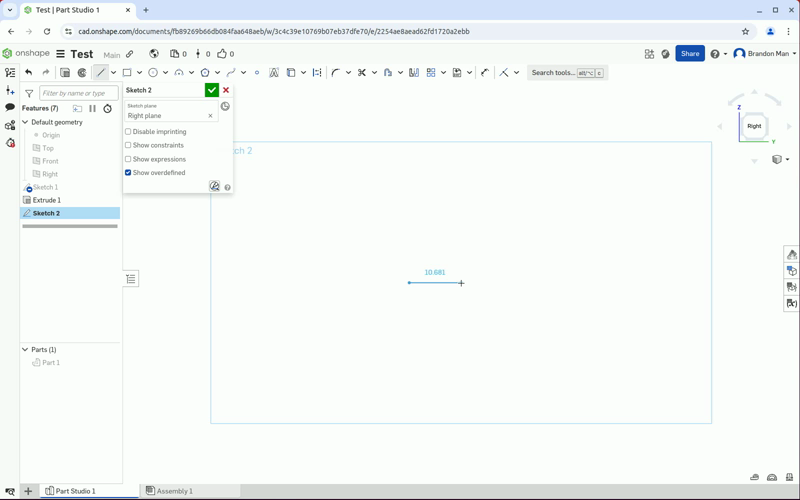
key_down(shift)
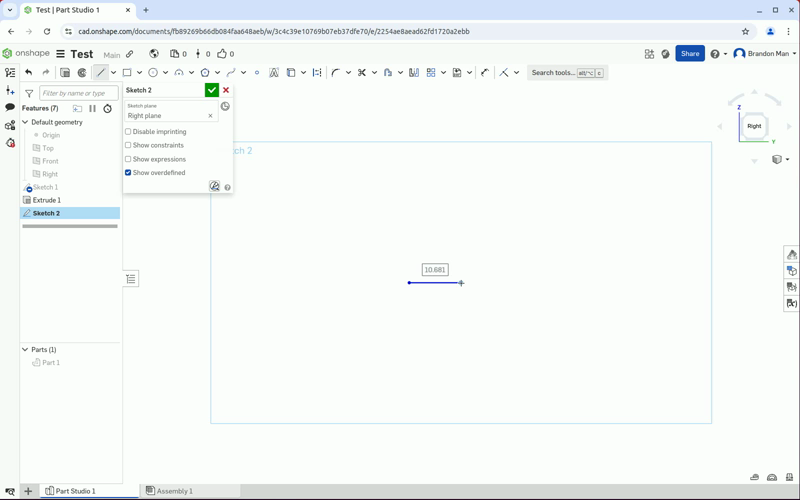
mouse_move(491, 282)
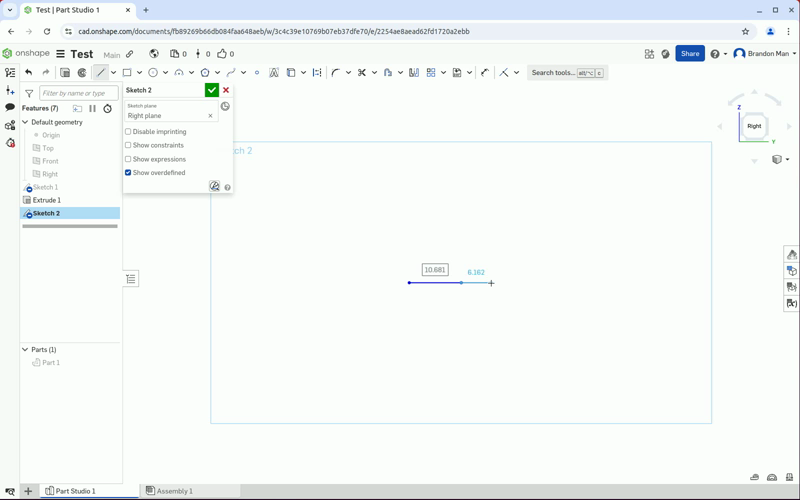
mouse_move(461, 230)
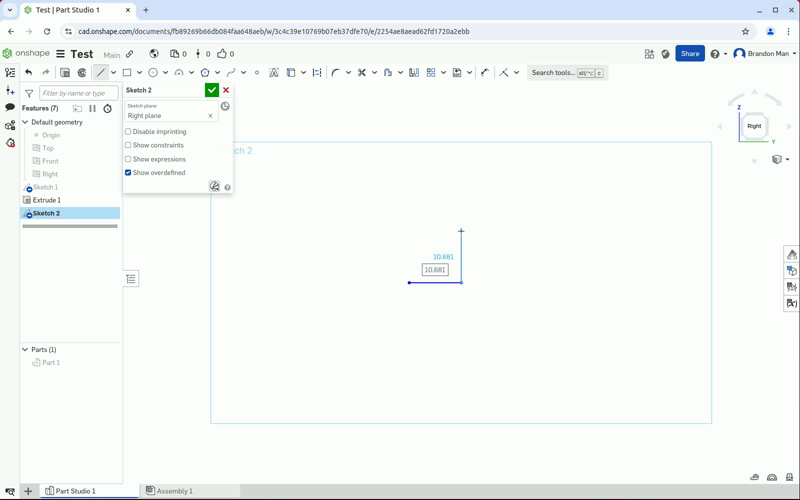
click(461, 230)
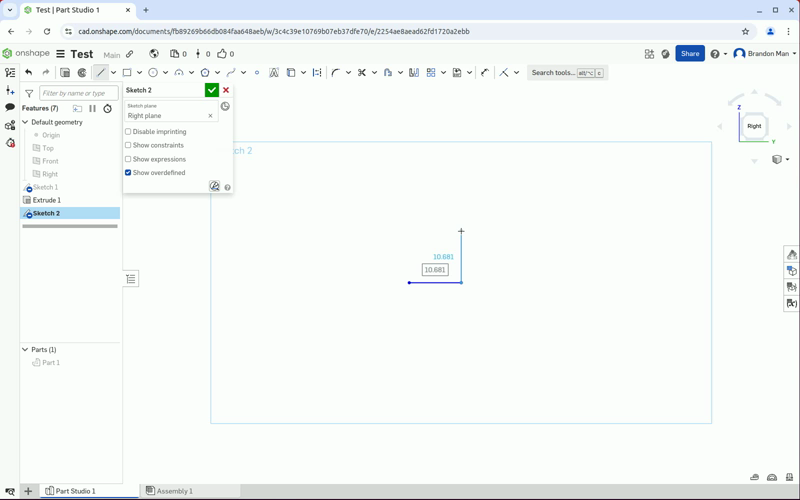
key_up(shift)
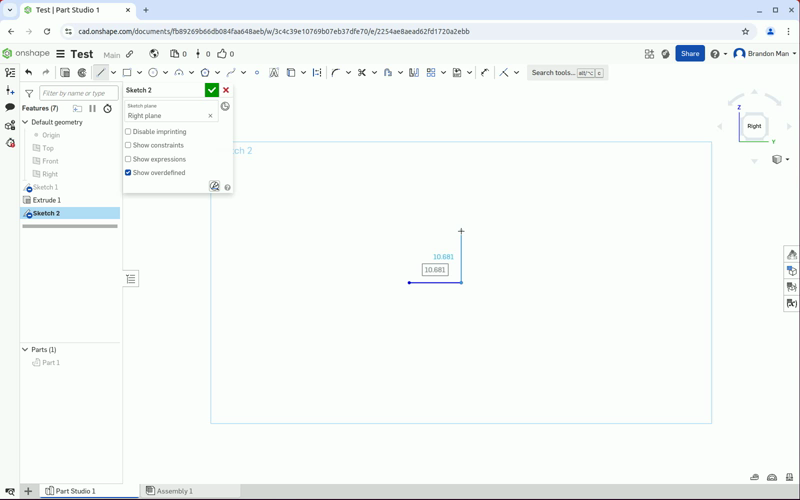
key_down(shift)
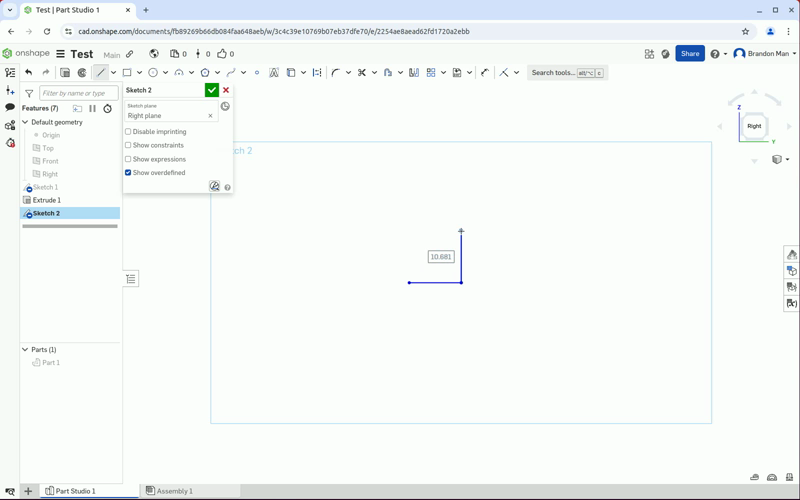
mouse_move(409, 282)
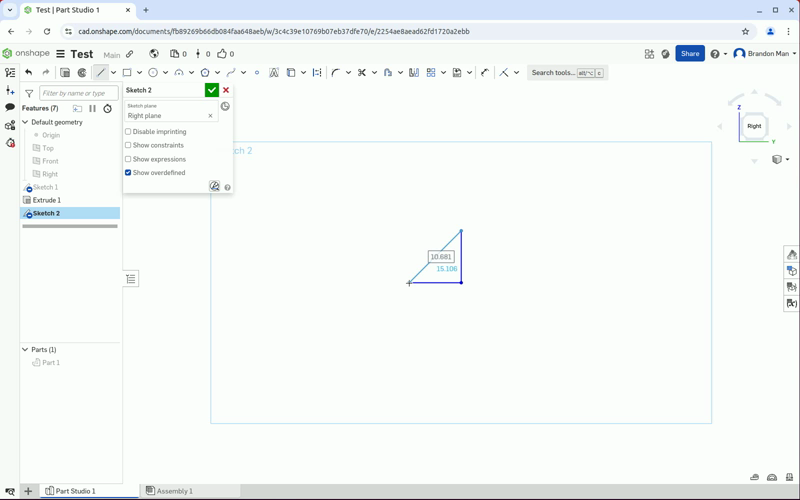
key_up(shift)
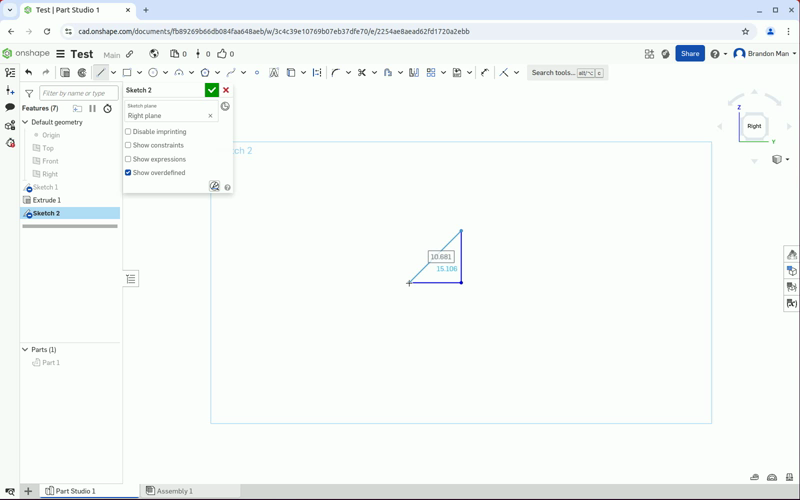
click(409, 282)
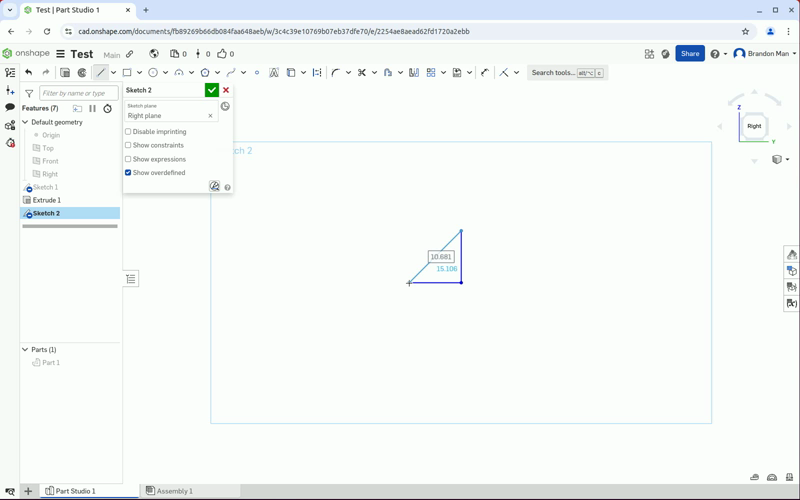
key(esc)
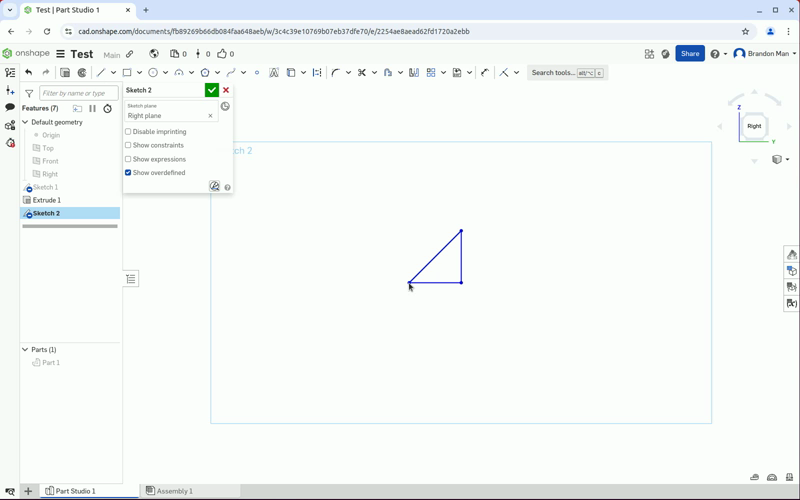
mouse_move(437, 266)
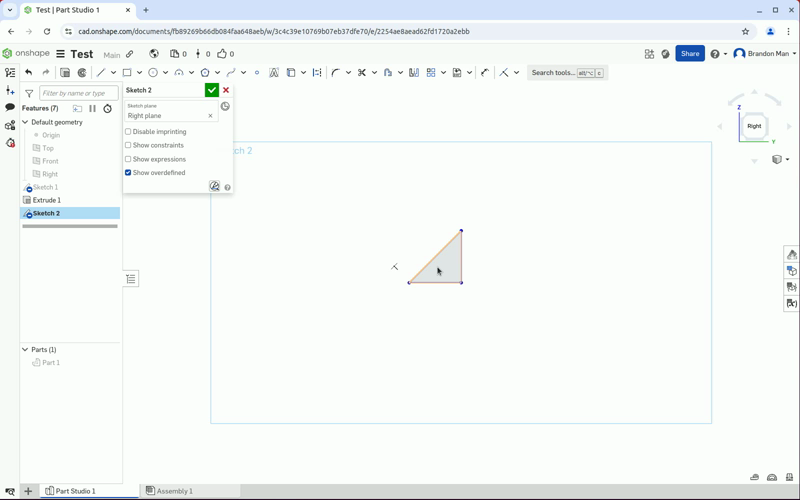
scroll(6)
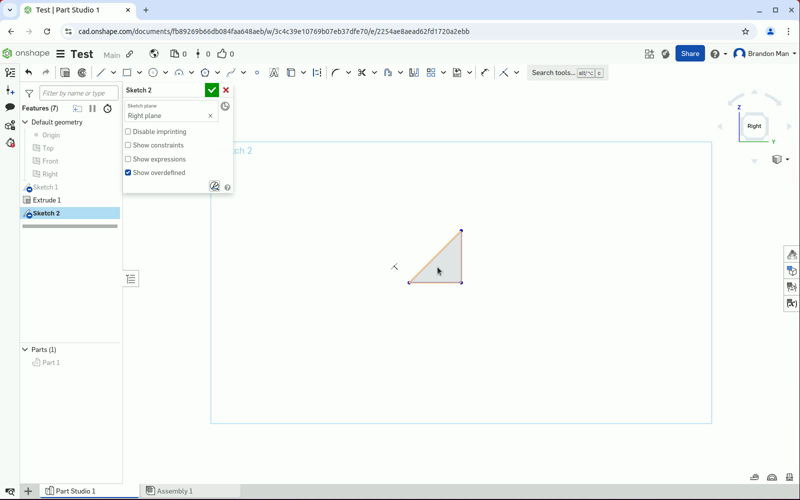
scroll(6)
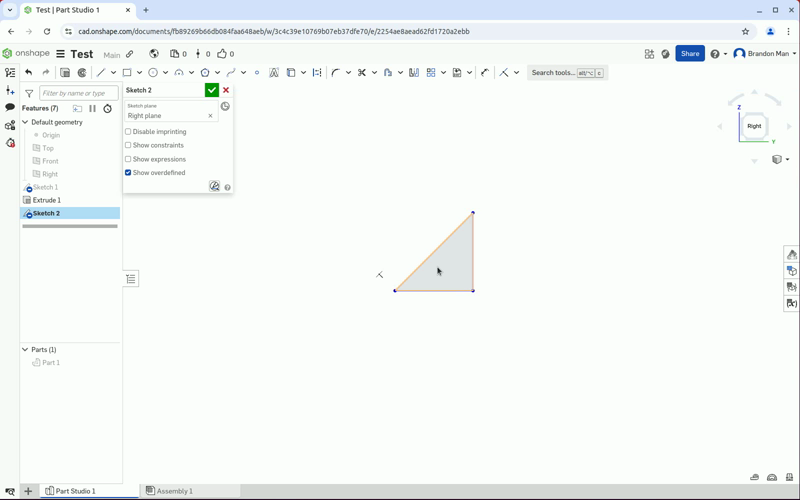
scroll(6)
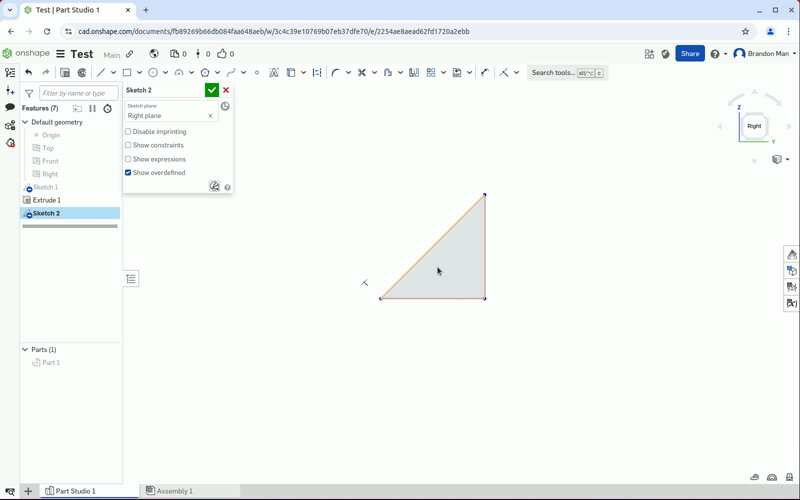
scroll(6)
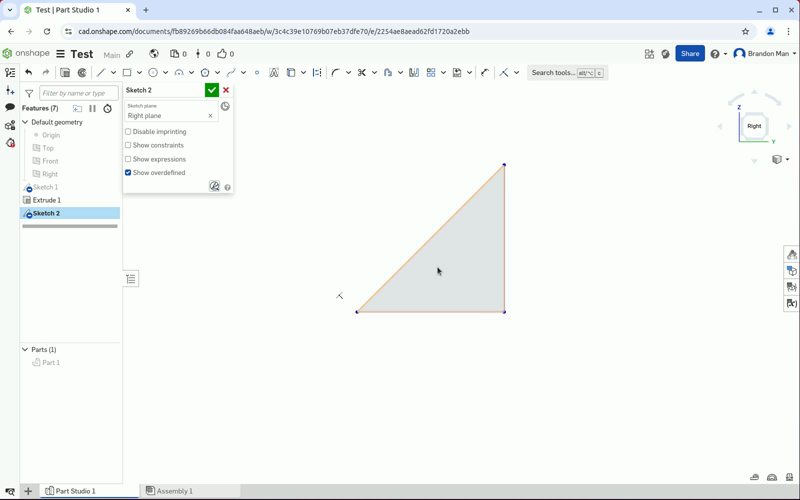
scroll(6)
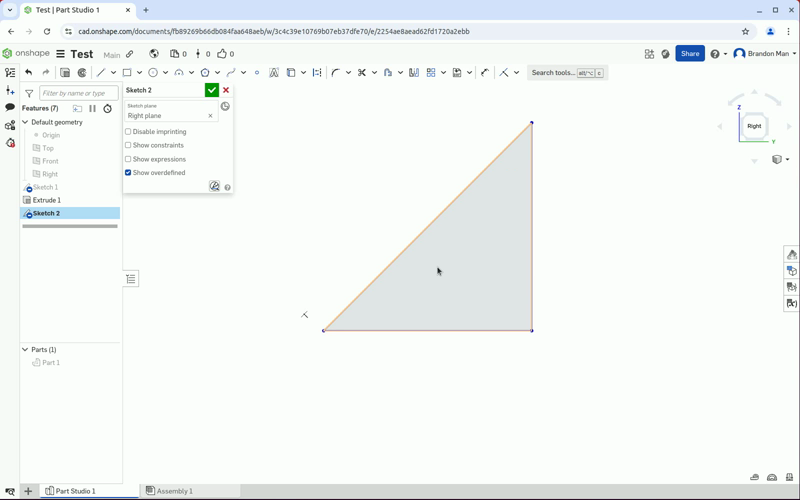
scroll(6)
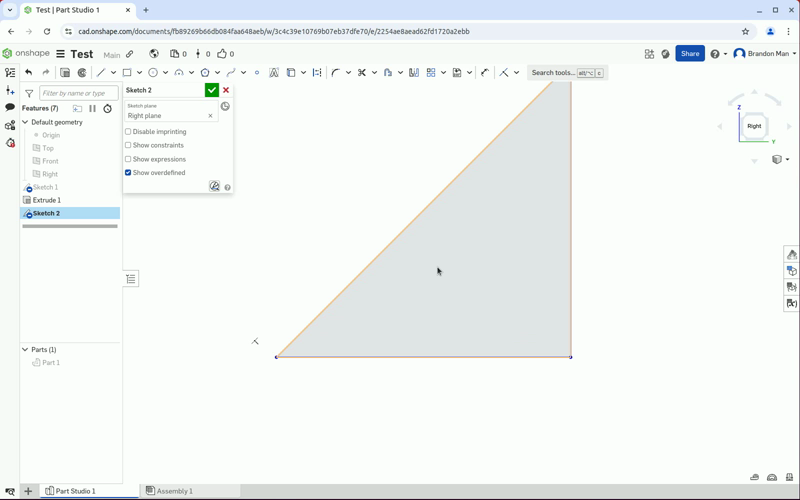
scroll(6)
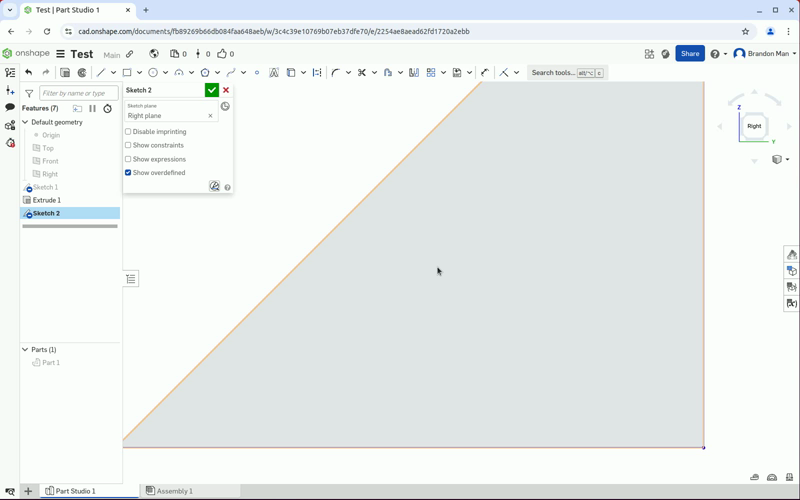
click(437, 266)
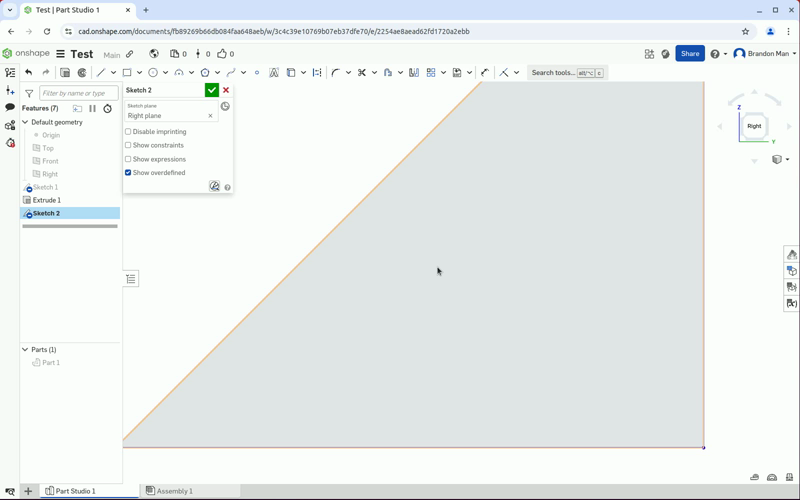
scroll(-6)
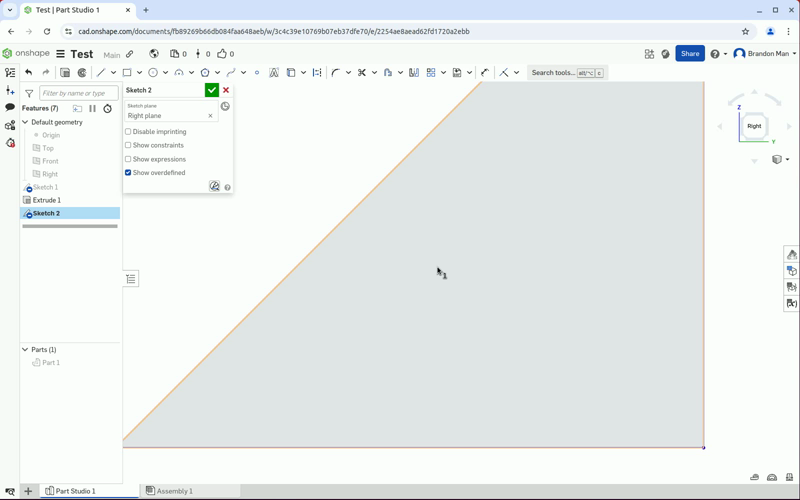
scroll(-6)
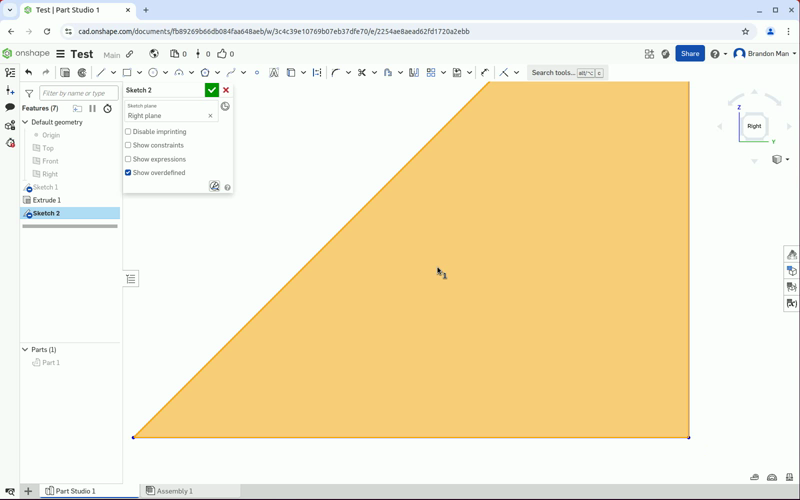
scroll(-6)
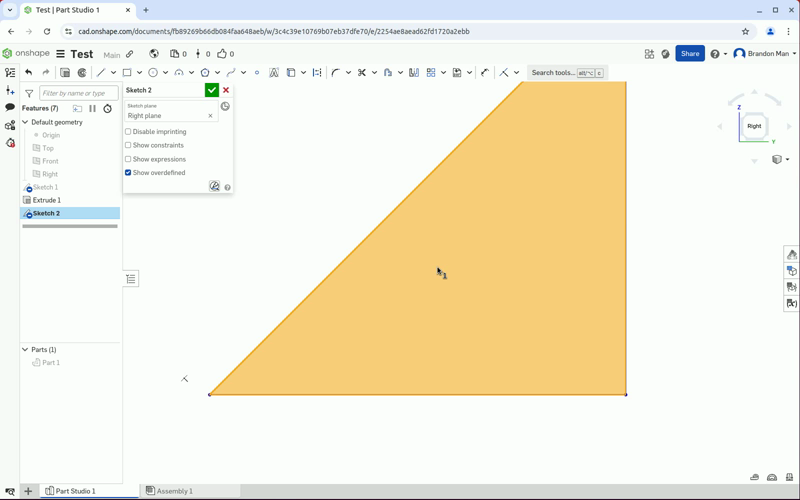
scroll(-6)
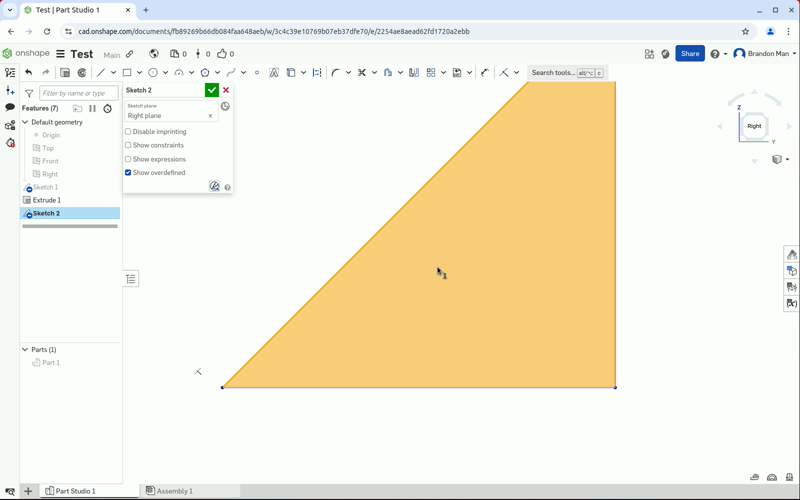
scroll(-6)
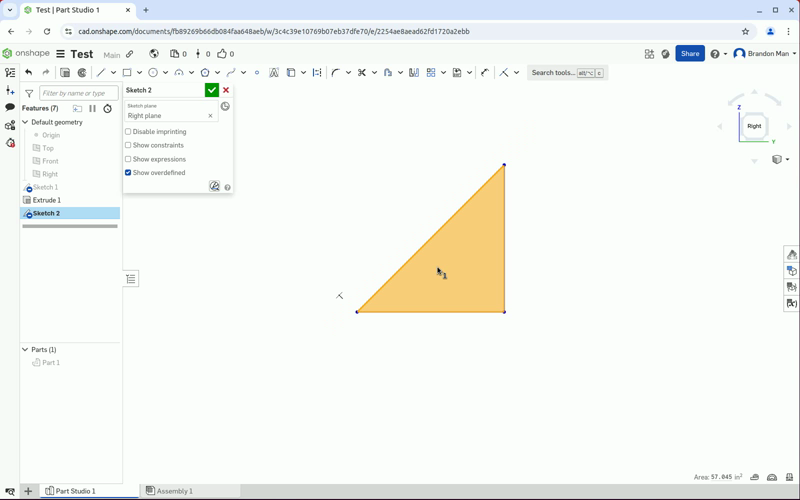
scroll(-6)
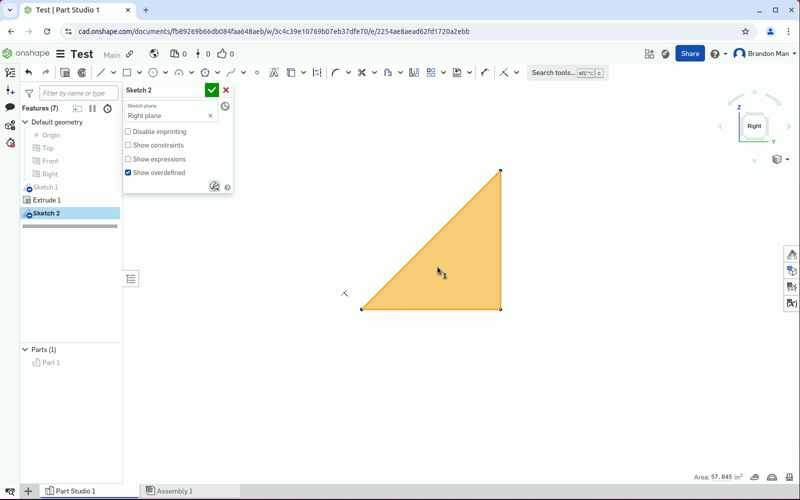
scroll(-6)
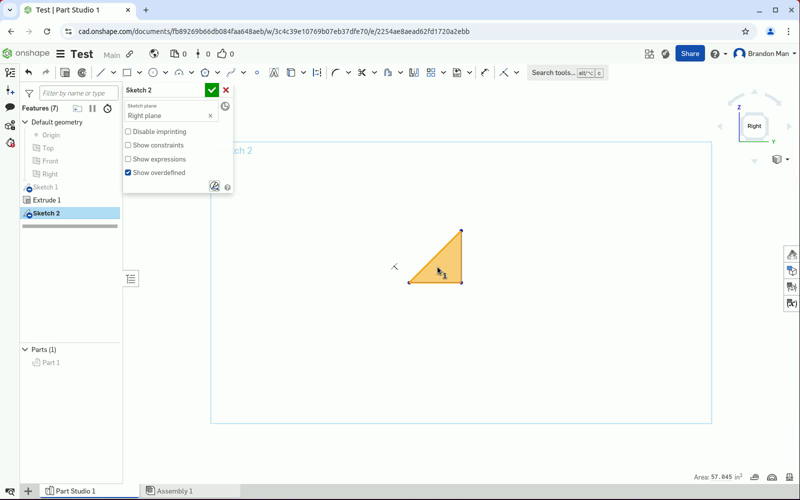
mouse_move(73, 352)
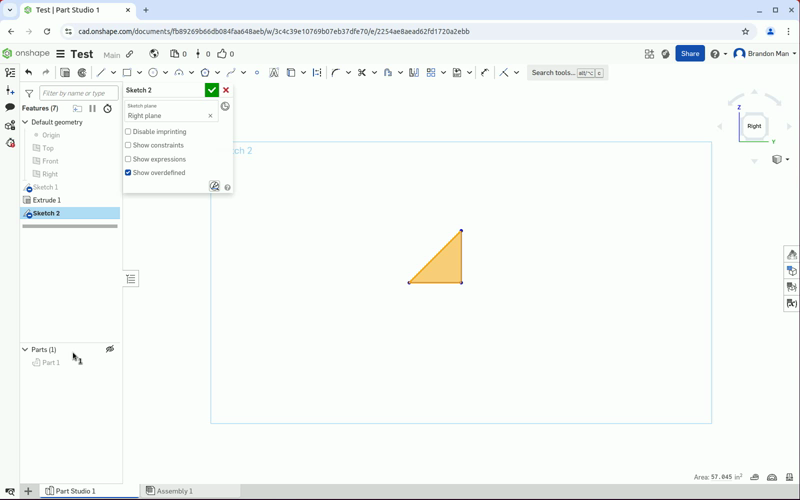
key(shift+y)
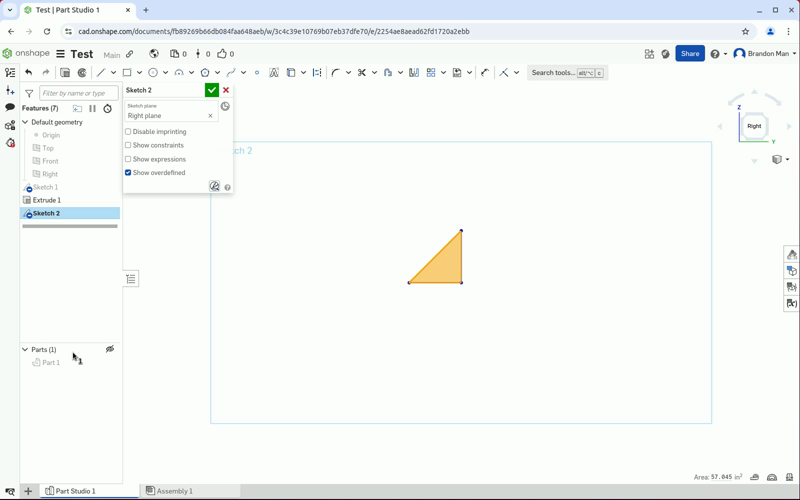
key(shift+e)
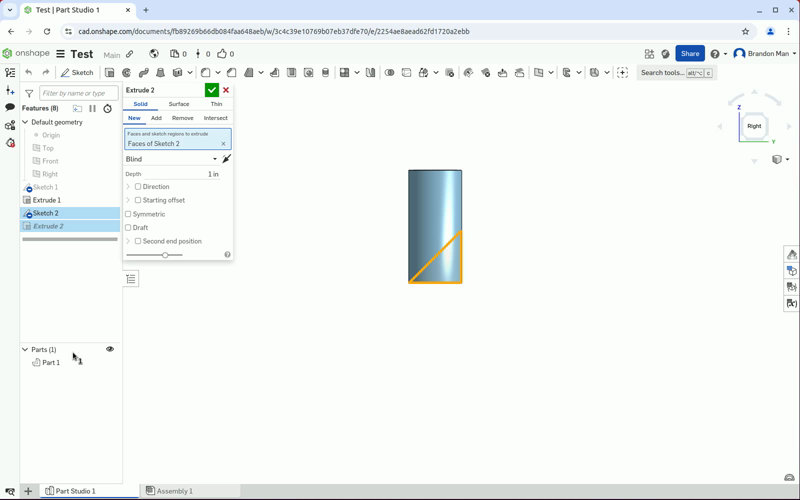
mouse_move(143, 106)
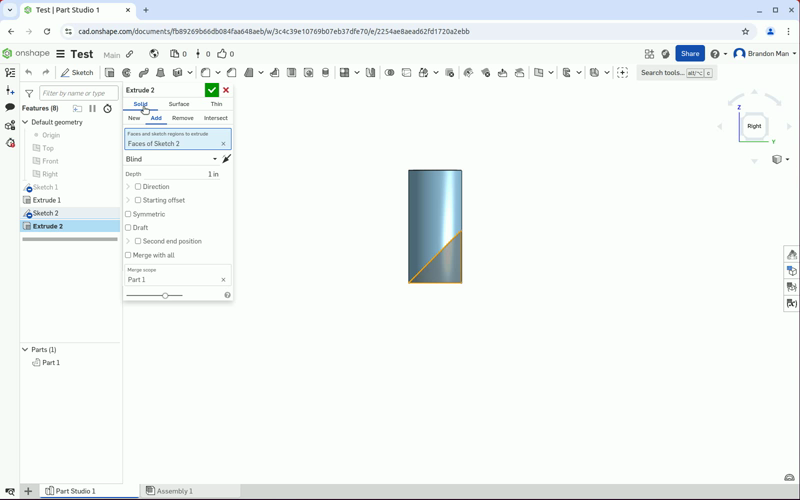
click(143, 106)
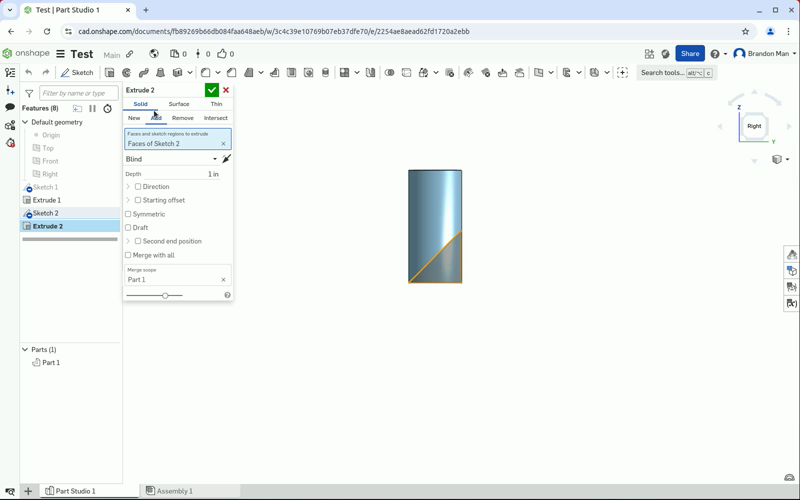
mouse_move(186, 120)
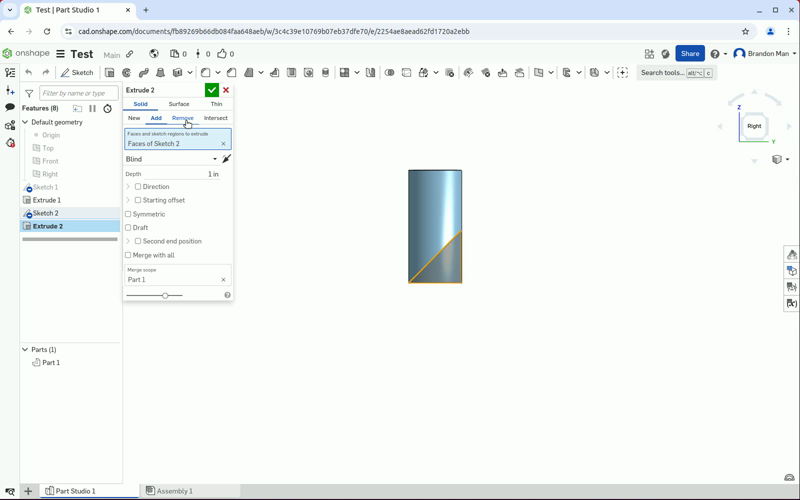
click(186, 120)
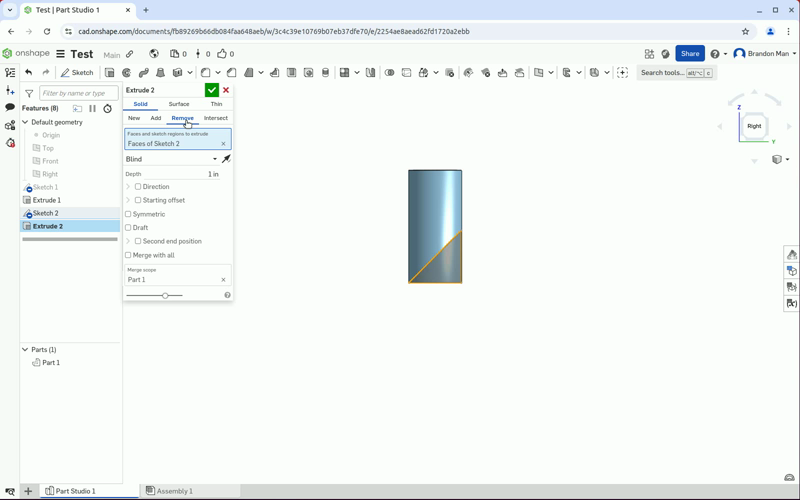
key(tab, 4)
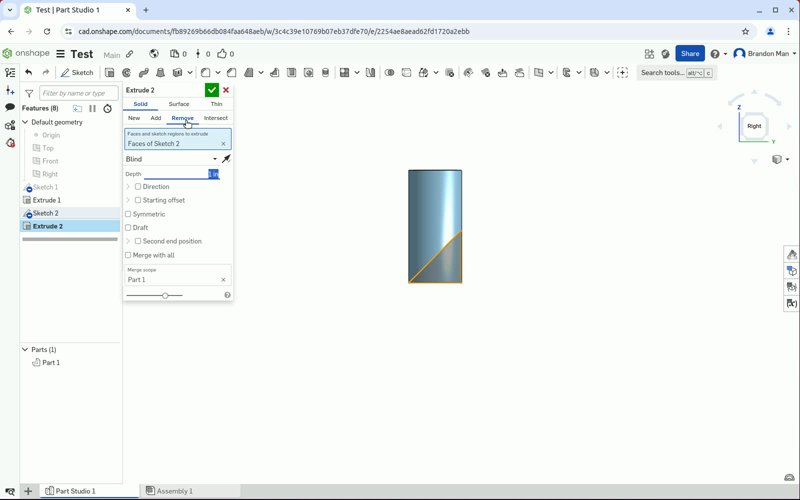
text(10.592)
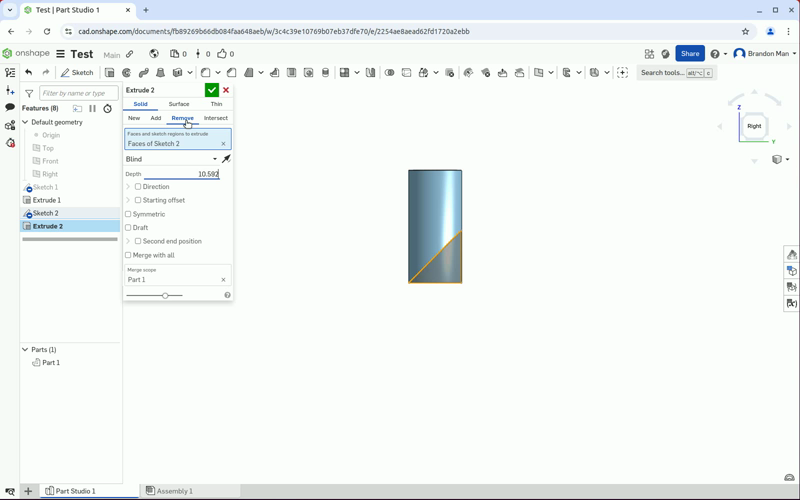
key(tab, 3)
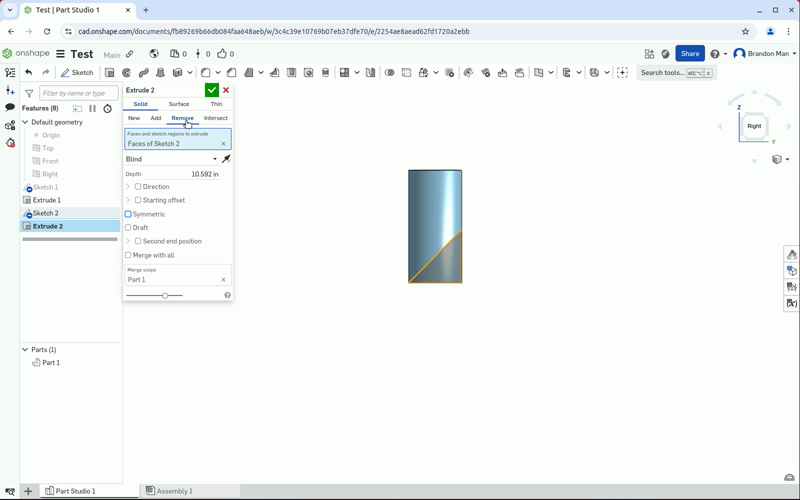
key(space)
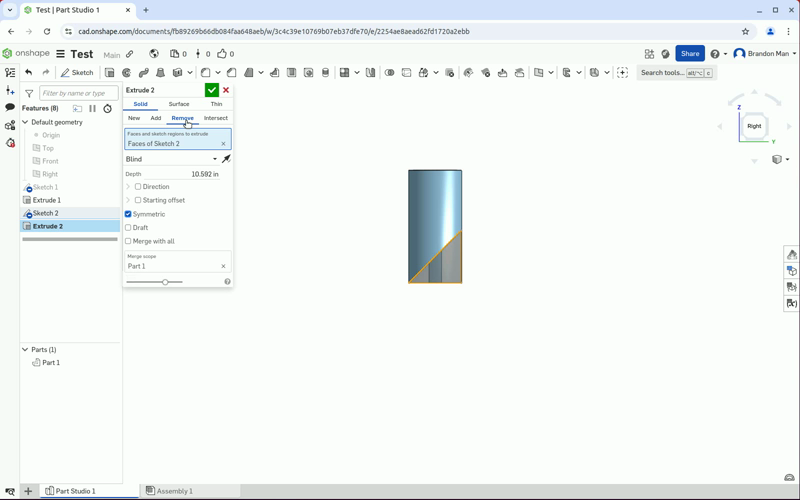
key(tab, 2)
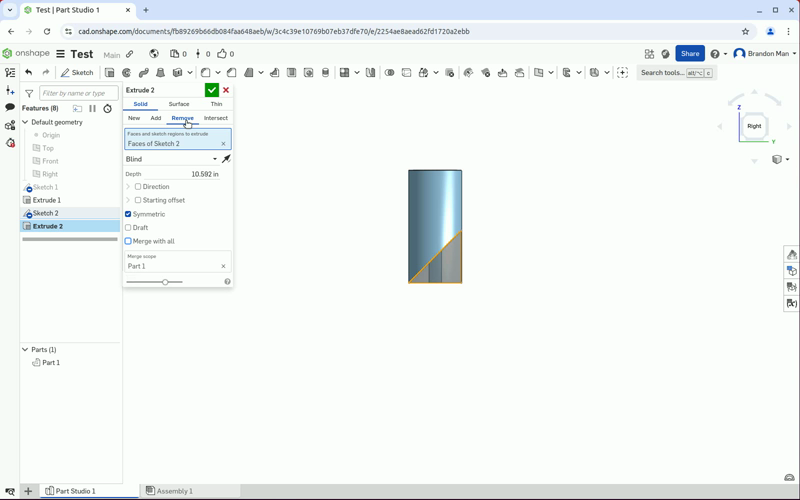
key(space)
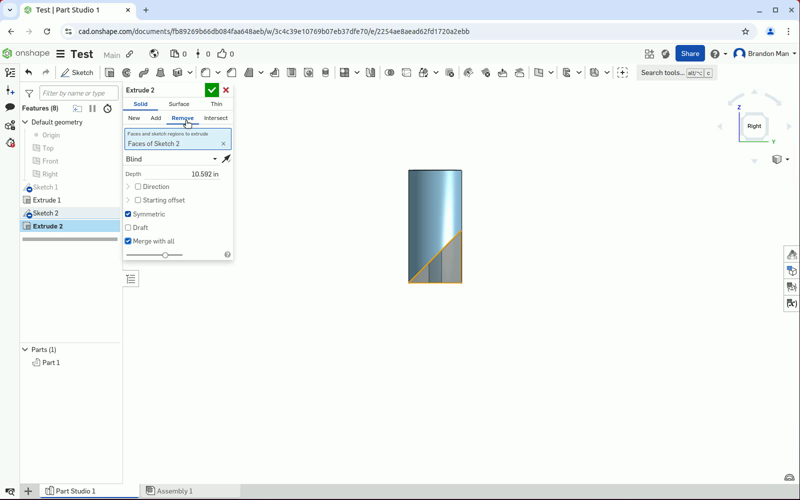
key(enter)
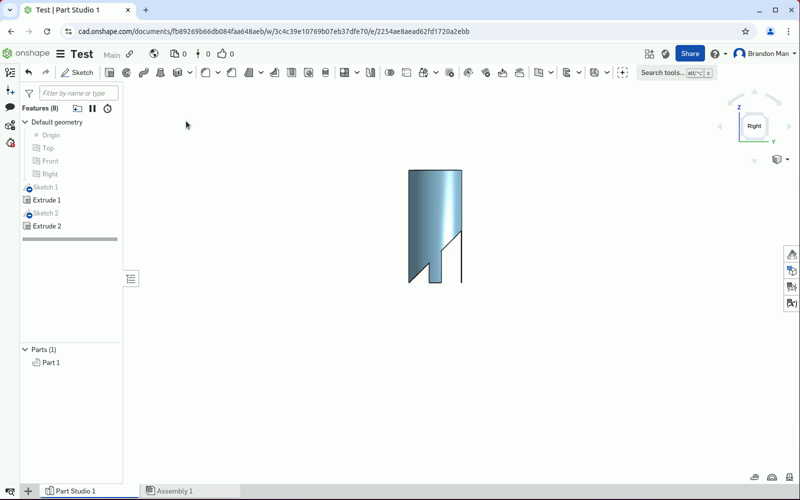
key(shift+h)
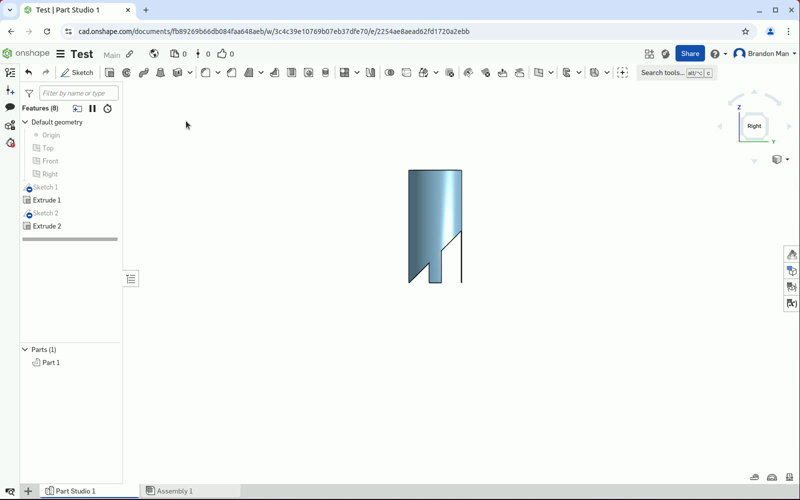
key(shift+h)
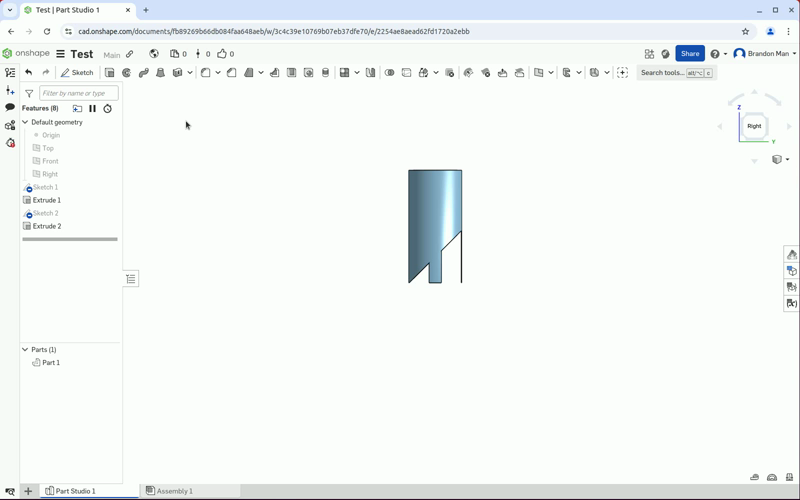
mouse_move(73, 189)
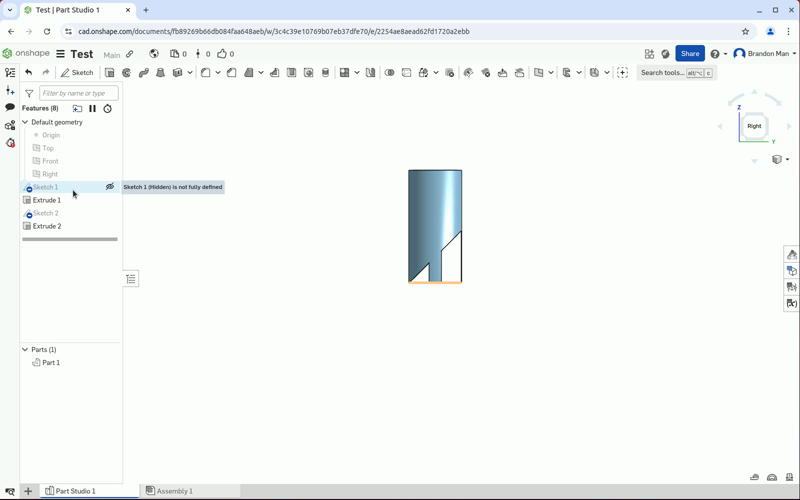
click(73, 189)
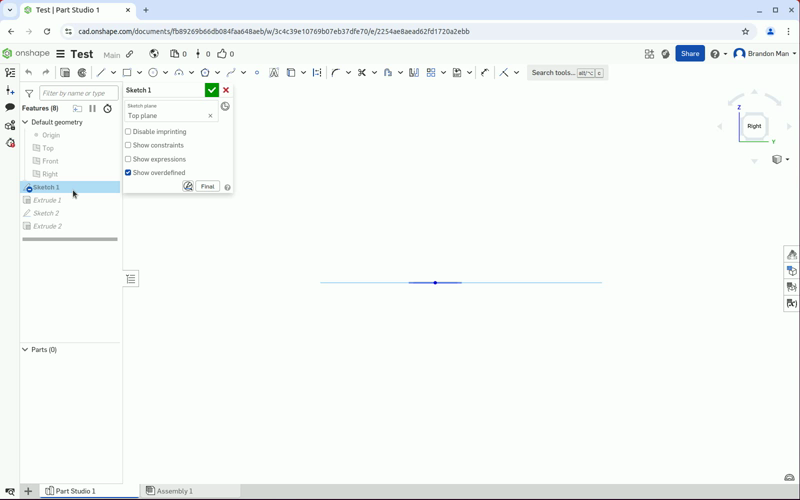
mouse_move(229, 92)
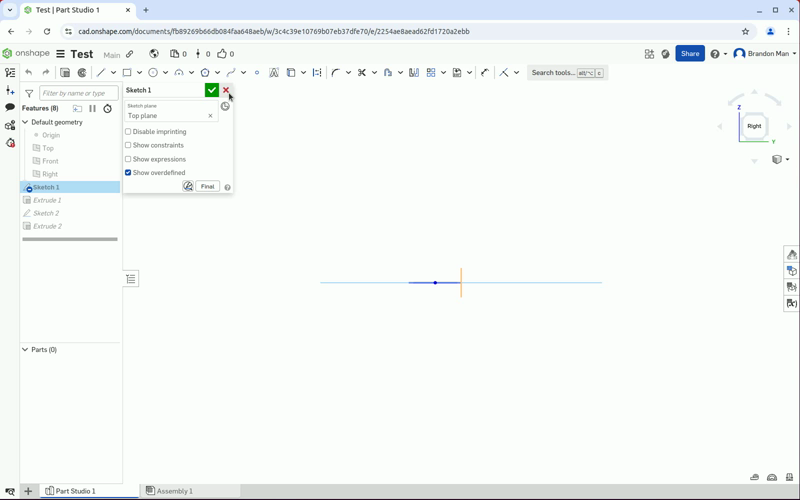
click(229, 92)
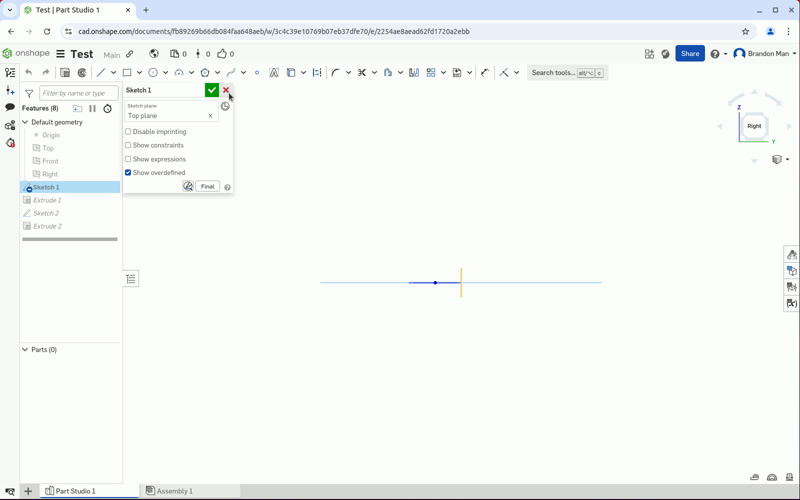
key(shift+s)
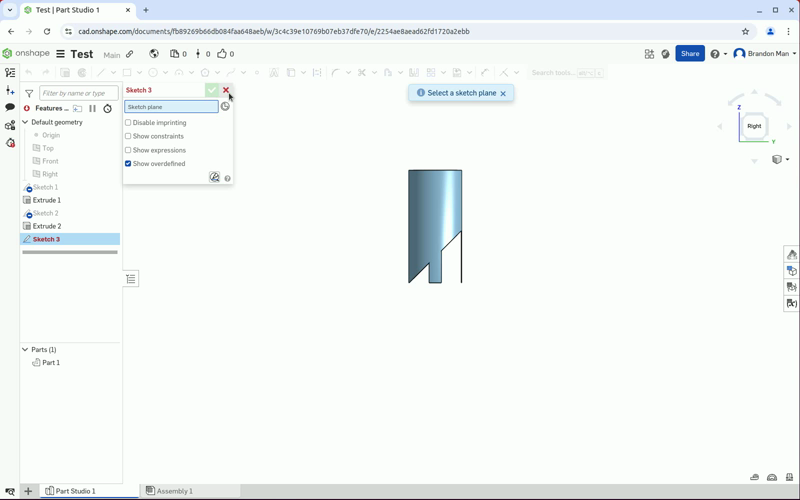
mouse_move(73, 176)
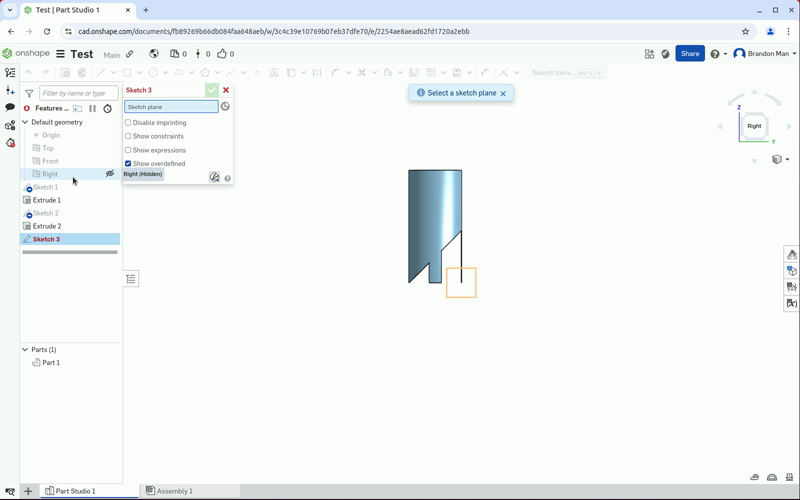
click(73, 176)
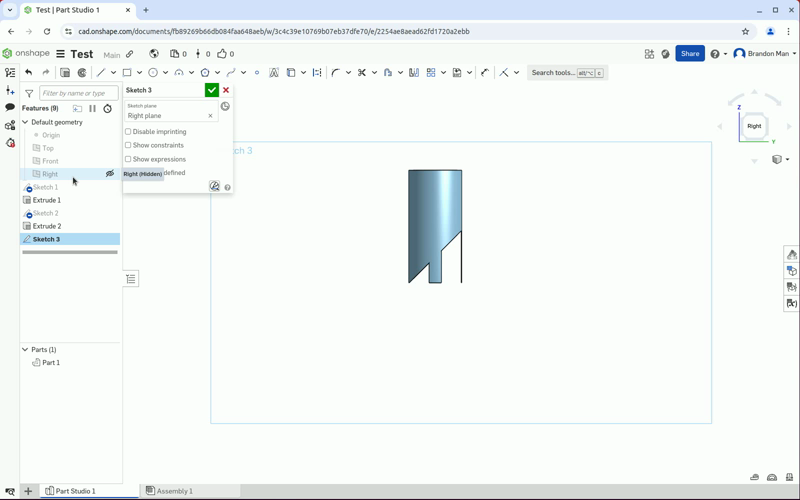
mouse_move(73, 352)
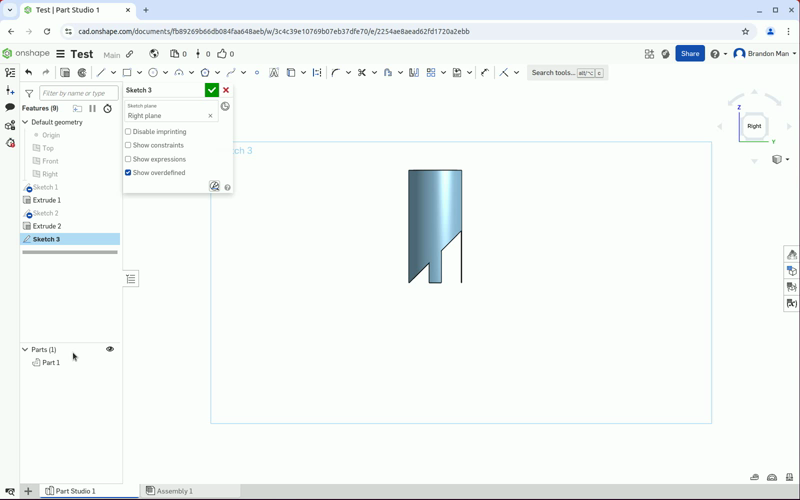
key(y)
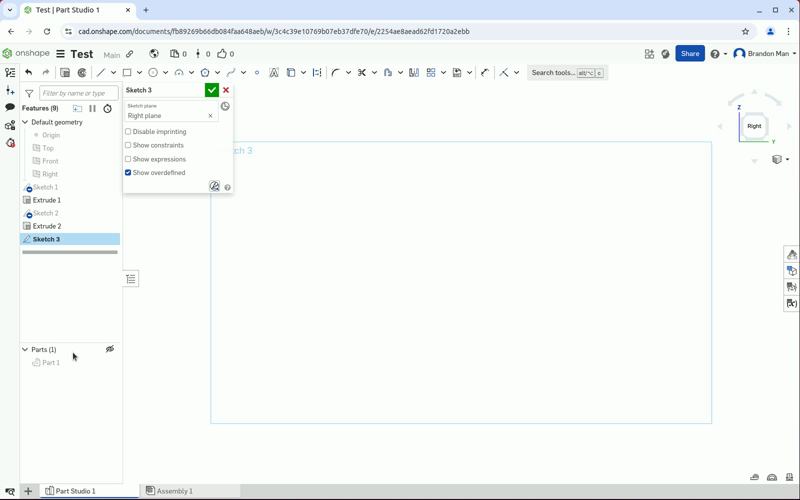
key(l)
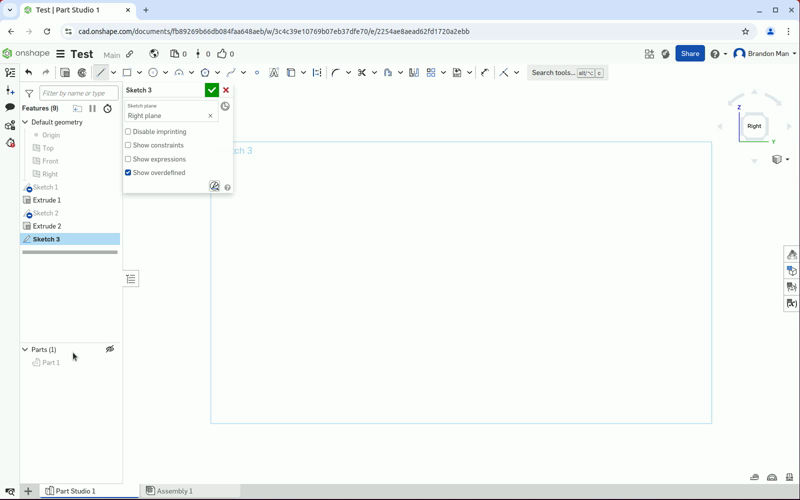
key_down(shift)
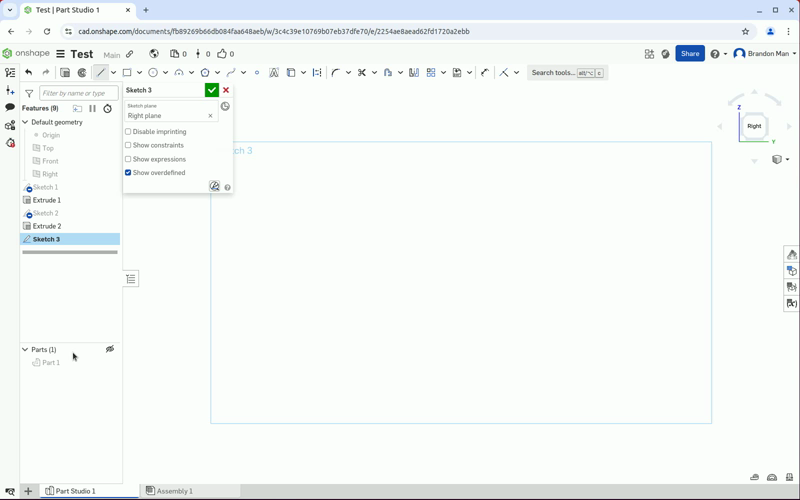
mouse_move(449, 209)
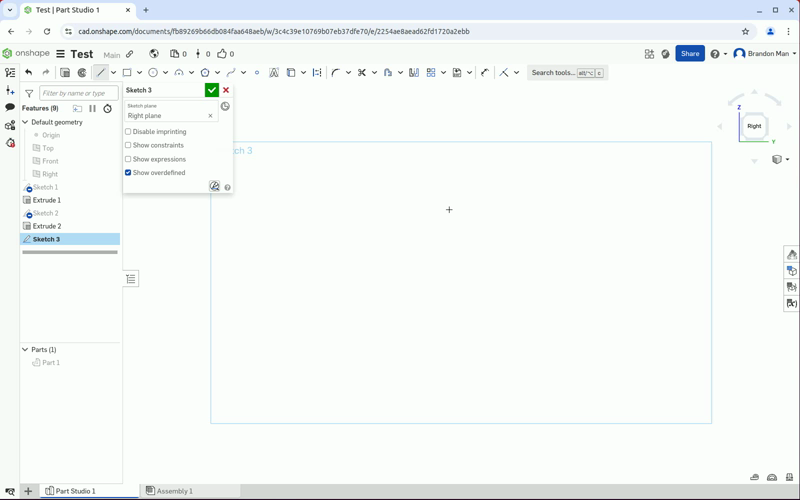
click(449, 209)
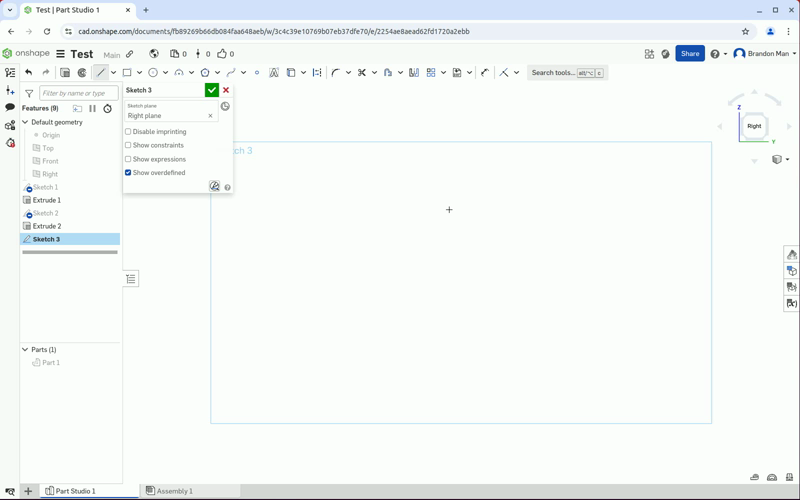
key_up(shift)
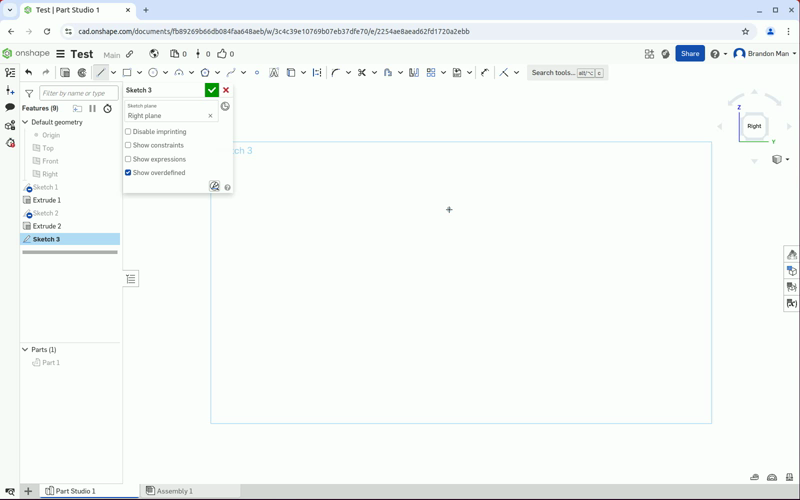
key_down(shift)
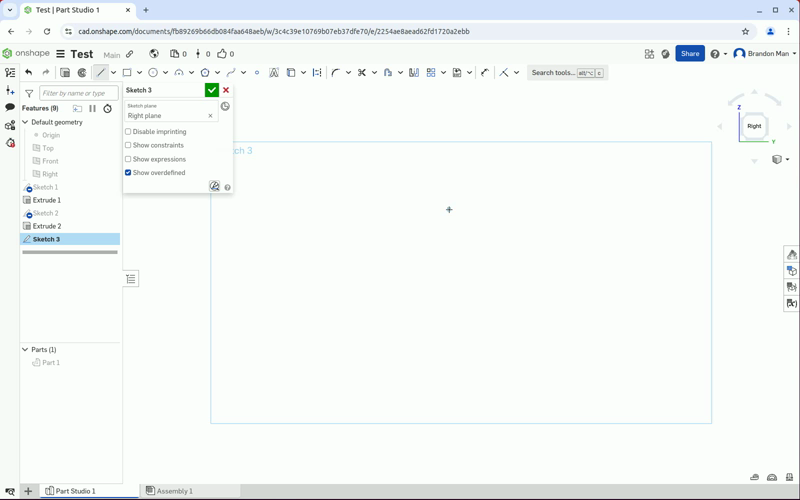
mouse_move(479, 209)
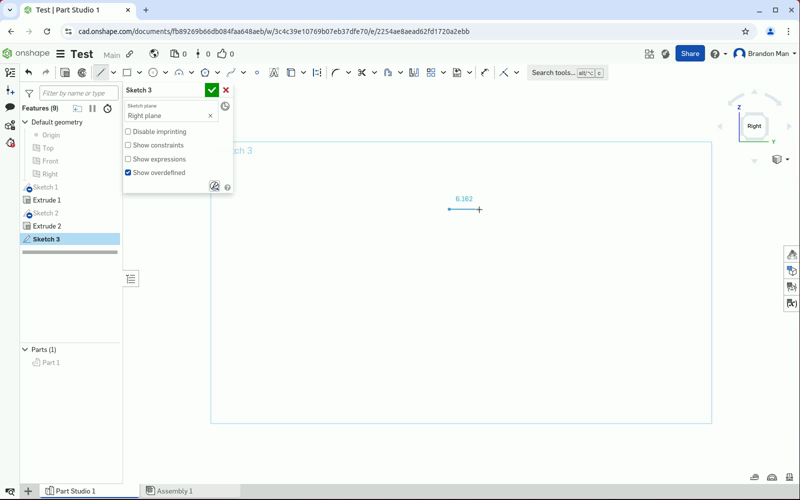
mouse_move(461, 222)
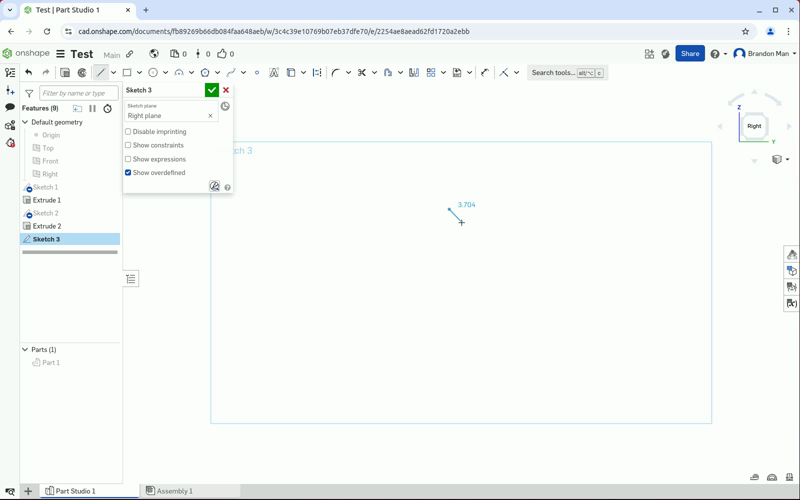
click(461, 222)
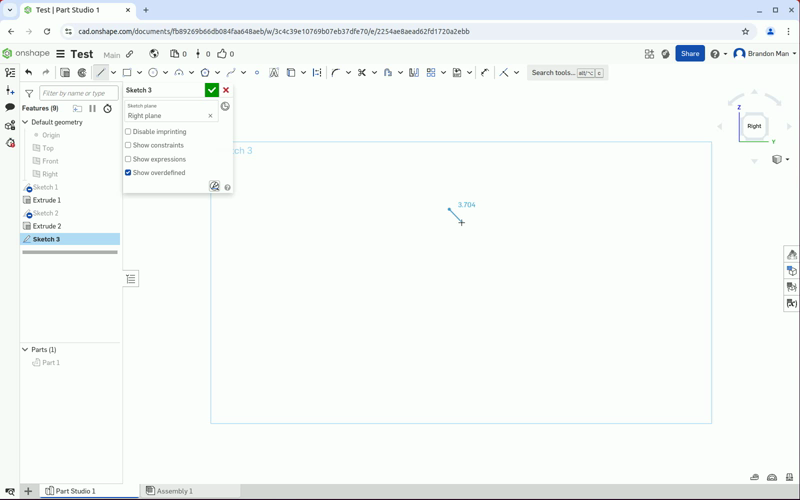
key_up(shift)
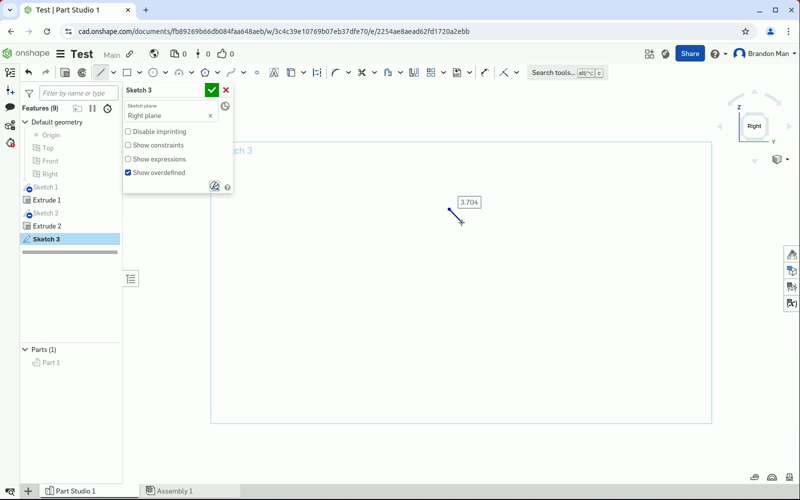
key_down(shift)
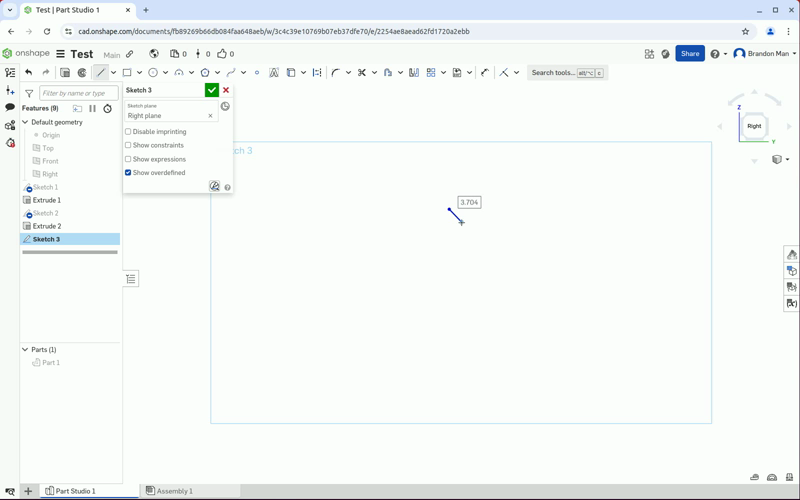
mouse_move(492, 222)
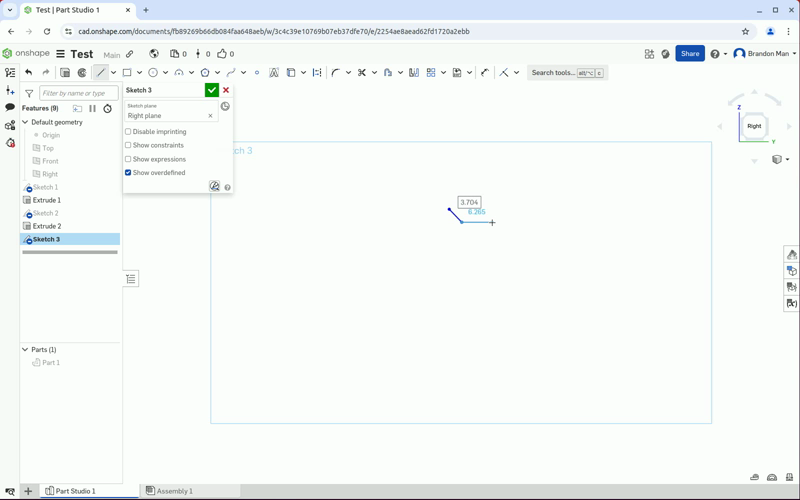
mouse_move(461, 209)
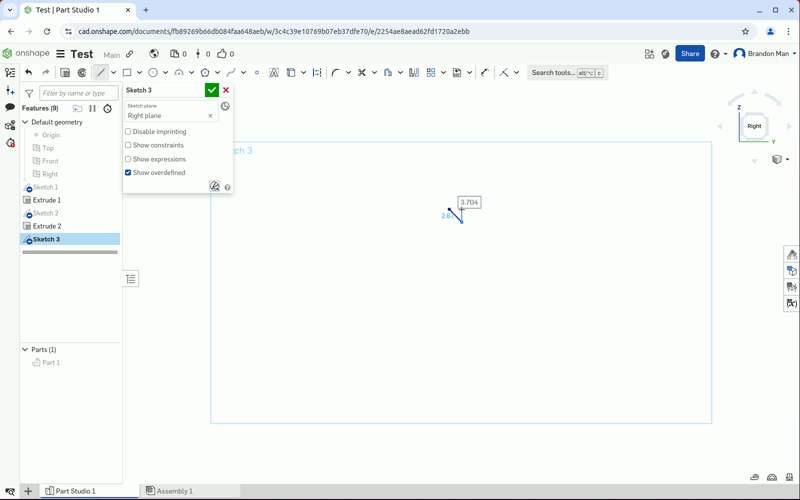
click(461, 209)
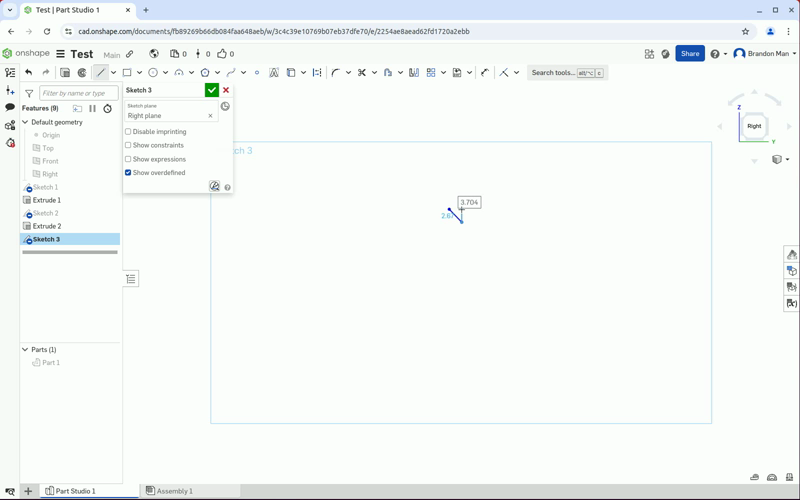
key_up(shift)
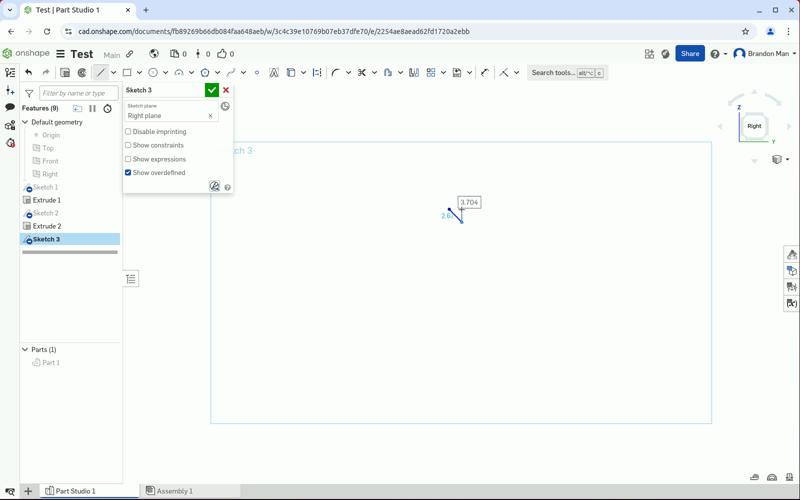
mouse_move(492, 209)
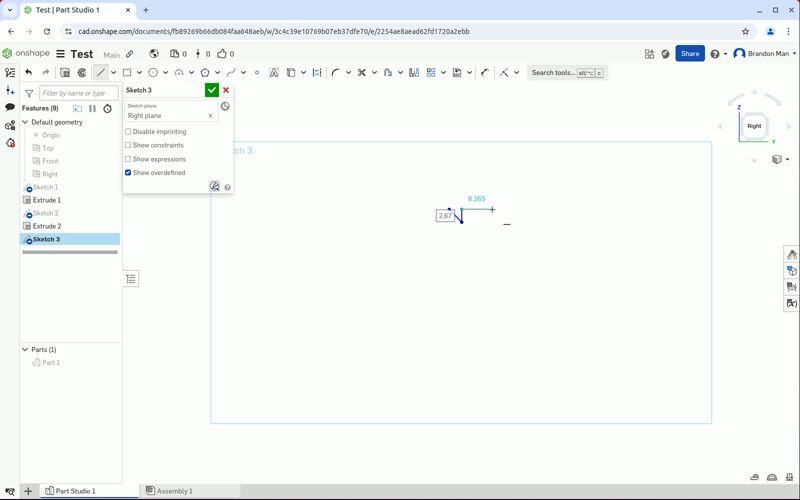
key_down(shift)
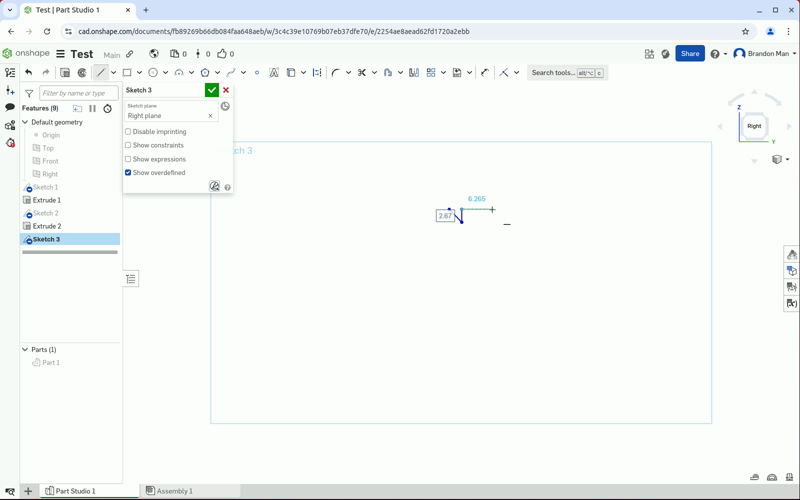
mouse_move(449, 209)
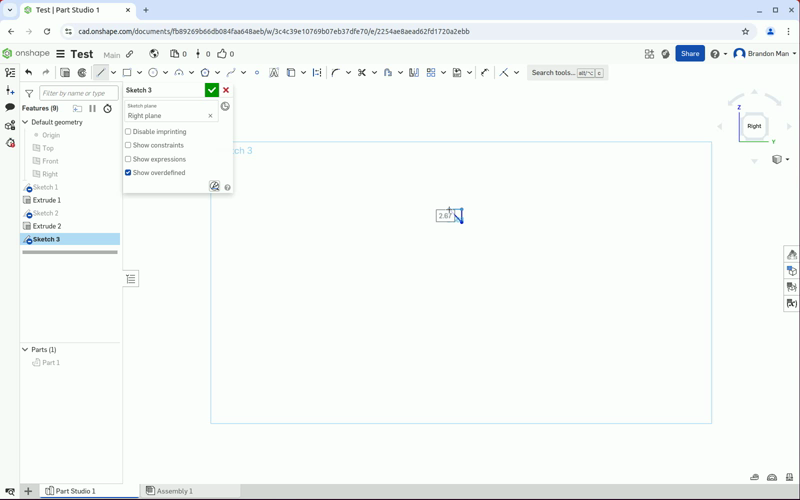
key_up(shift)
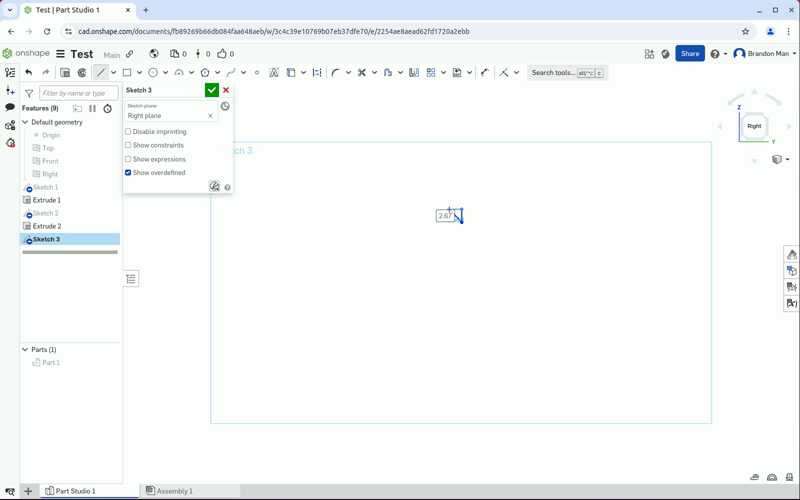
click(449, 209)
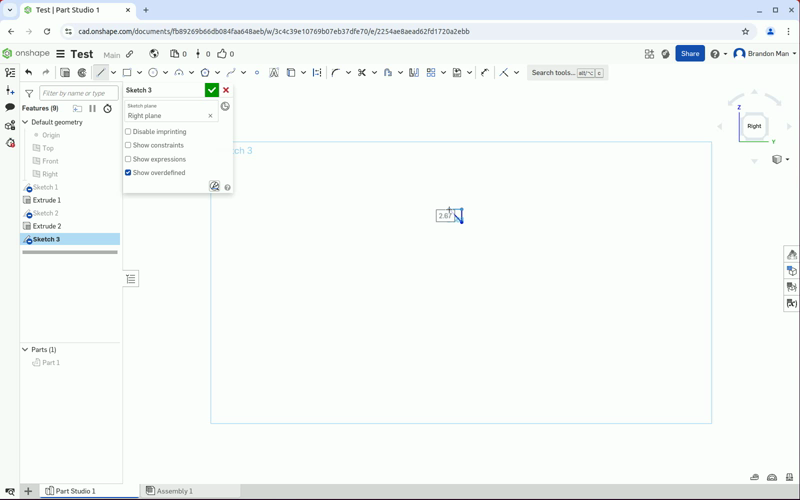
key(esc)
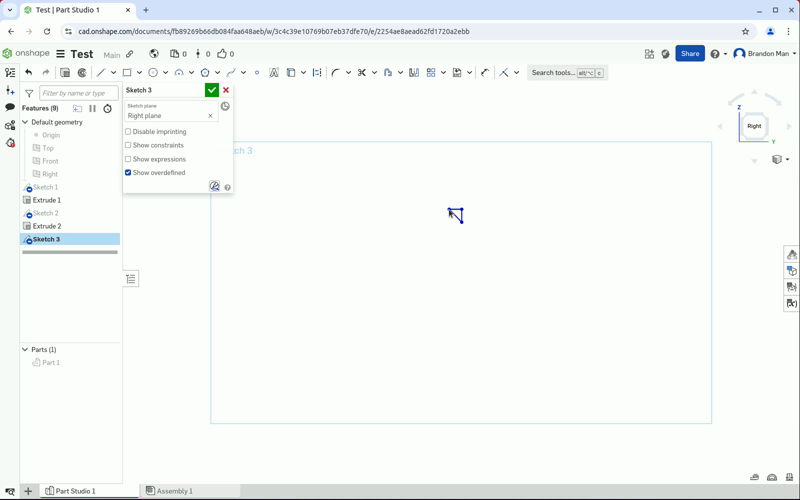
mouse_move(458, 214)
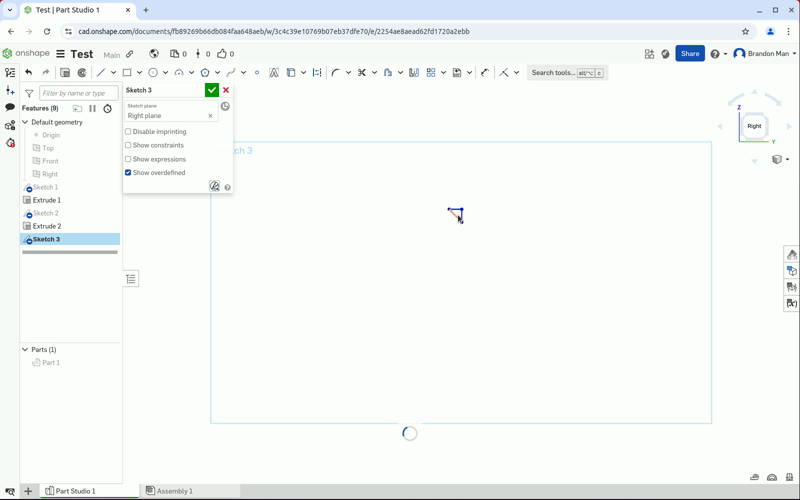
scroll(6)
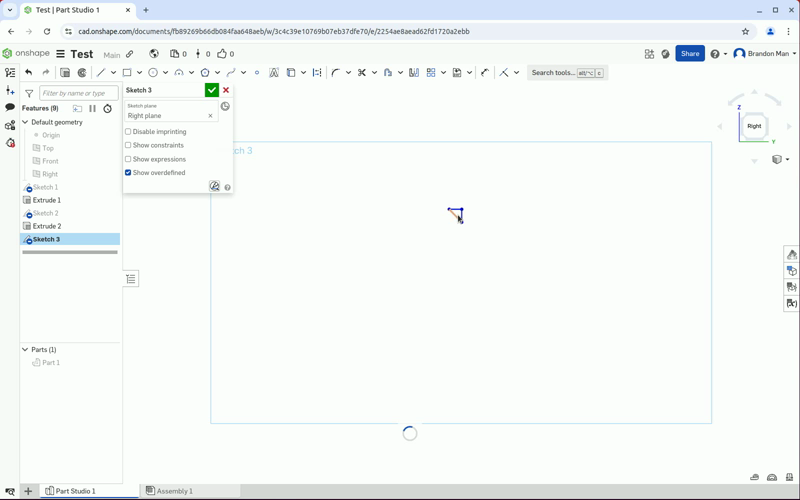
scroll(6)
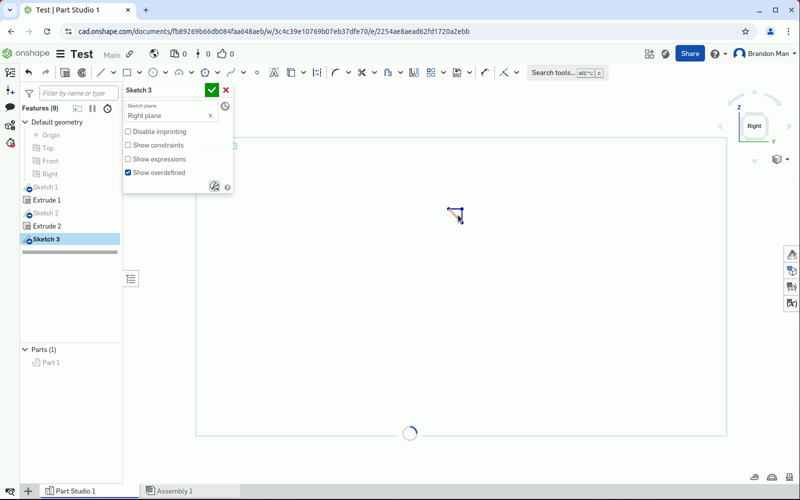
scroll(6)
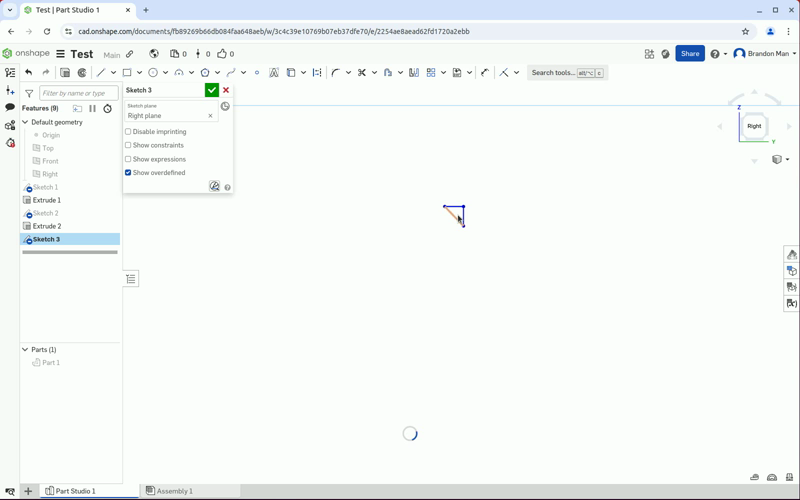
scroll(6)
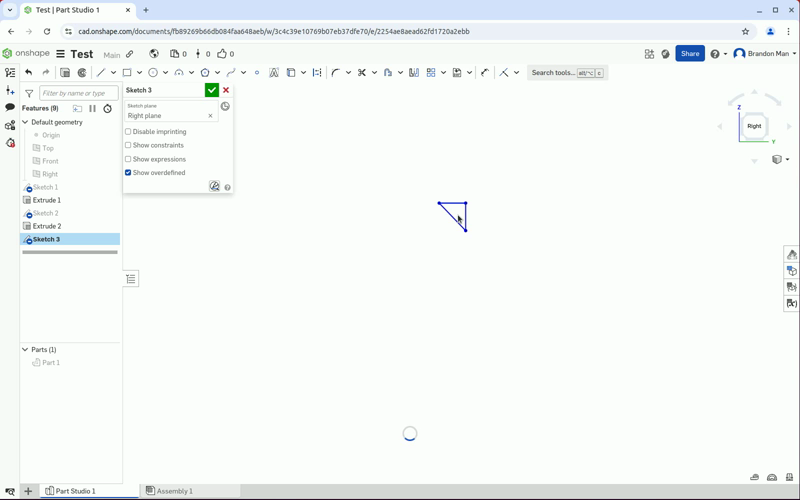
scroll(6)
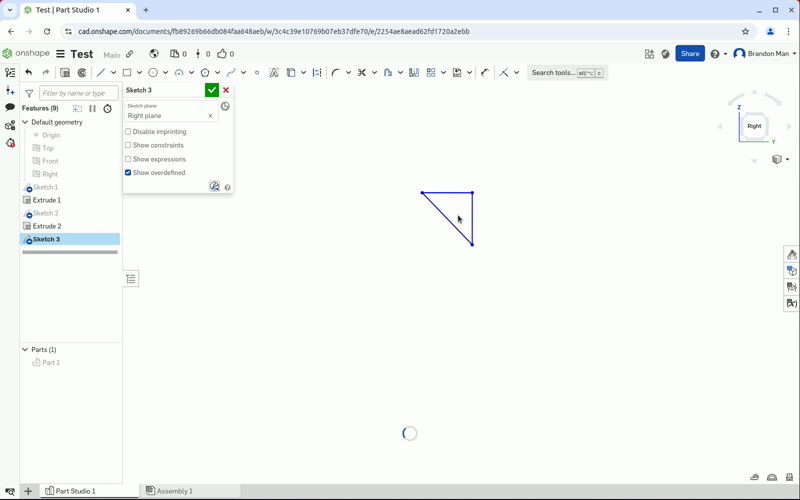
scroll(6)
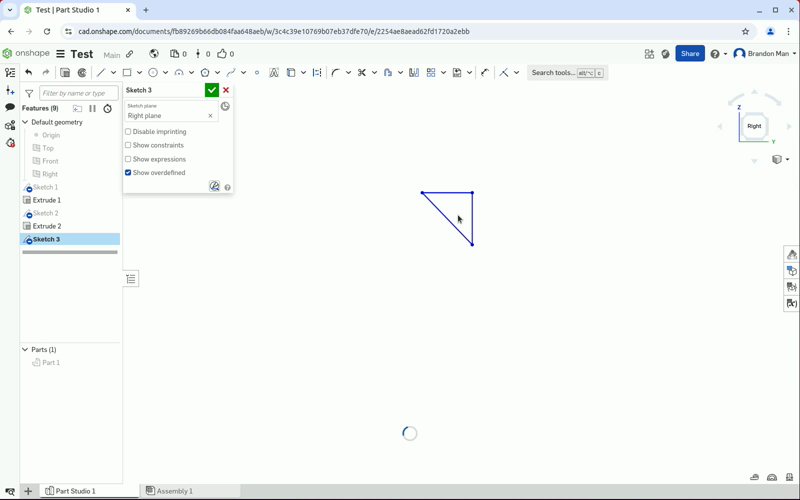
scroll(6)
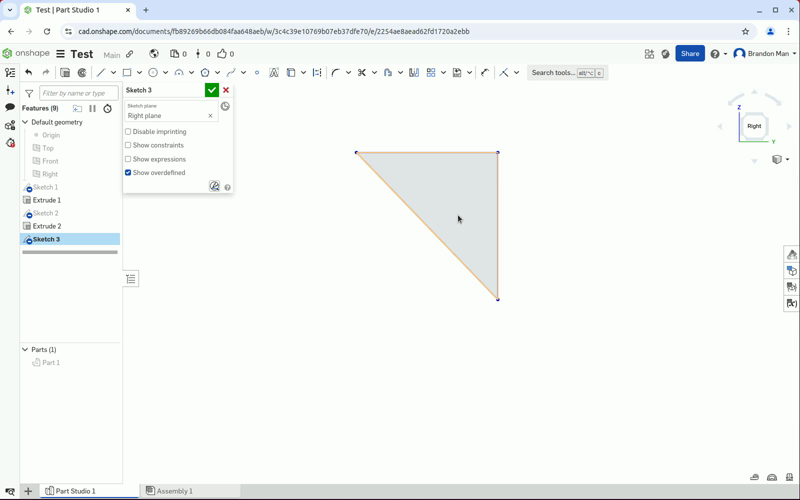
click(458, 214)
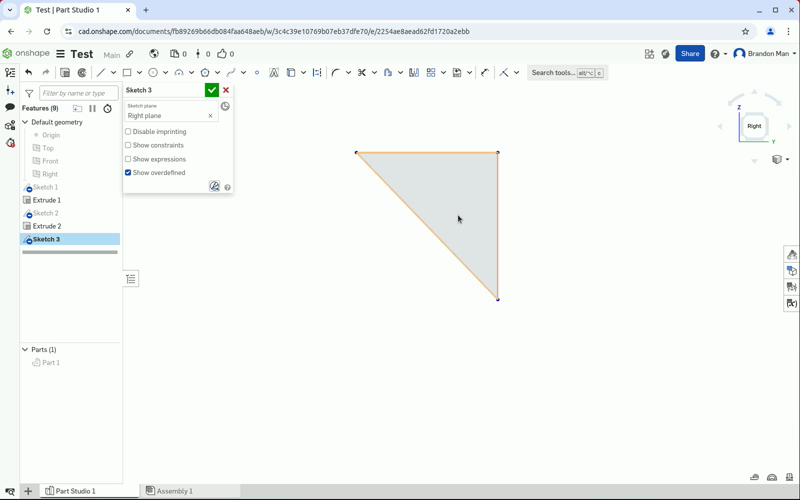
scroll(-6)
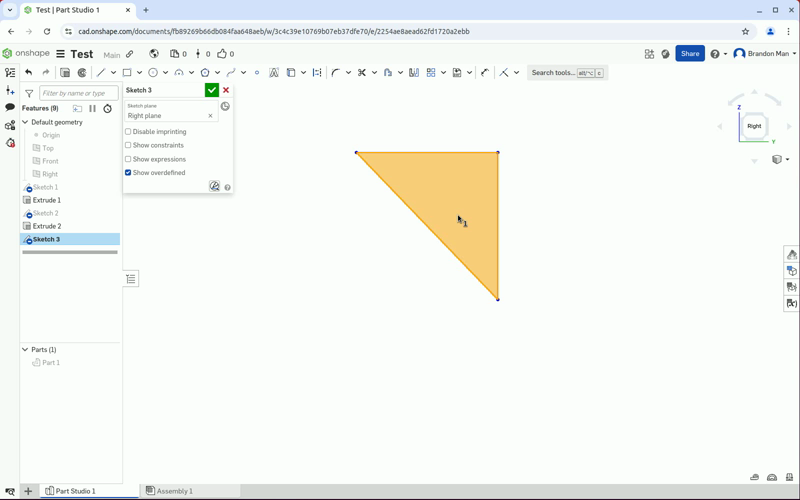
scroll(-6)
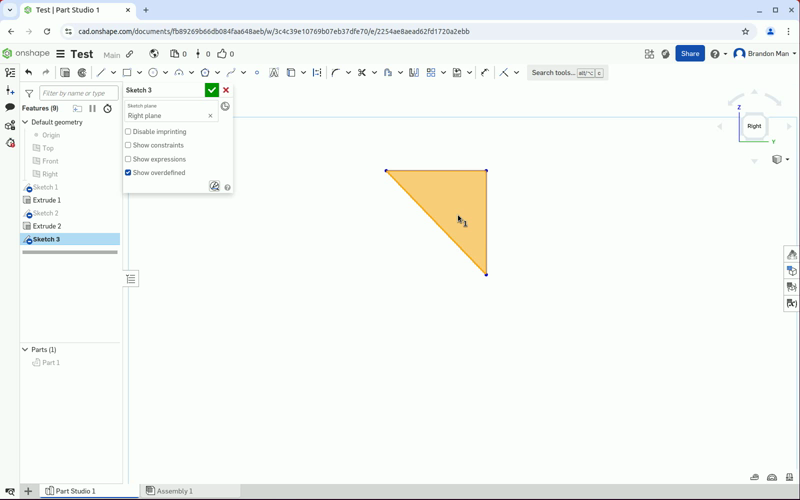
scroll(-6)
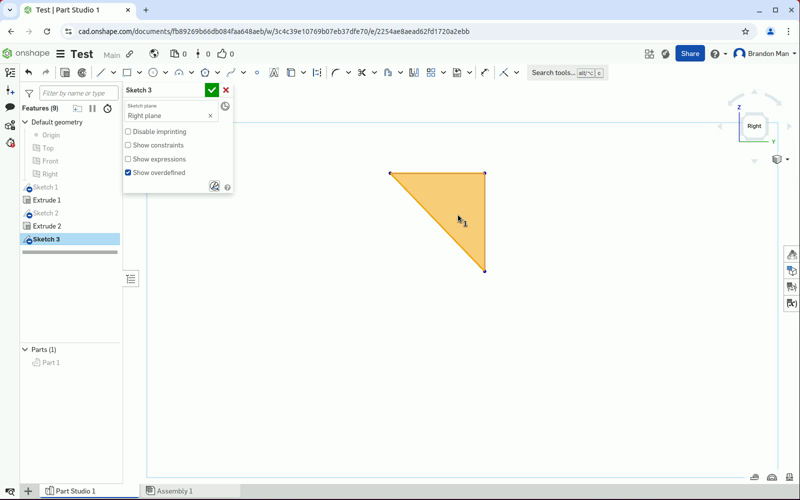
scroll(-6)
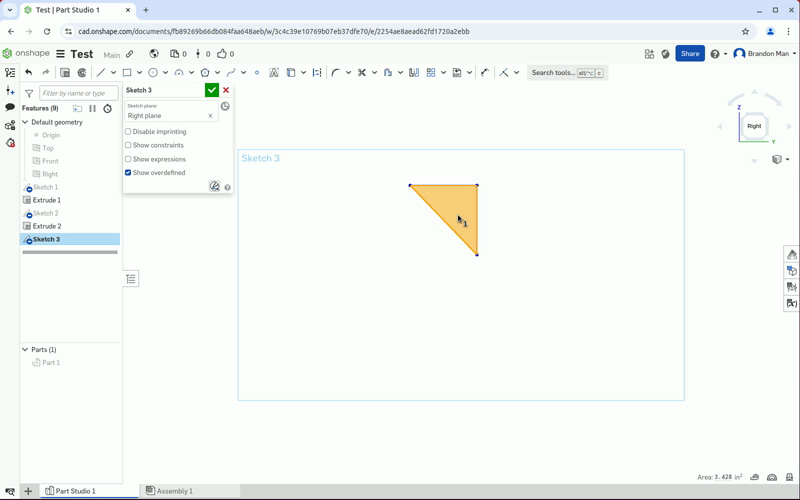
scroll(-6)
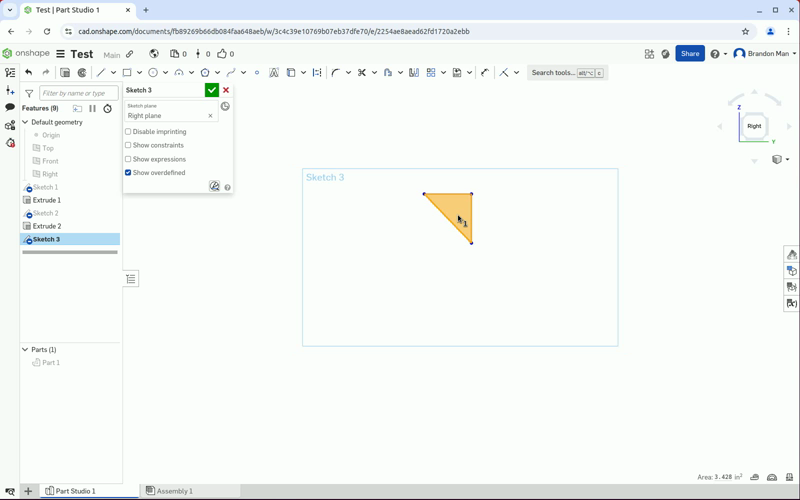
scroll(-6)
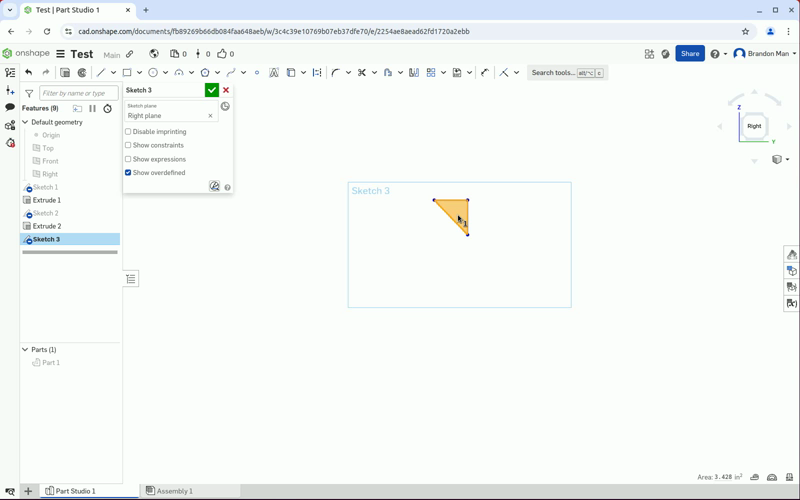
scroll(-6)
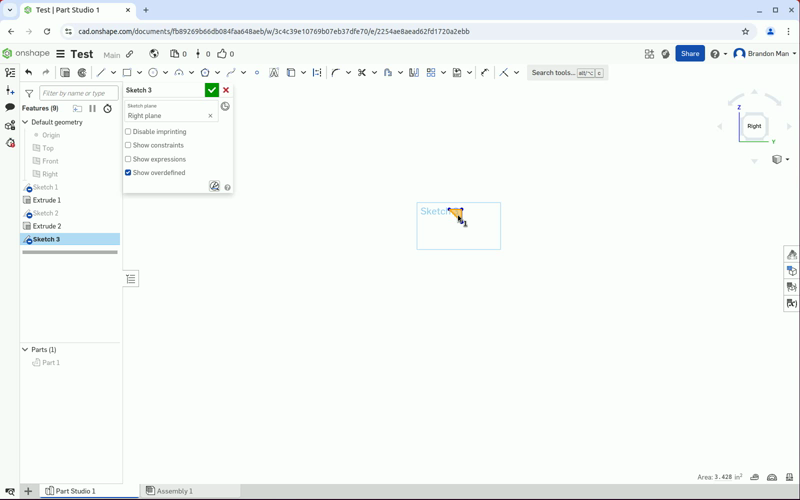
mouse_move(73, 352)
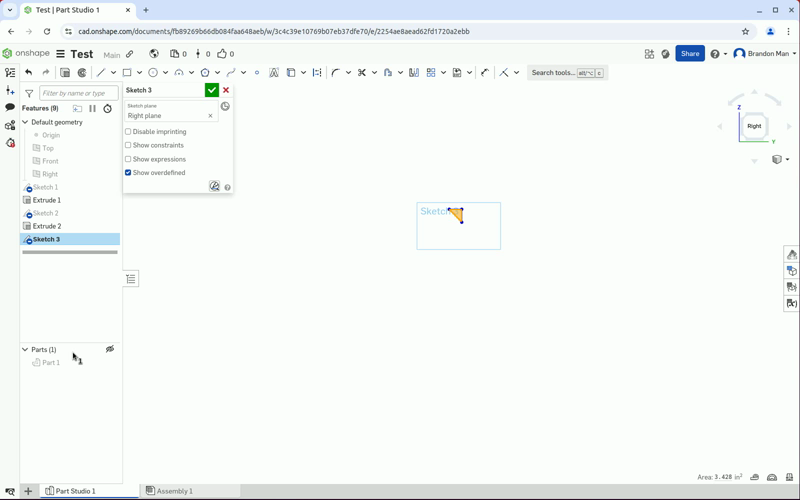
key(shift+y)
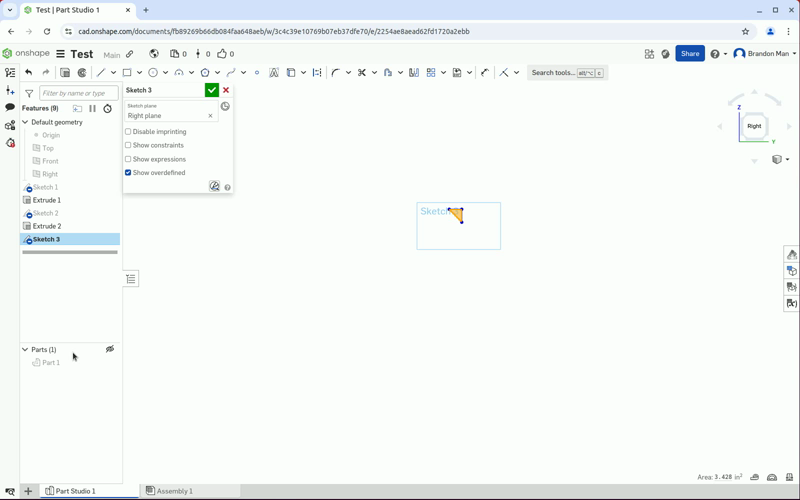
key(shift+e)
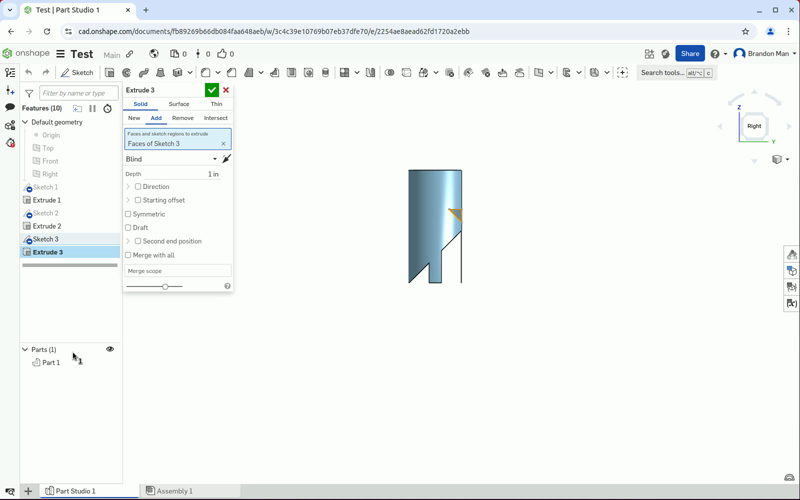
mouse_move(143, 106)
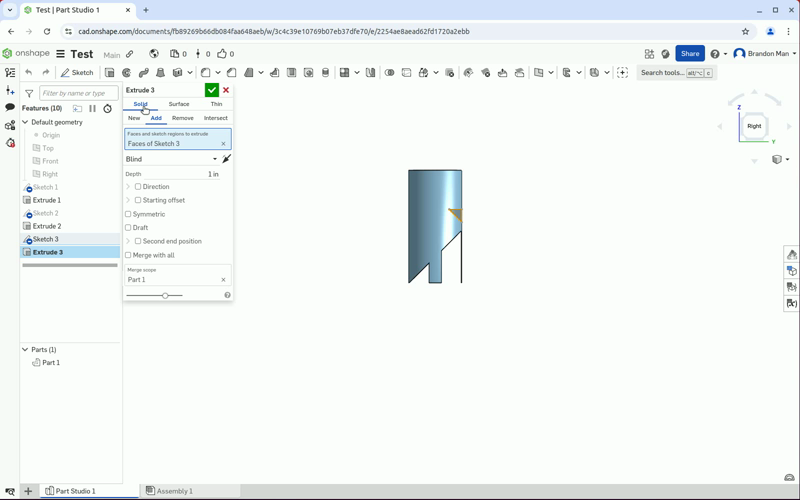
click(143, 106)
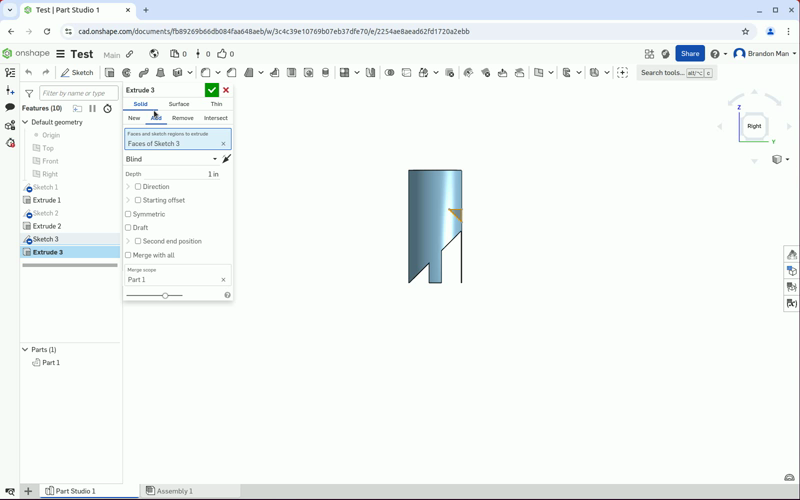
mouse_move(186, 120)
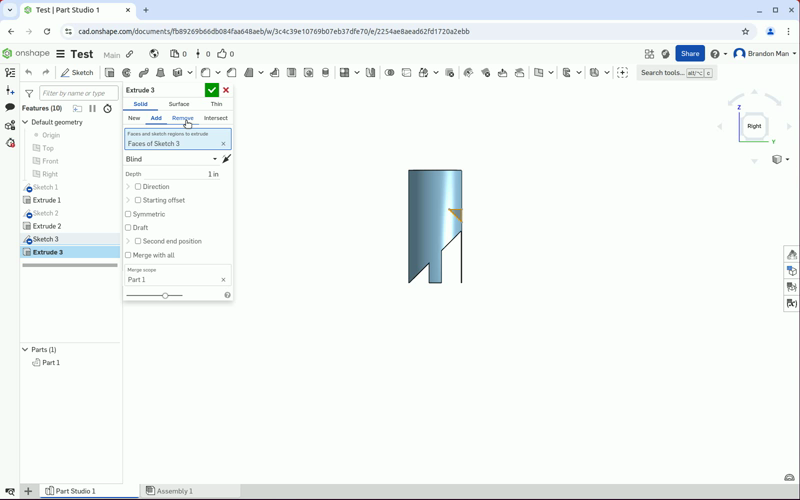
click(186, 120)
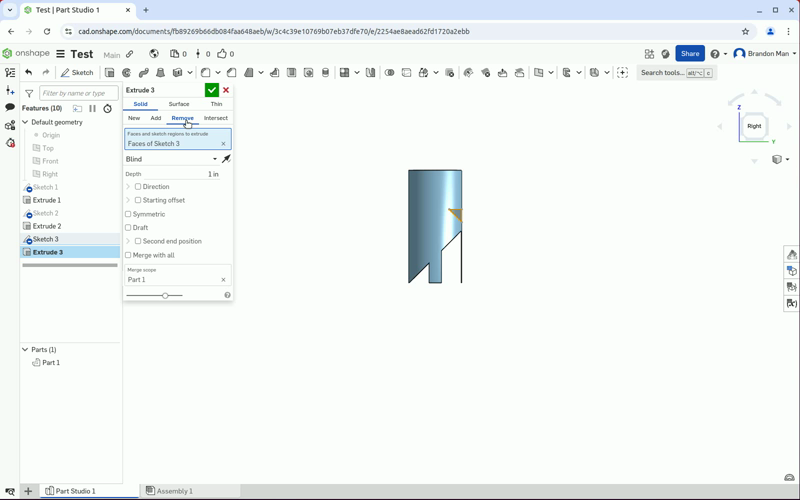
key(tab, 4)
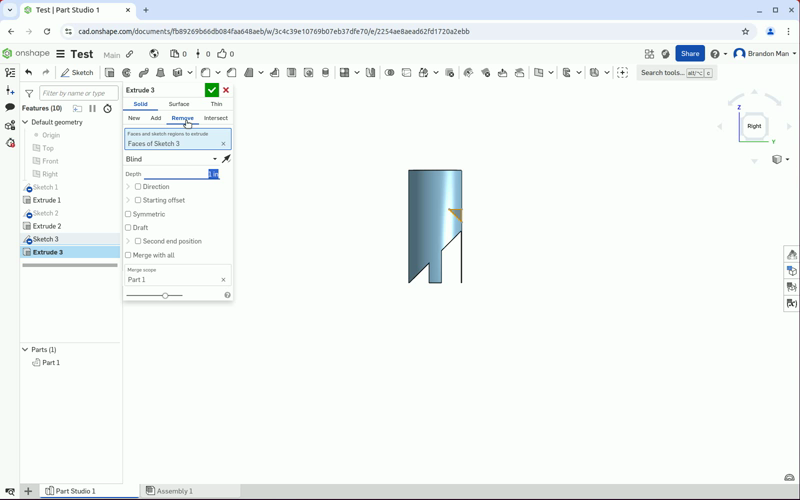
text(10.592)
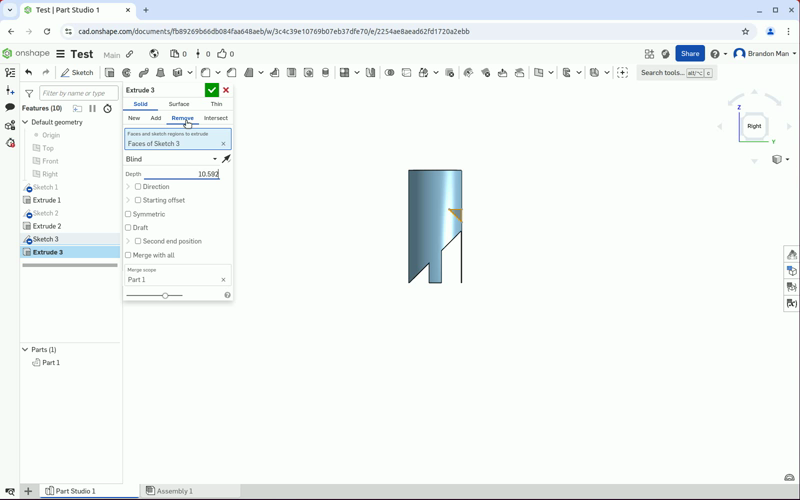
key(tab, 3)
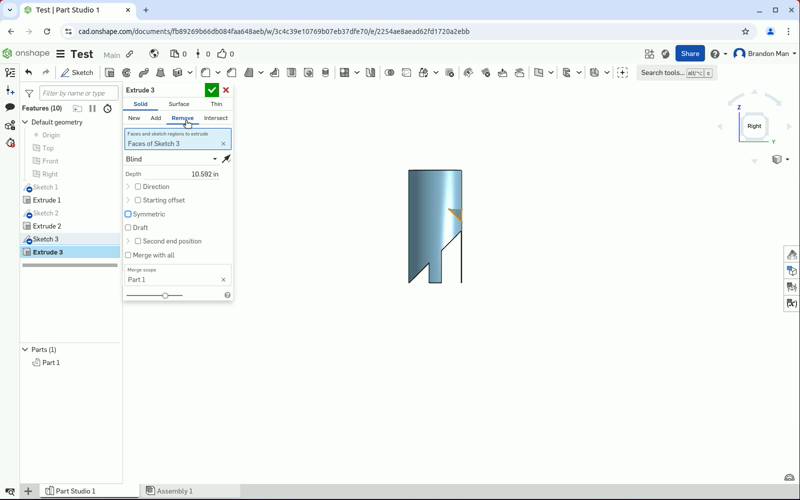
key(space)
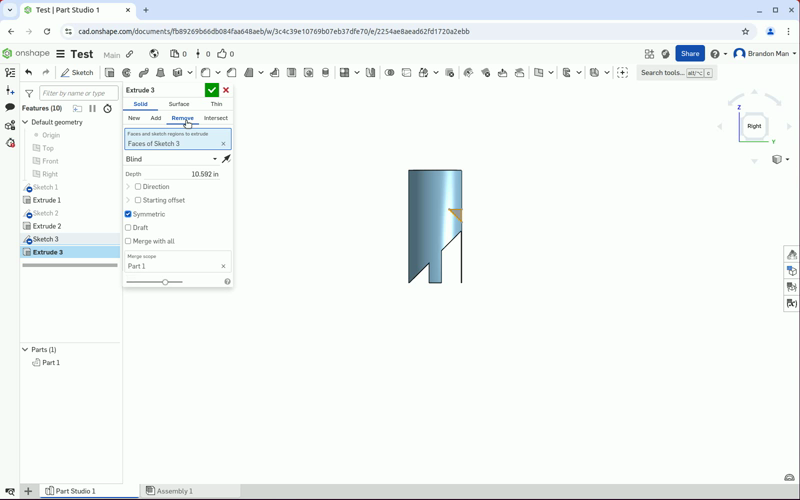
key(tab, 2)
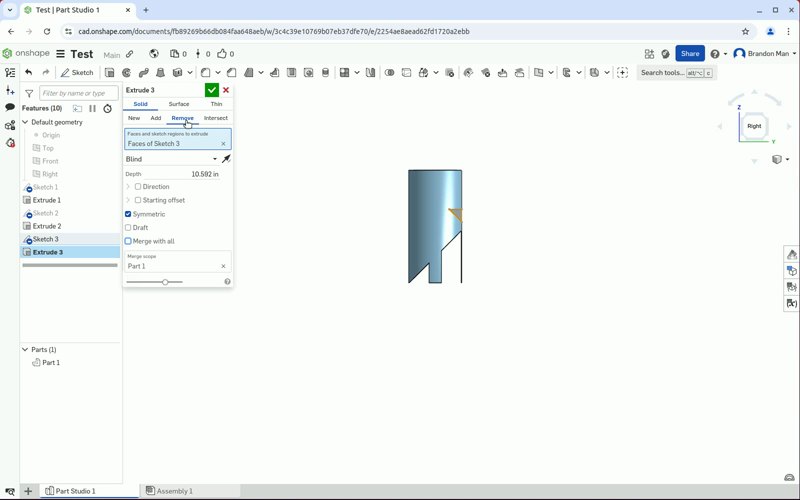
key(space)
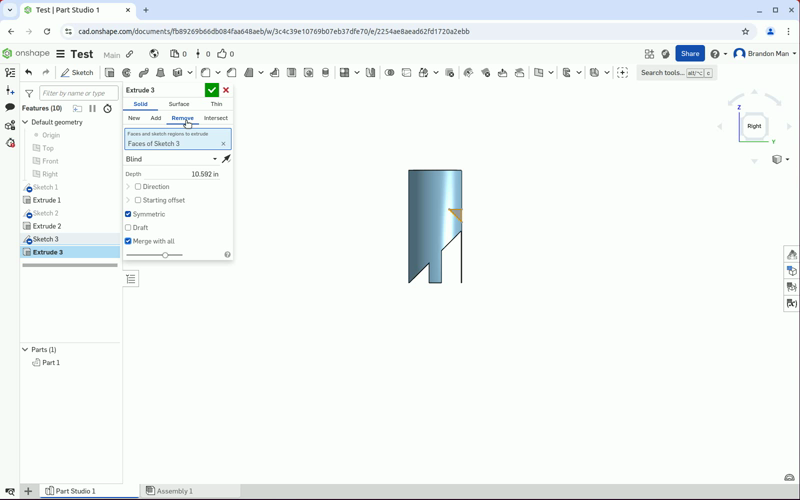
key(enter)
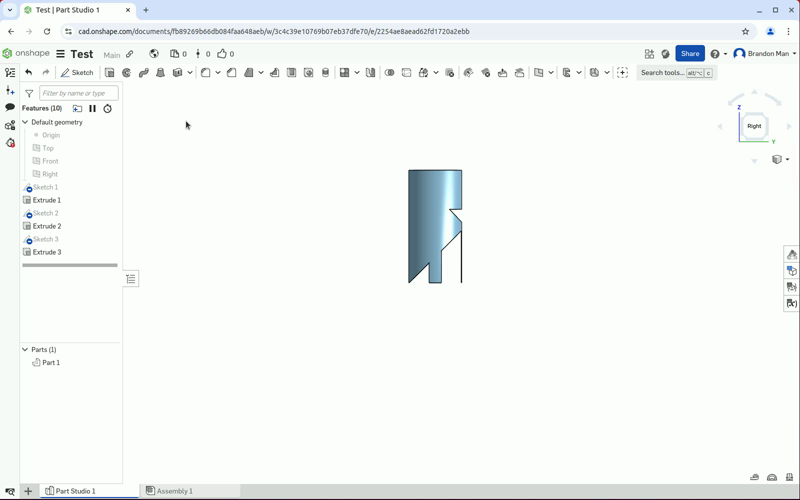
key(shift+h)
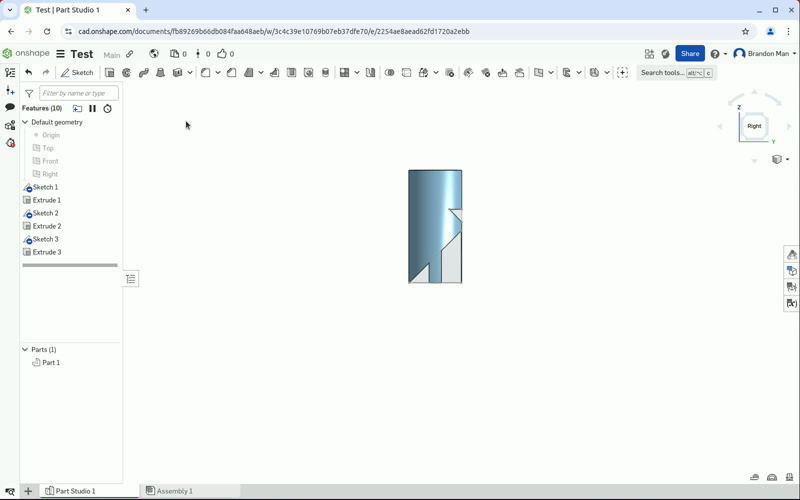
key(shift+h)
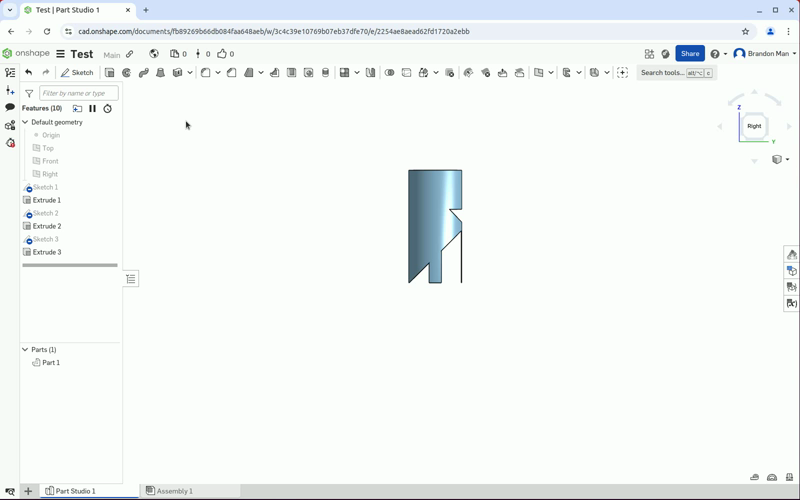
mouse_move(73, 189)
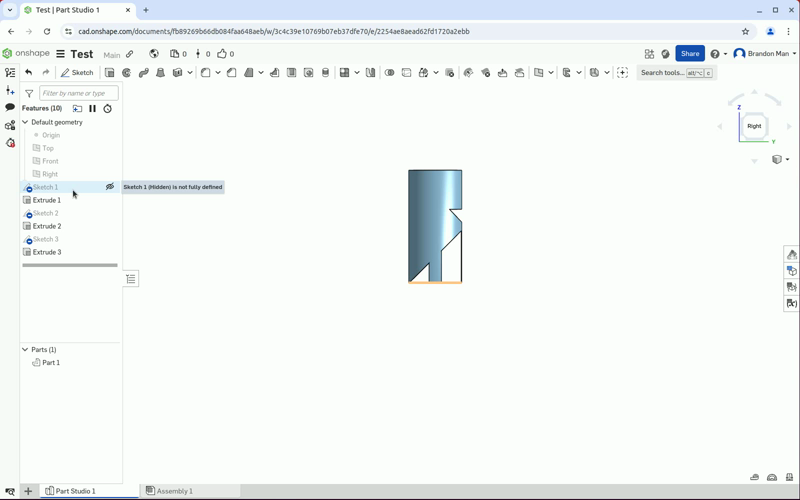
click(73, 189)
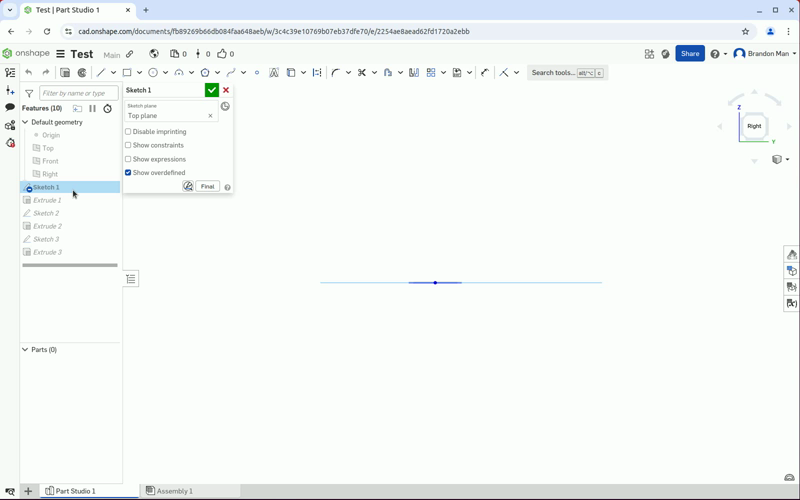
mouse_move(229, 92)
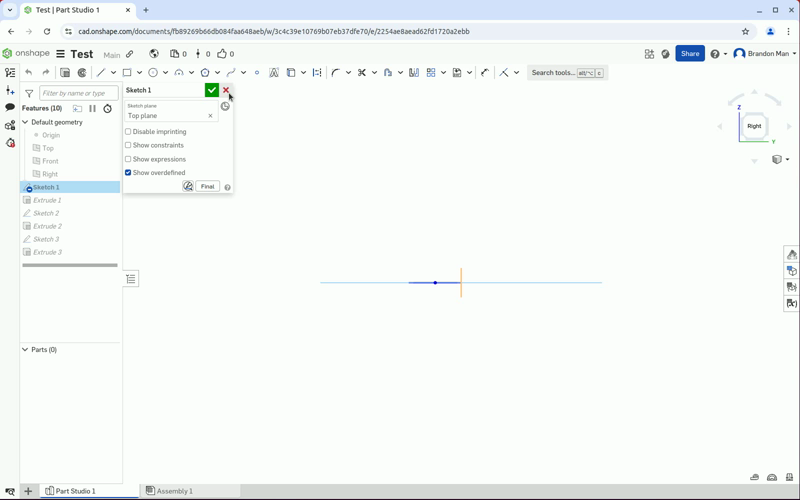
click(229, 92)
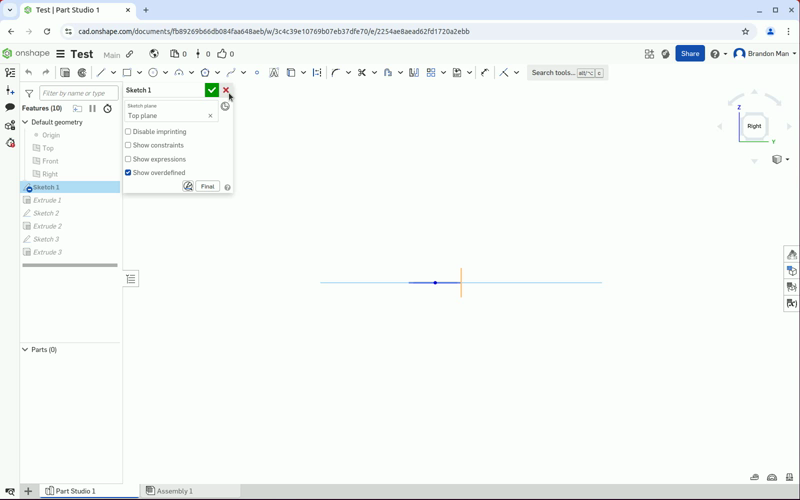
key(shift+s)
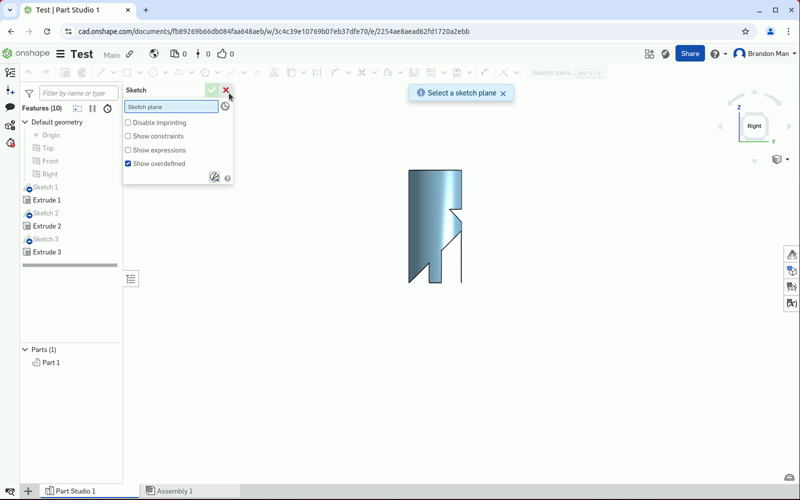
mouse_move(73, 176)
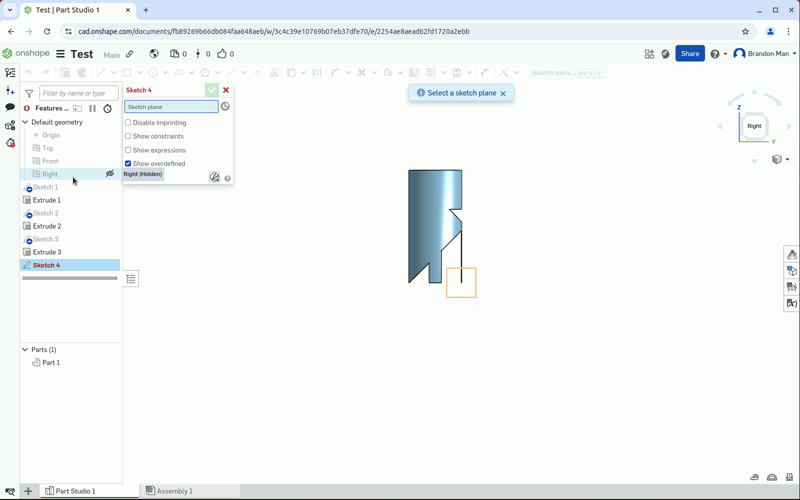
click(73, 176)
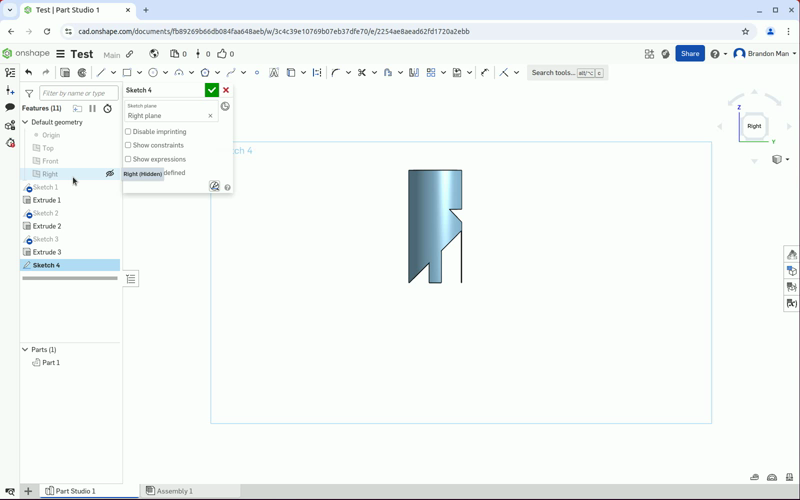
mouse_move(73, 352)
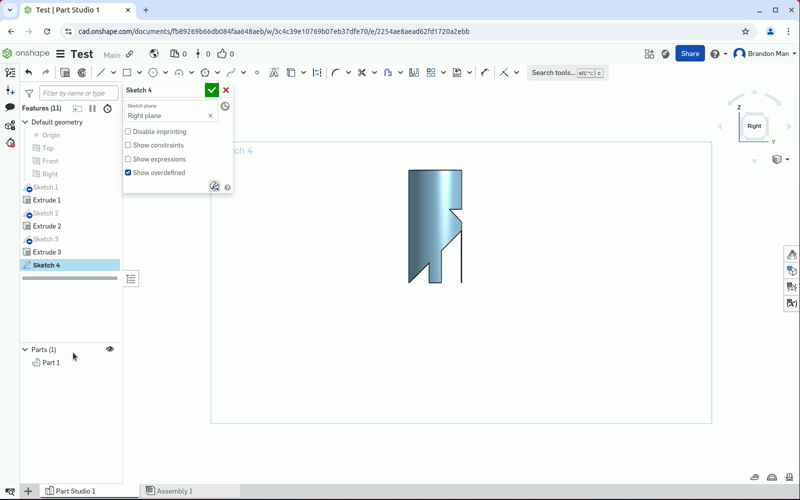
key(y)
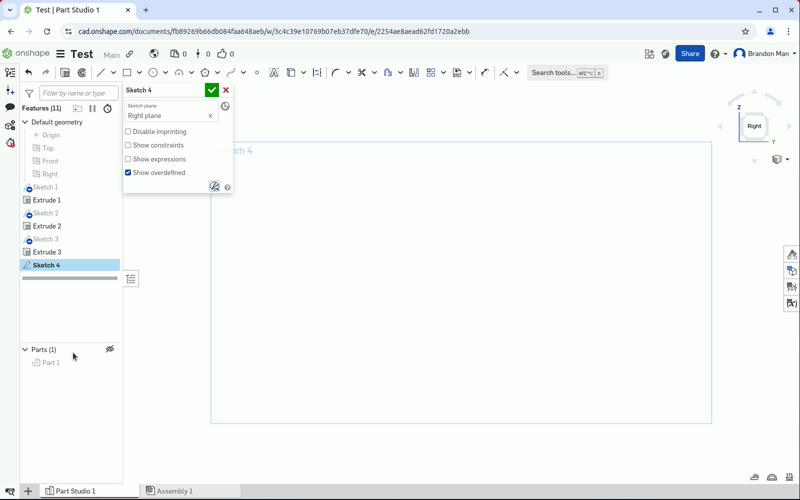
key(l)
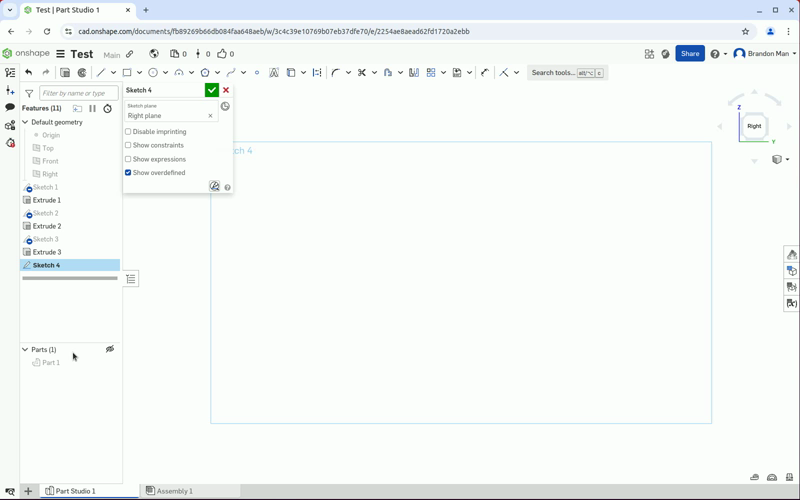
key_down(shift)
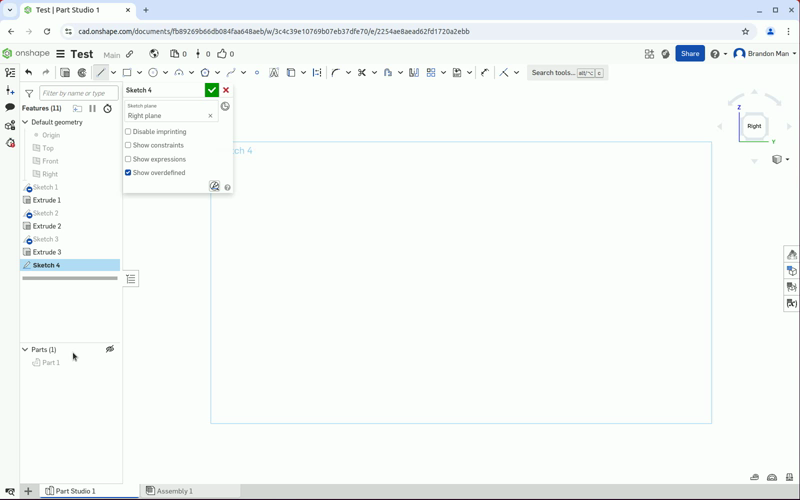
mouse_move(409, 170)
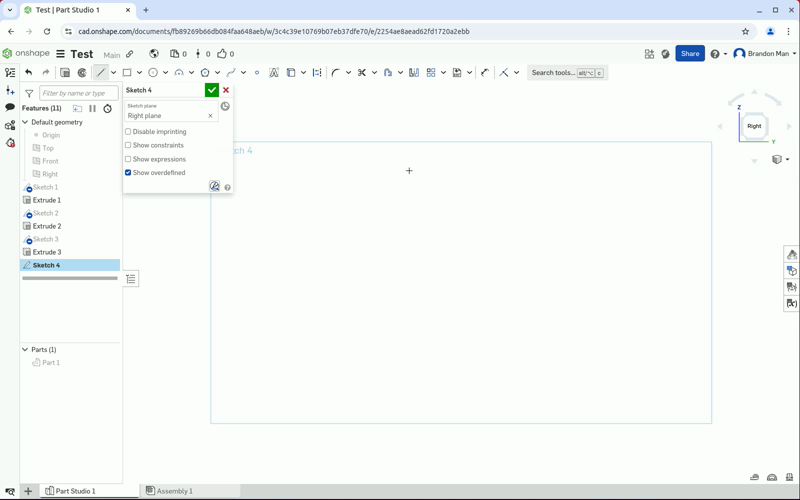
click(409, 170)
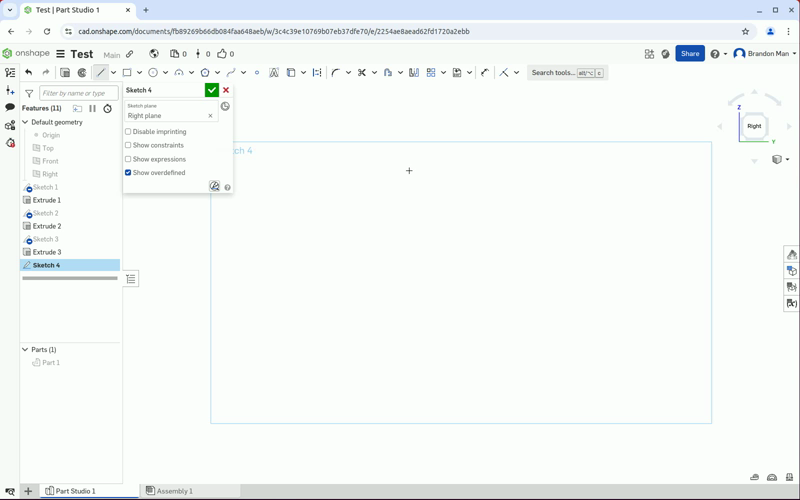
key_up(shift)
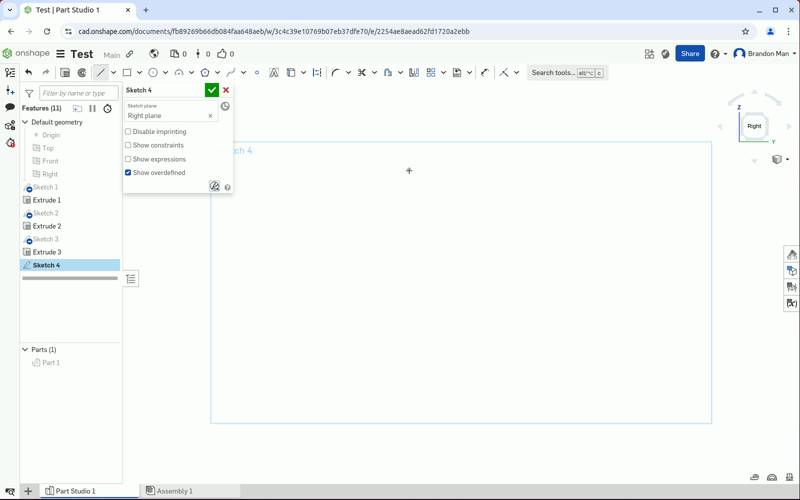
key_down(shift)
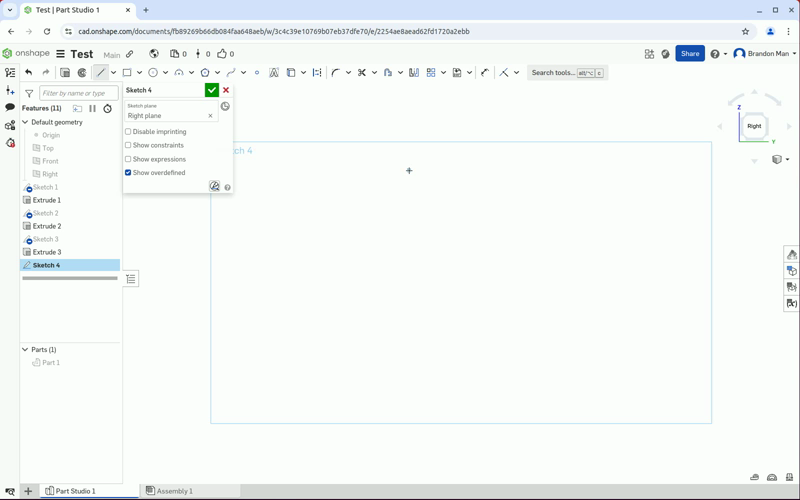
mouse_move(439, 170)
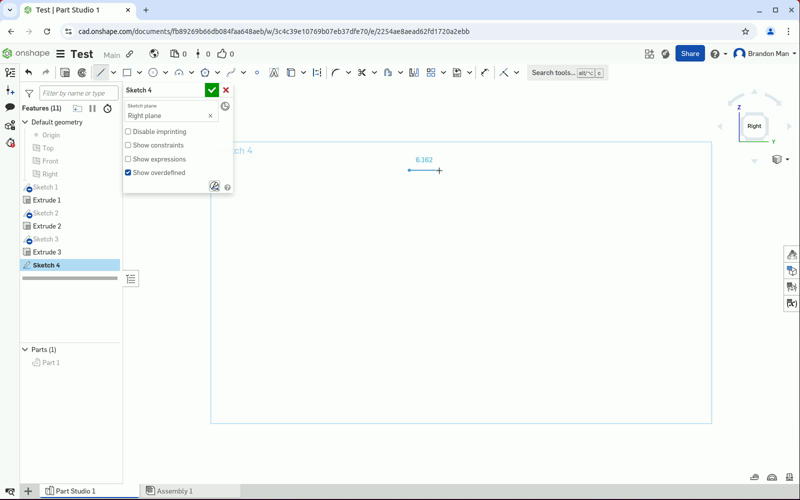
mouse_move(449, 210)
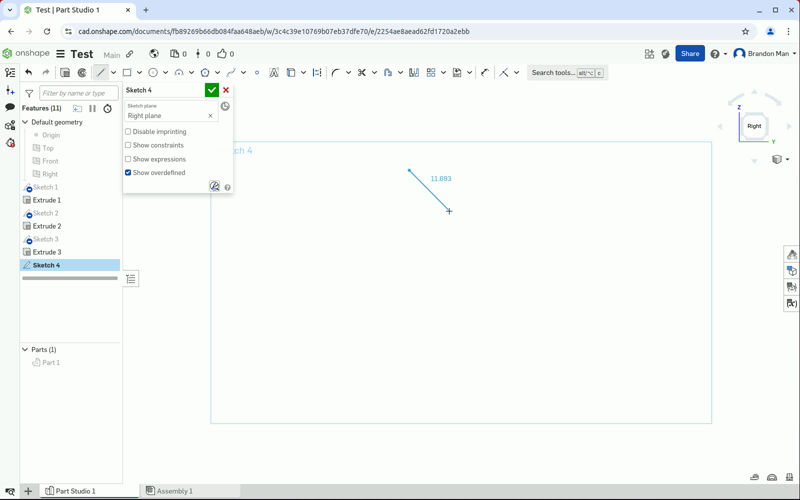
click(449, 210)
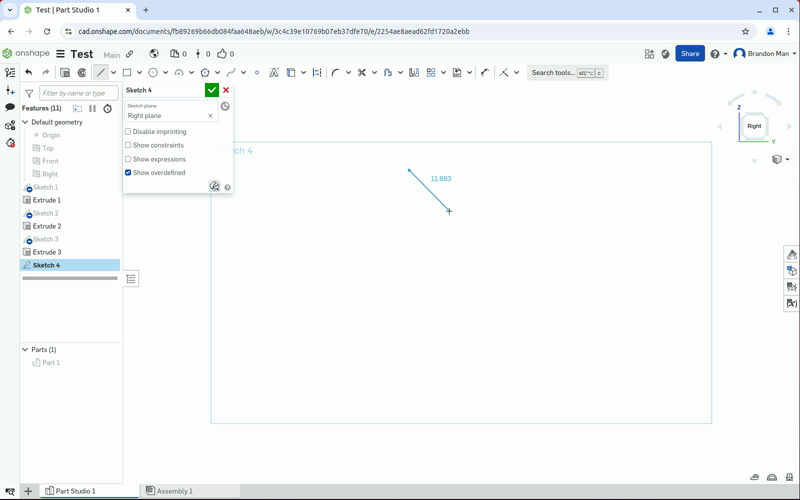
key_up(shift)
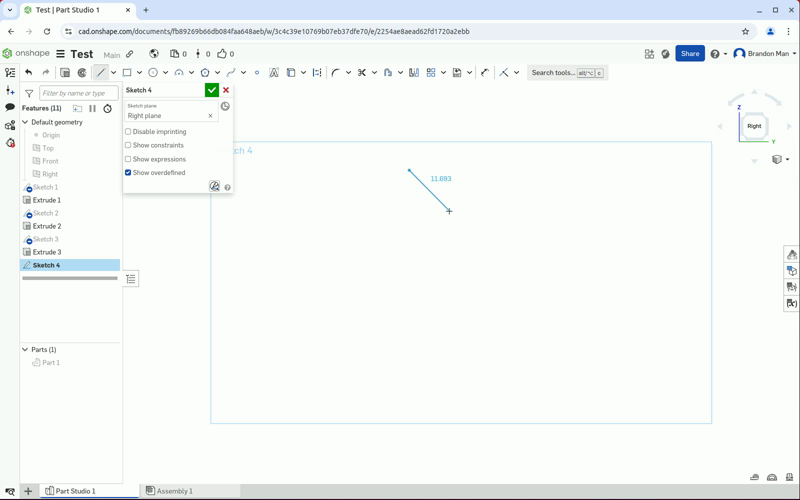
key_down(shift)
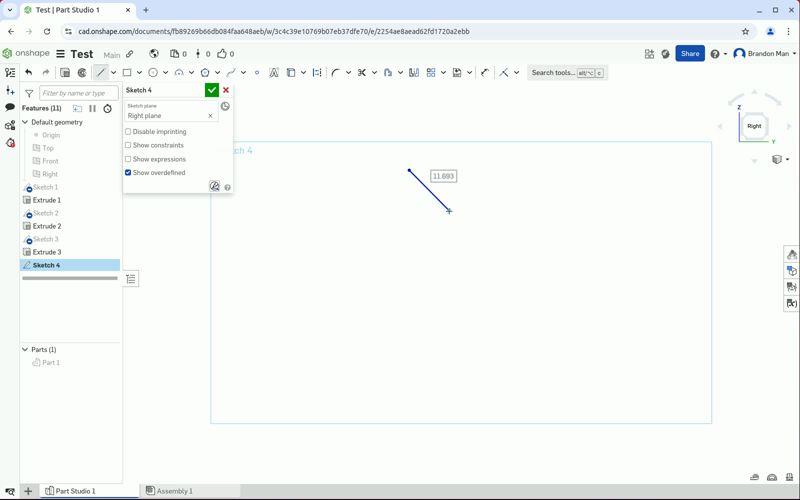
mouse_move(479, 210)
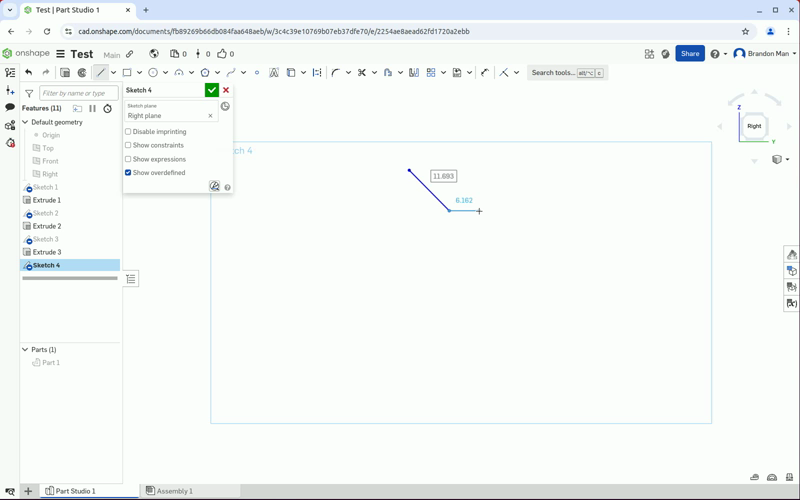
mouse_move(461, 210)
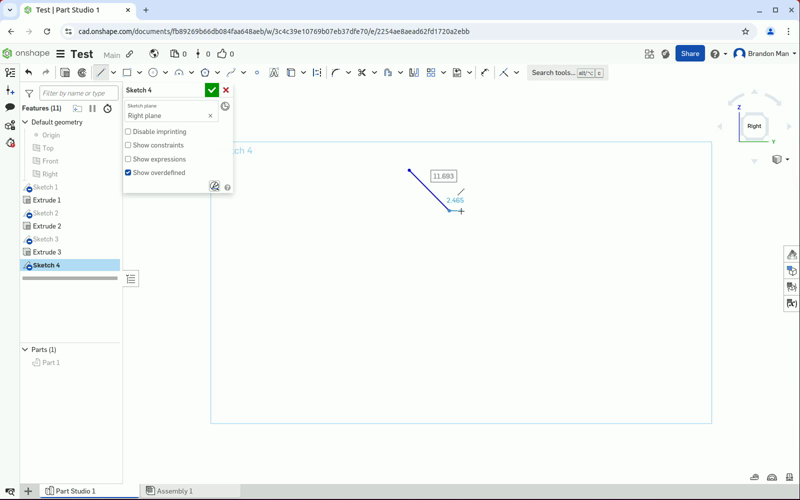
click(461, 210)
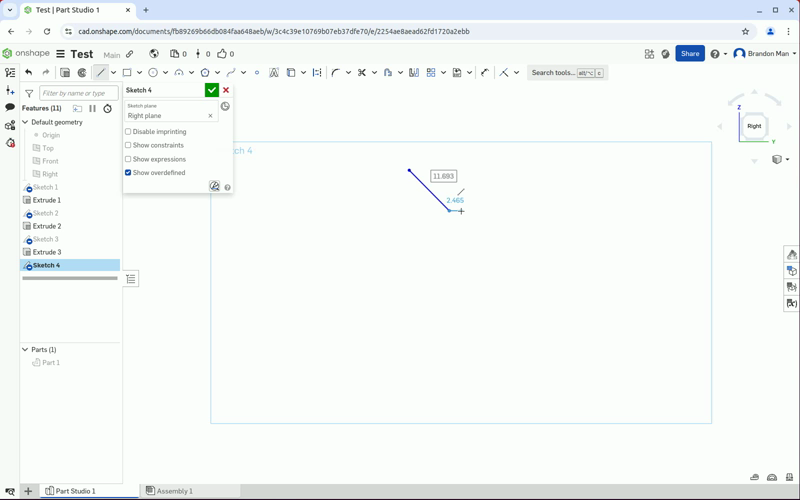
key_up(shift)
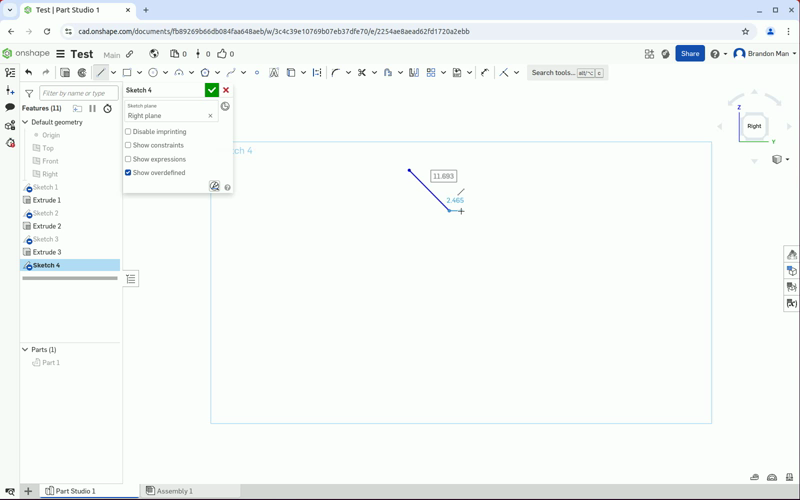
key_down(shift)
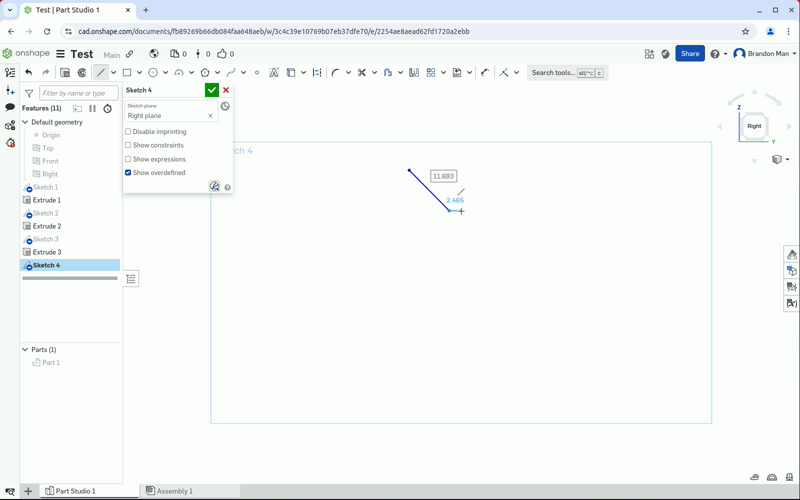
mouse_move(491, 210)
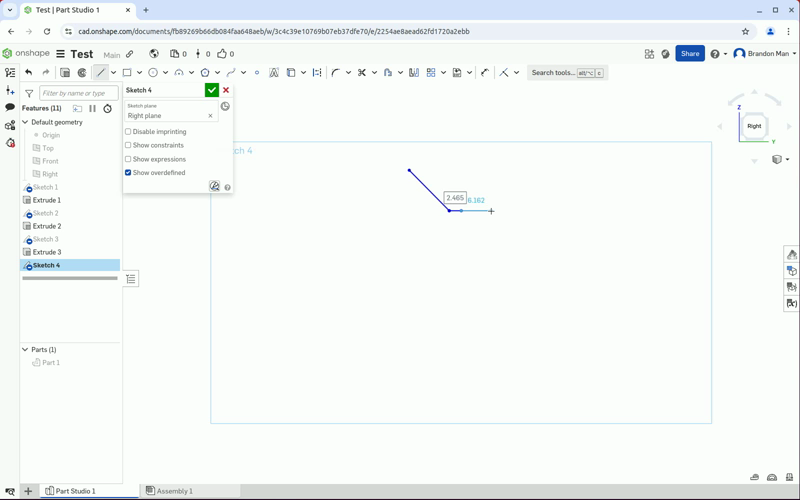
mouse_move(461, 170)
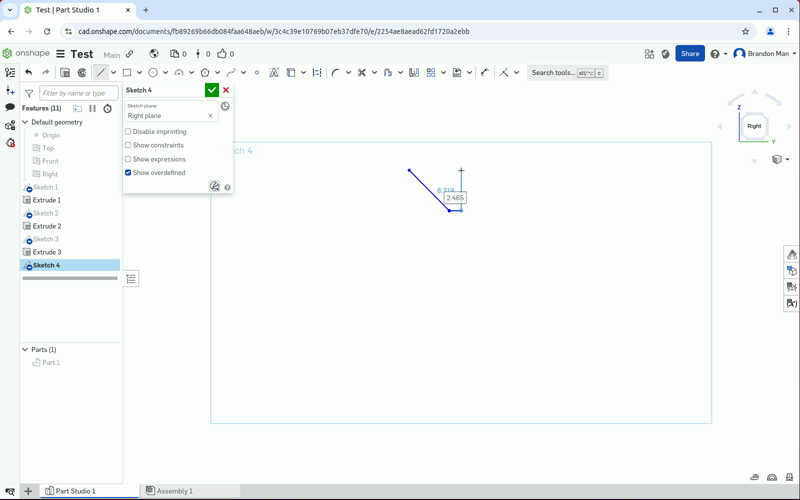
click(461, 170)
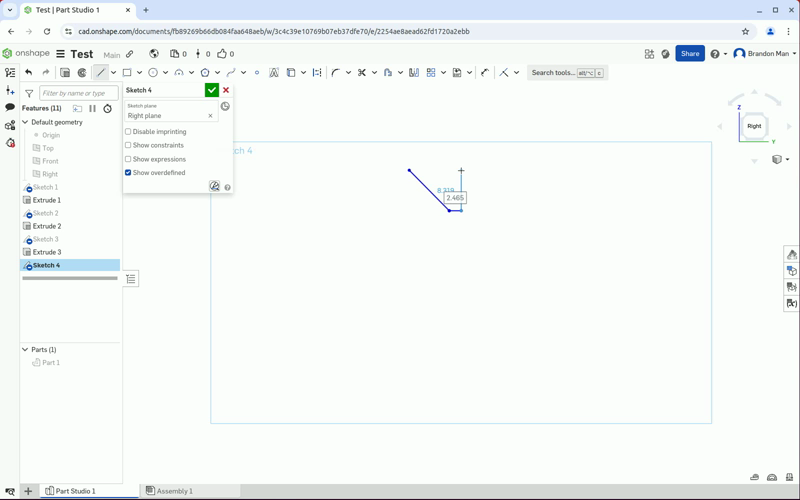
key_up(shift)
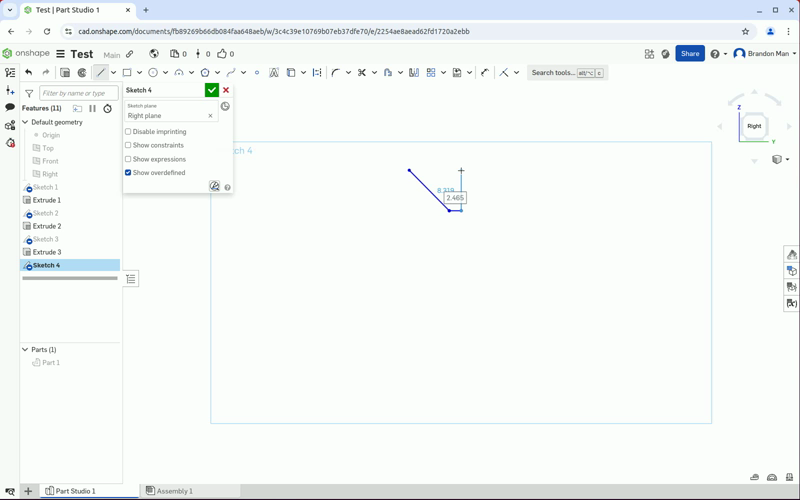
mouse_move(491, 170)
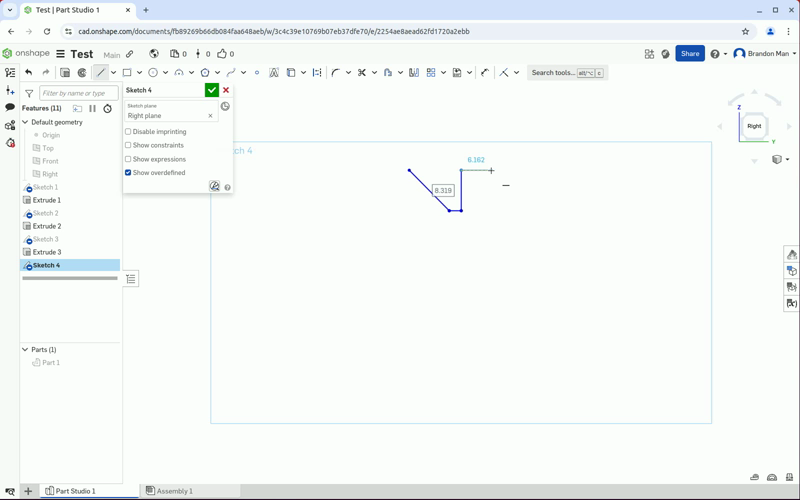
key_down(shift)
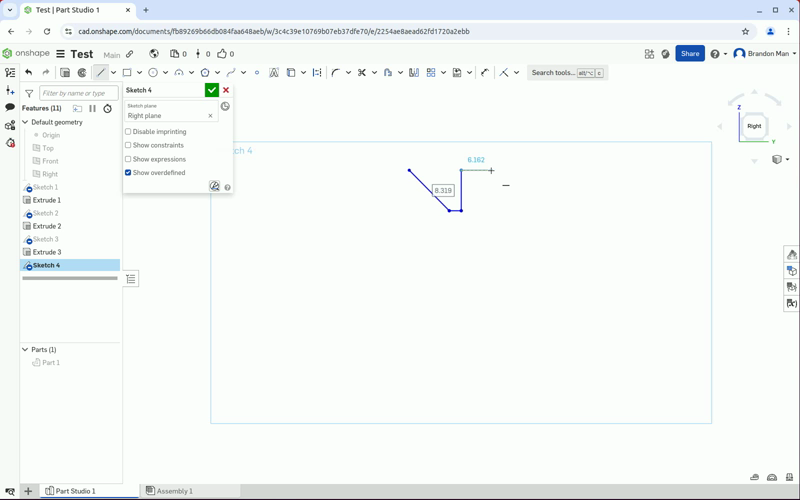
mouse_move(409, 170)
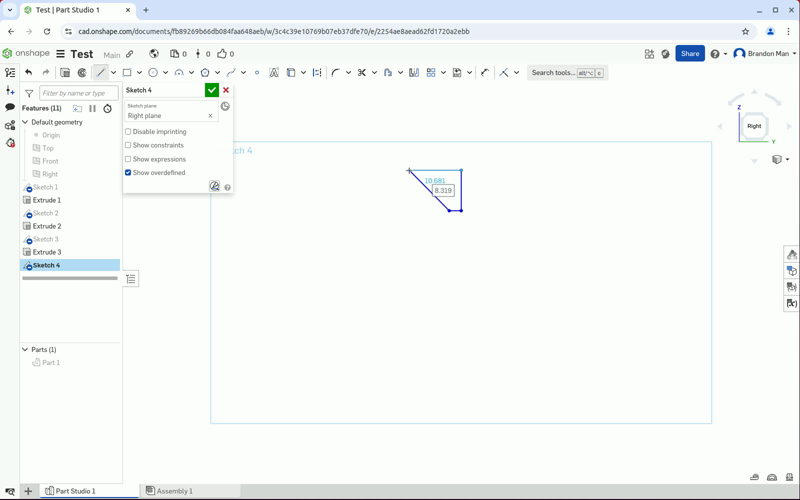
key_up(shift)
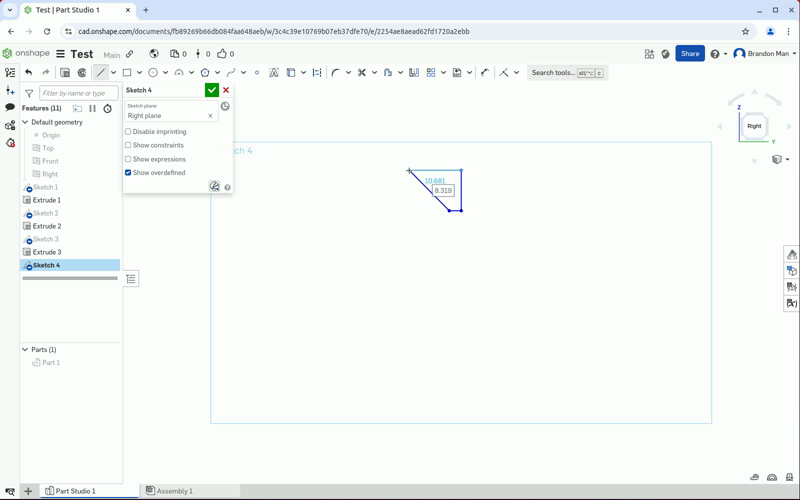
click(409, 170)
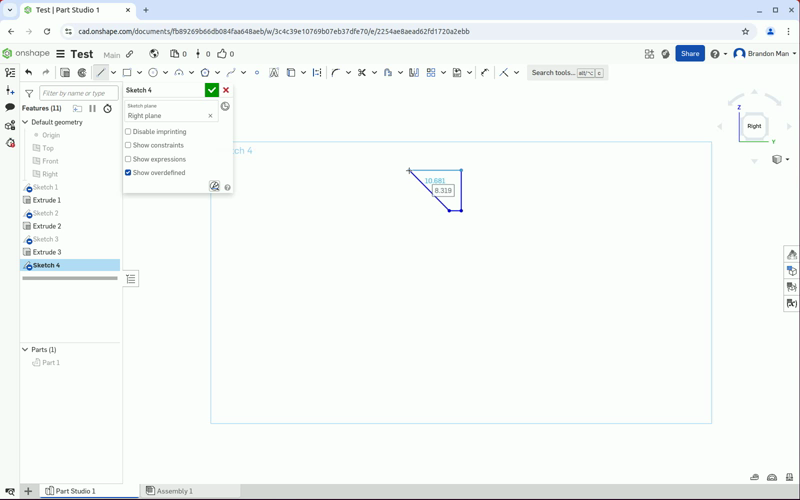
key(esc)
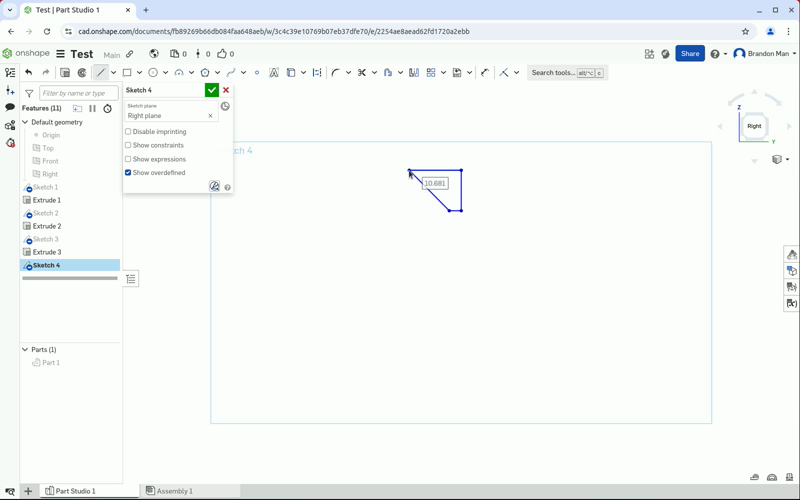
mouse_move(420, 173)
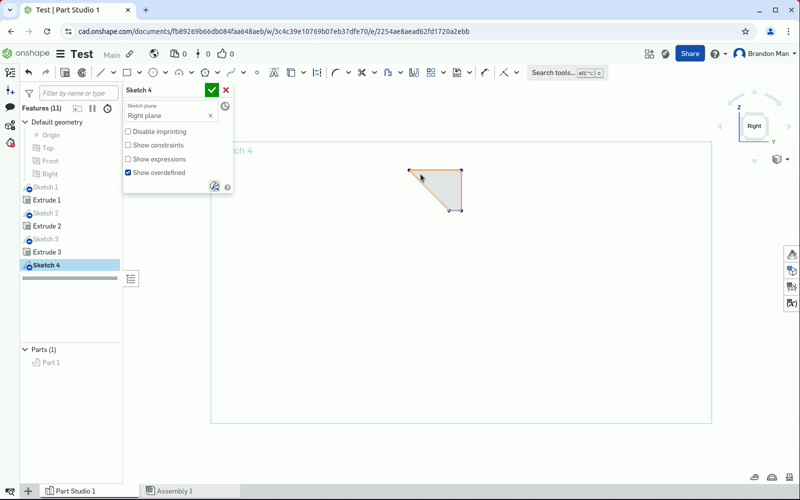
scroll(6)
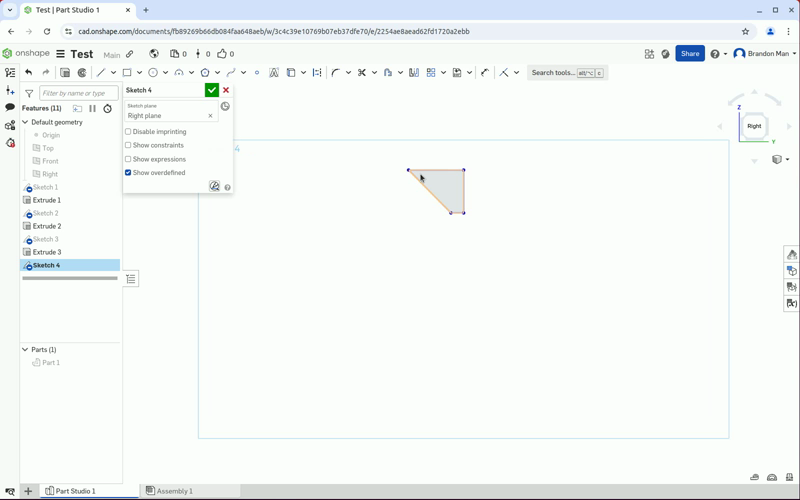
scroll(6)
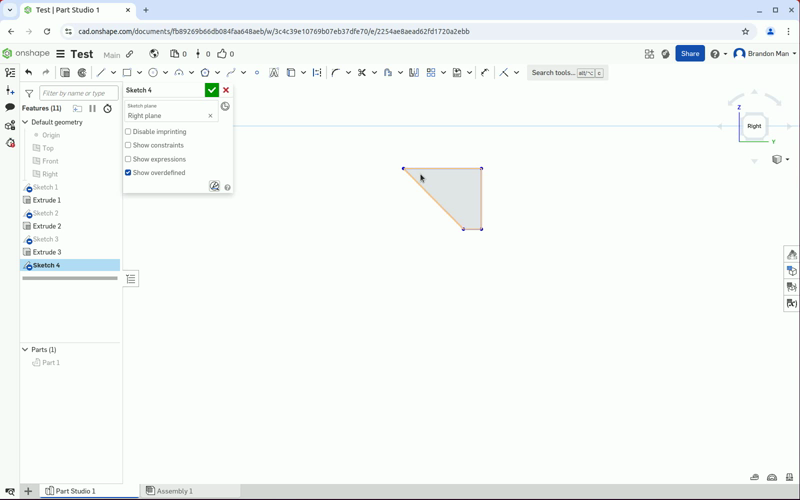
scroll(6)
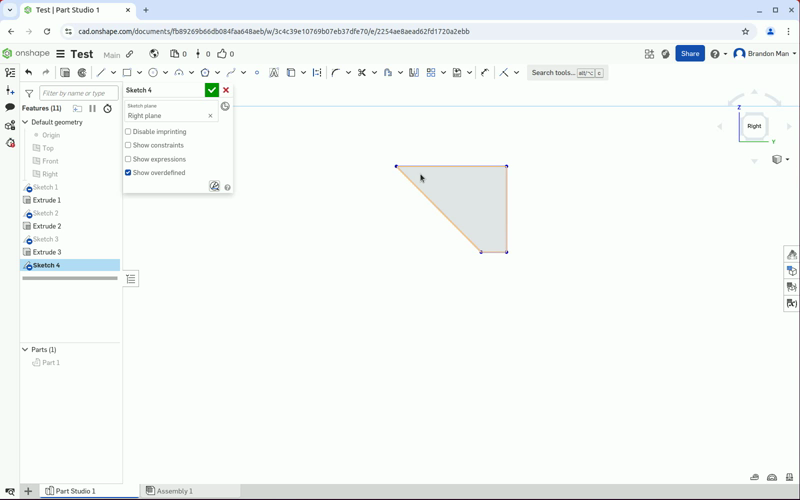
scroll(6)
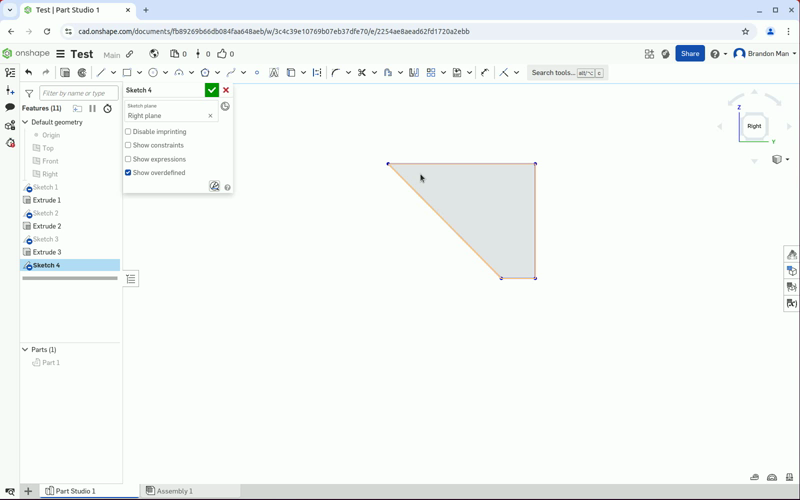
scroll(6)
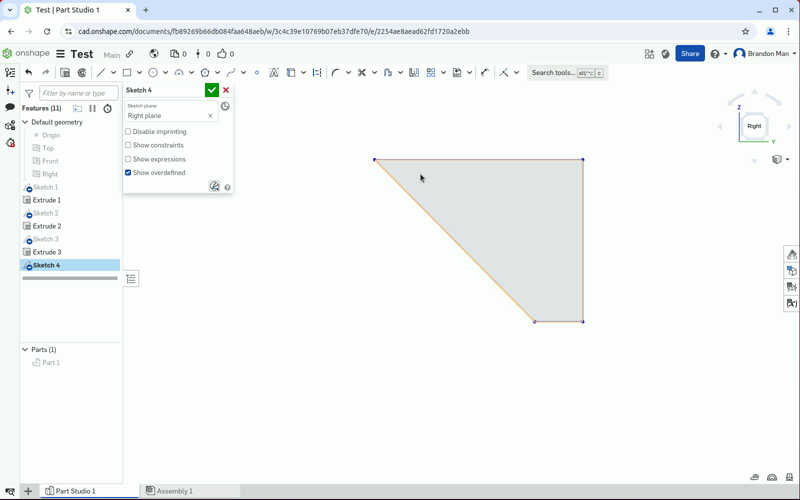
scroll(6)
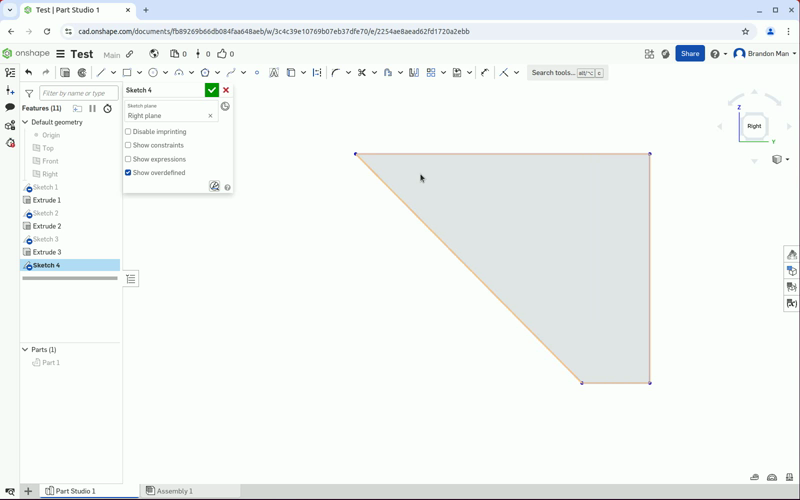
scroll(6)
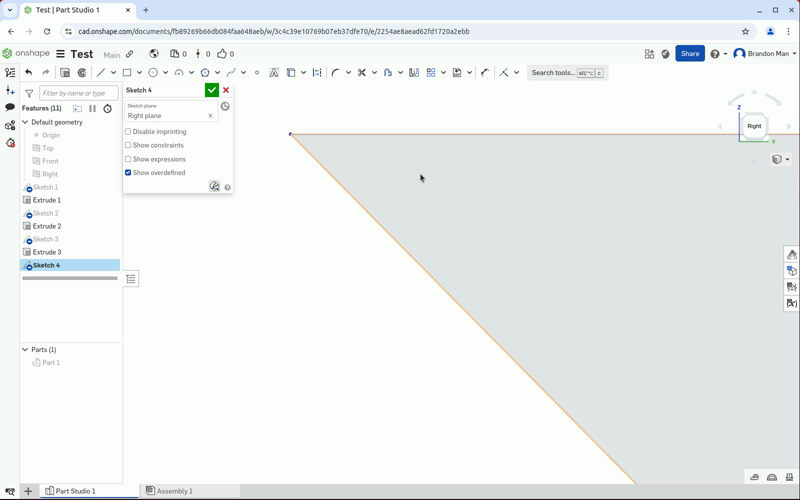
click(420, 173)
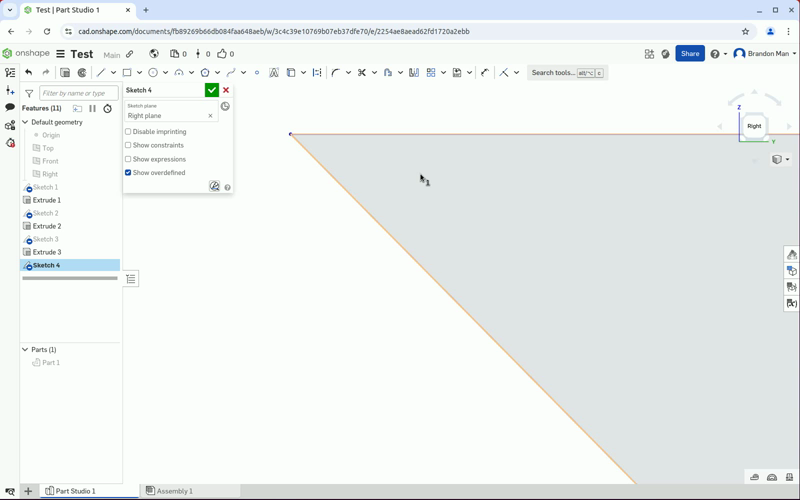
scroll(-6)
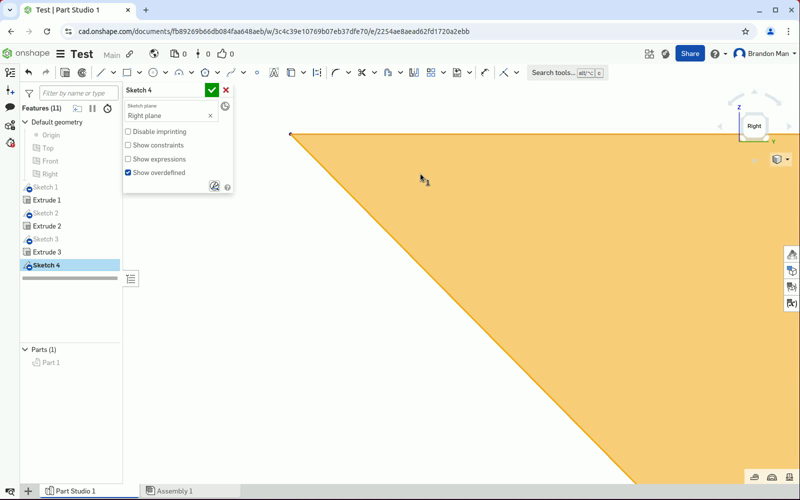
scroll(-6)
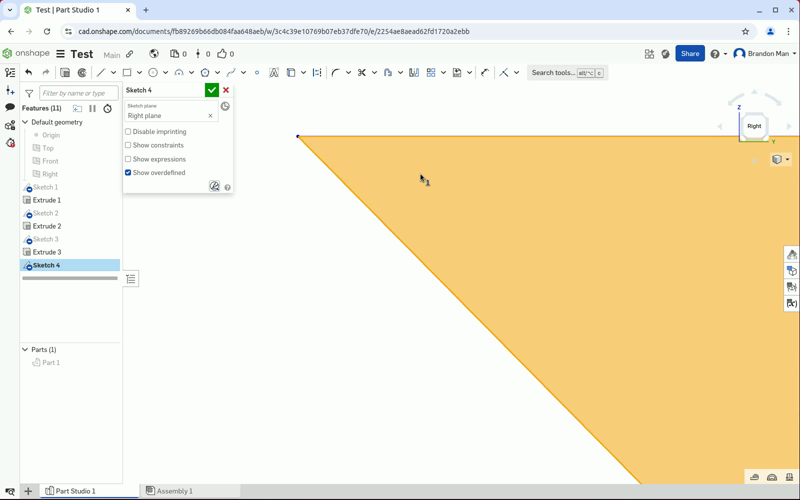
scroll(-6)
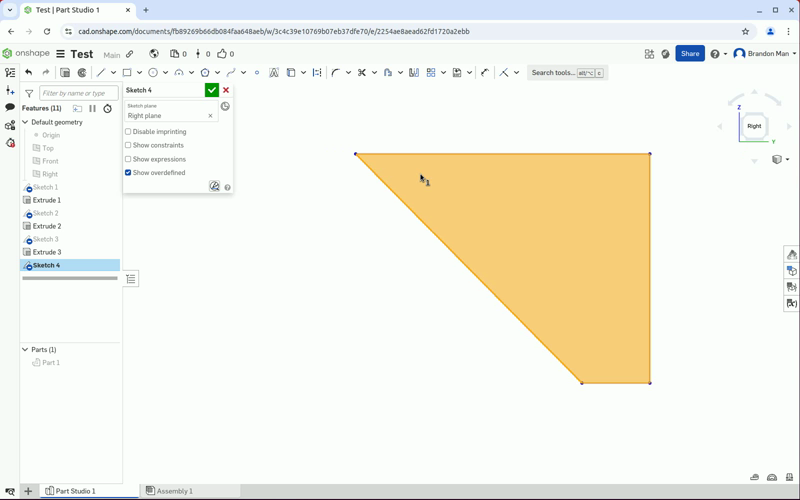
scroll(-6)
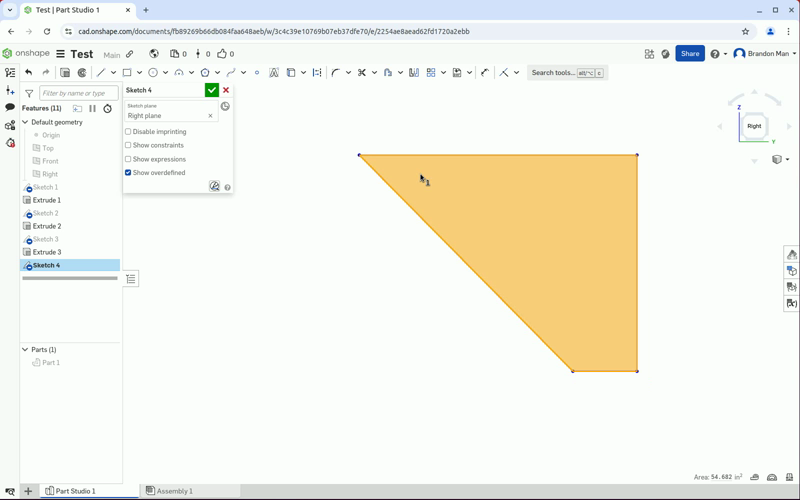
scroll(-6)
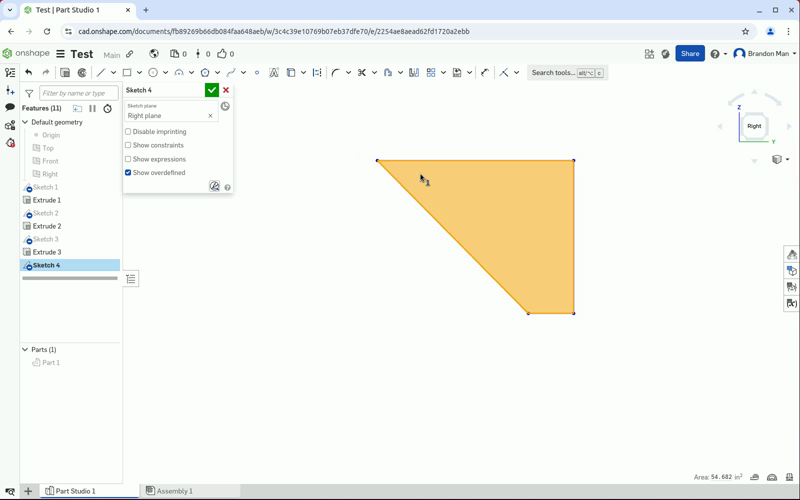
scroll(-6)
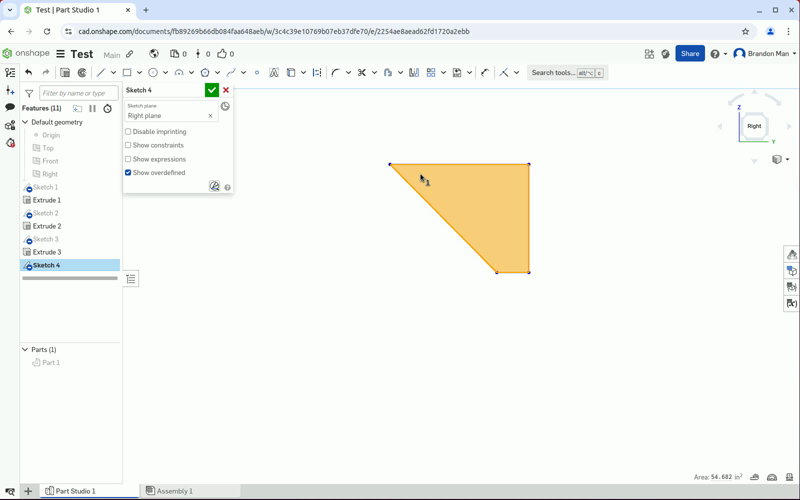
scroll(-6)
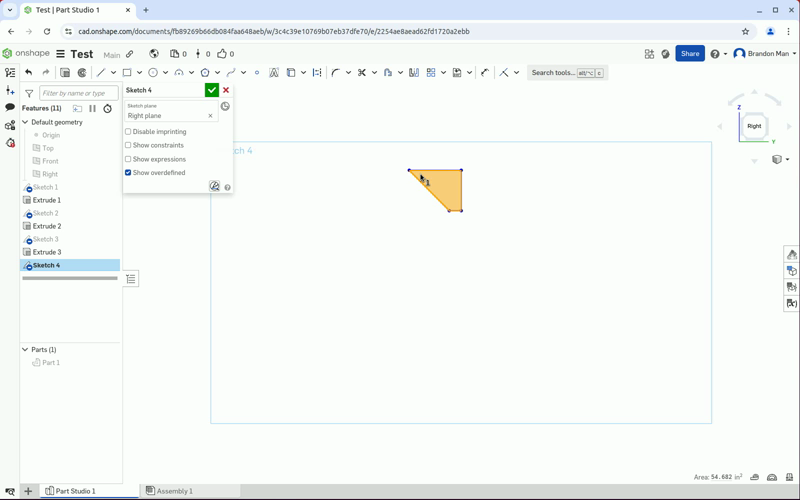
mouse_move(73, 352)
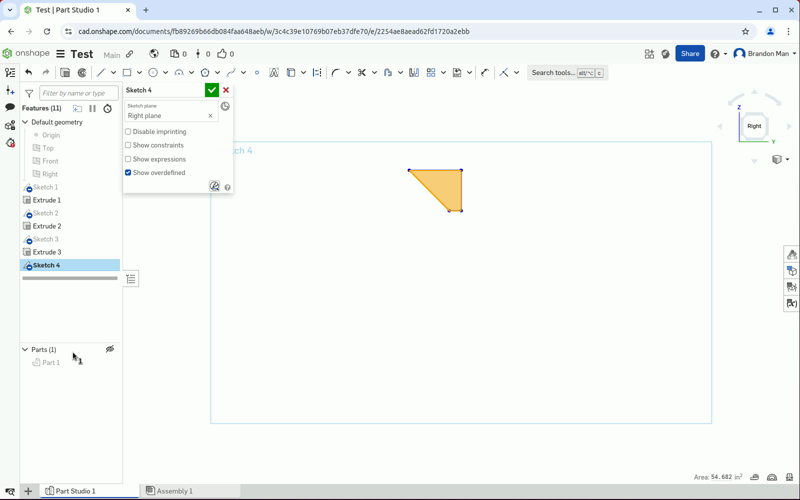
key(shift+y)
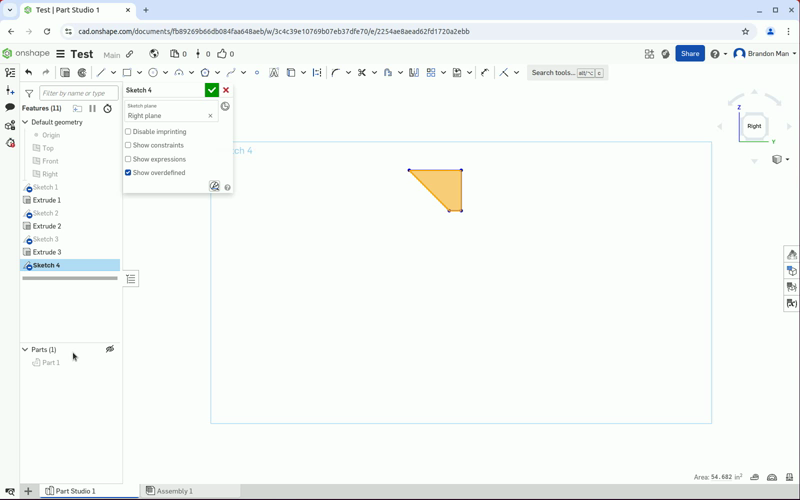
key(shift+e)
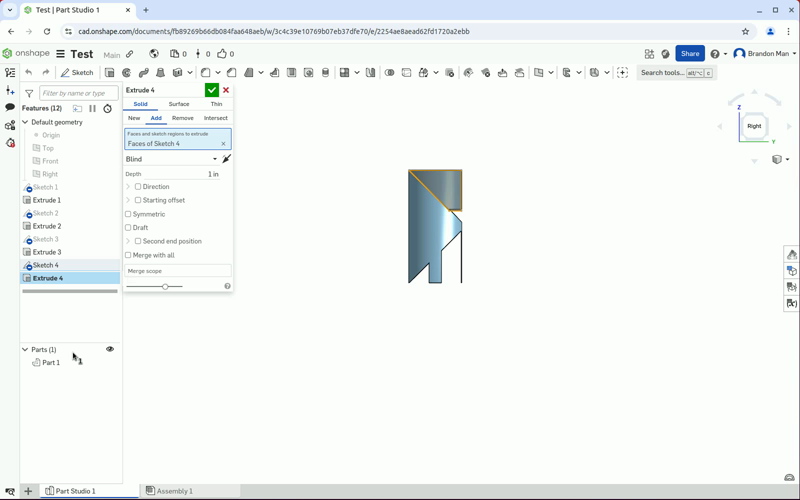
mouse_move(143, 106)
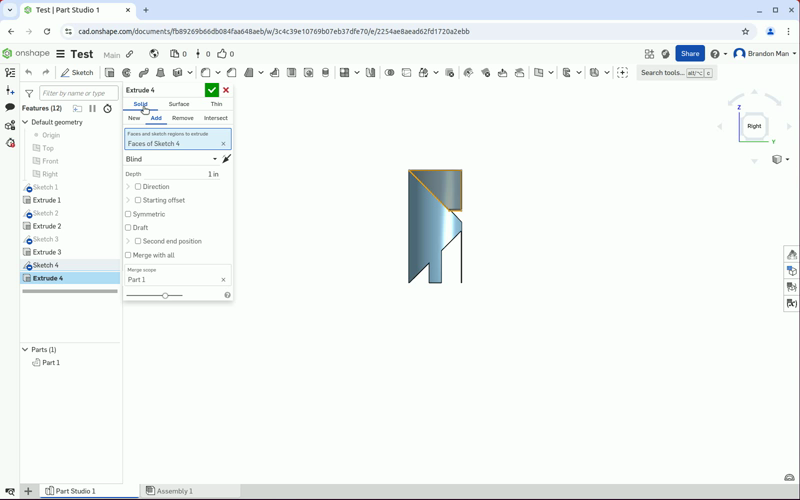
click(143, 106)
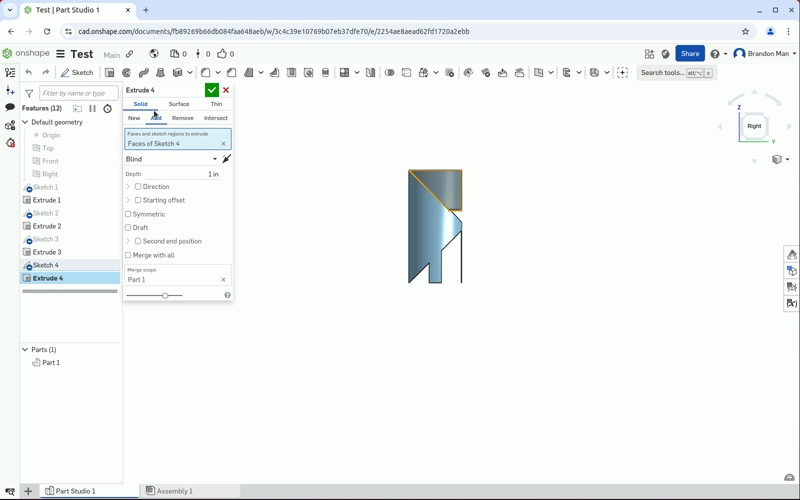
mouse_move(186, 120)
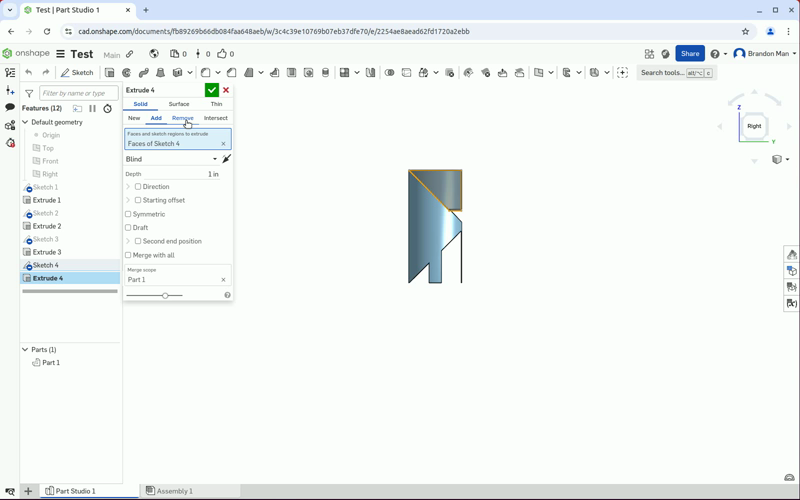
click(186, 120)
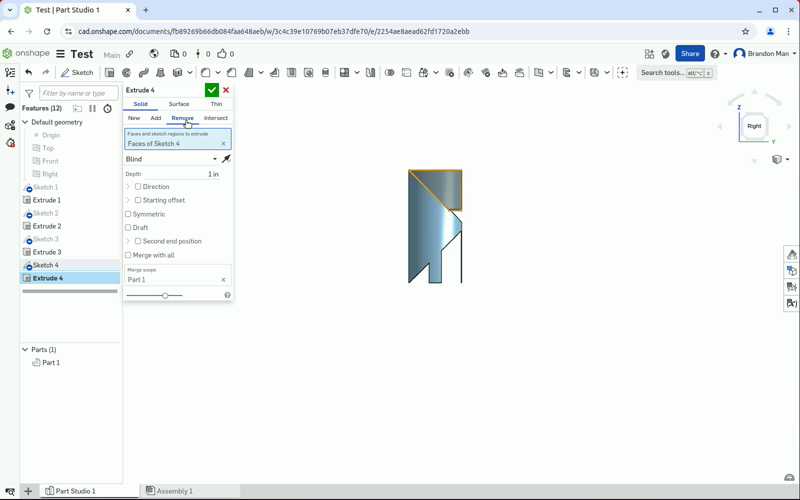
key(tab, 4)
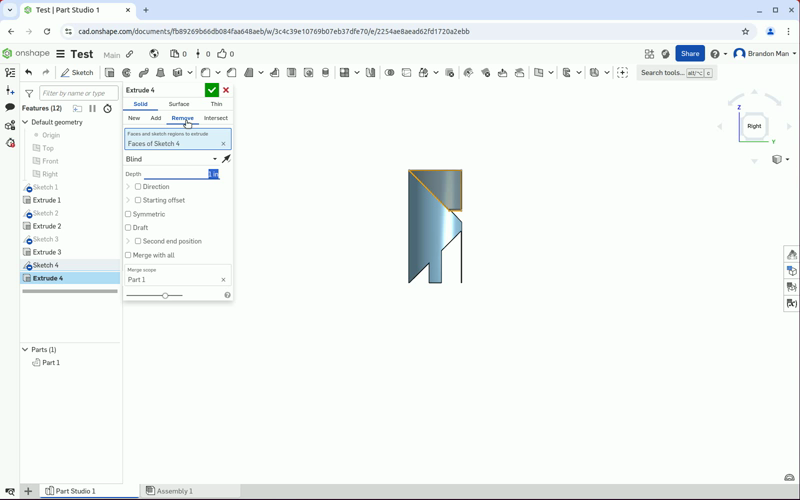
text(10.592)
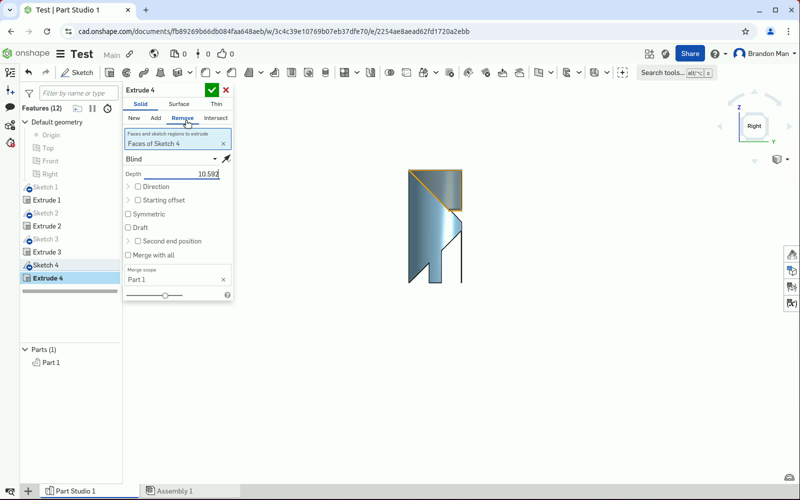
key(tab, 3)
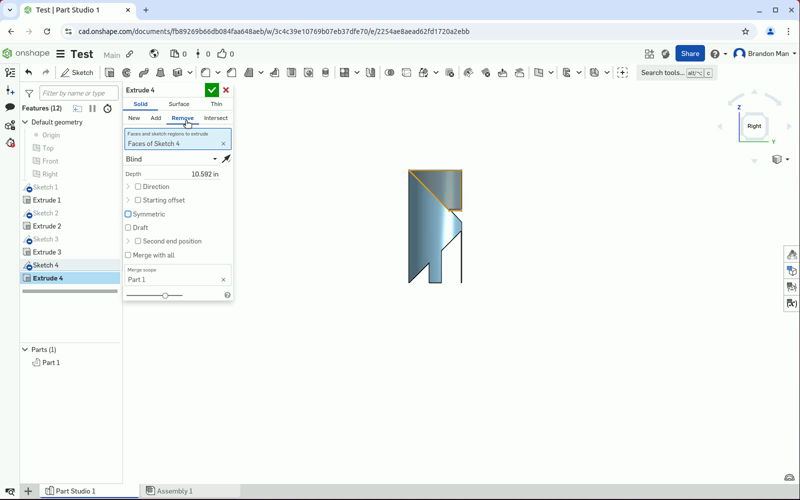
key(space)
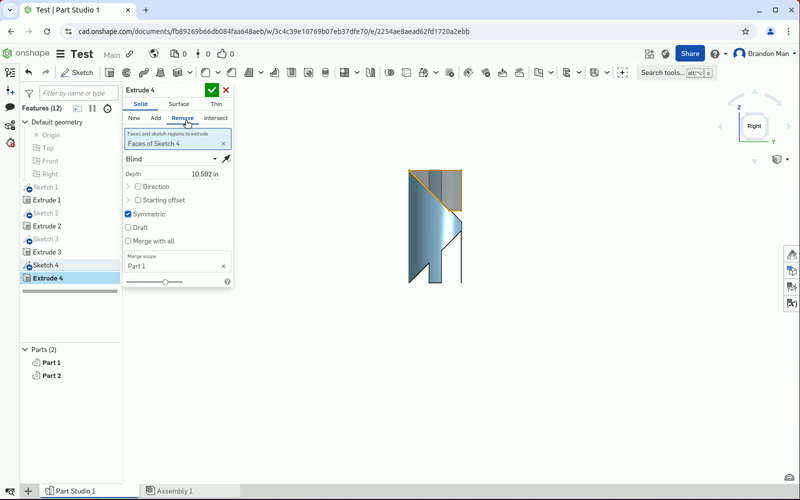
key(tab, 2)
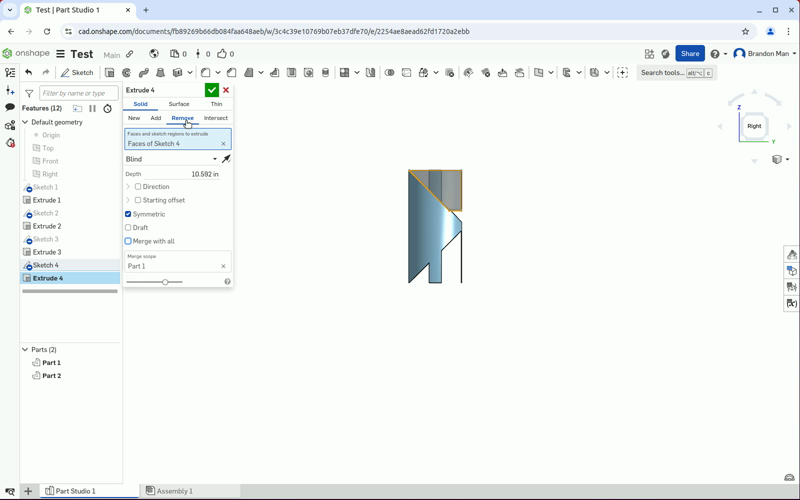
key(space)
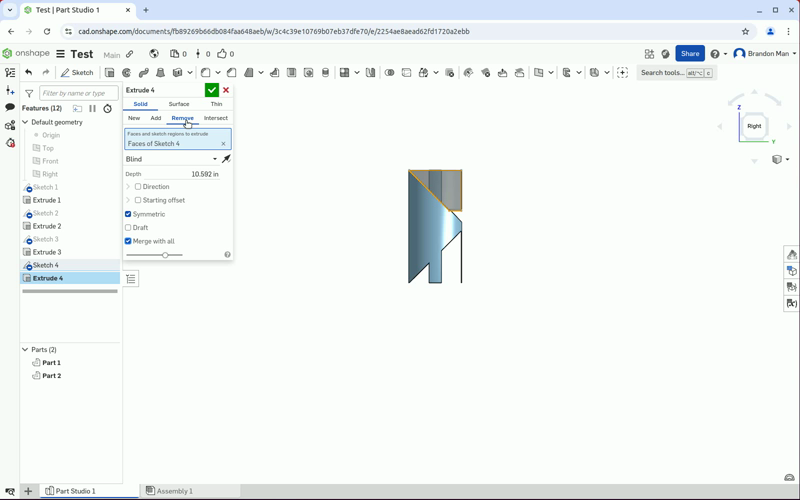
key(enter)
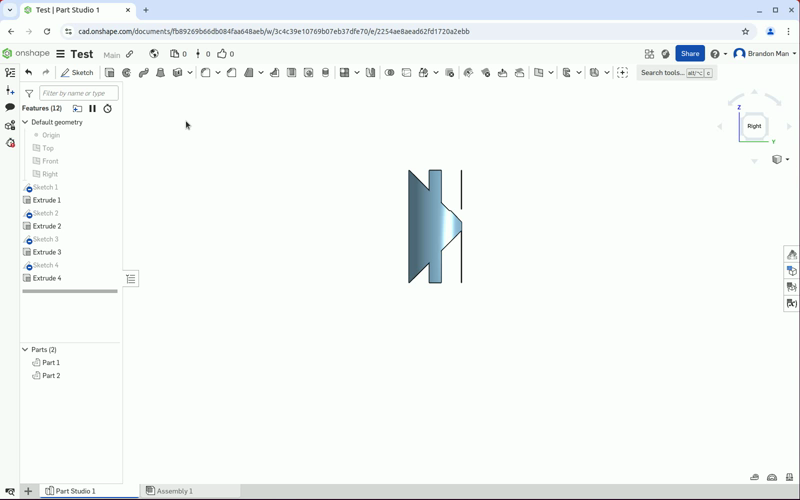
key(shift+h)
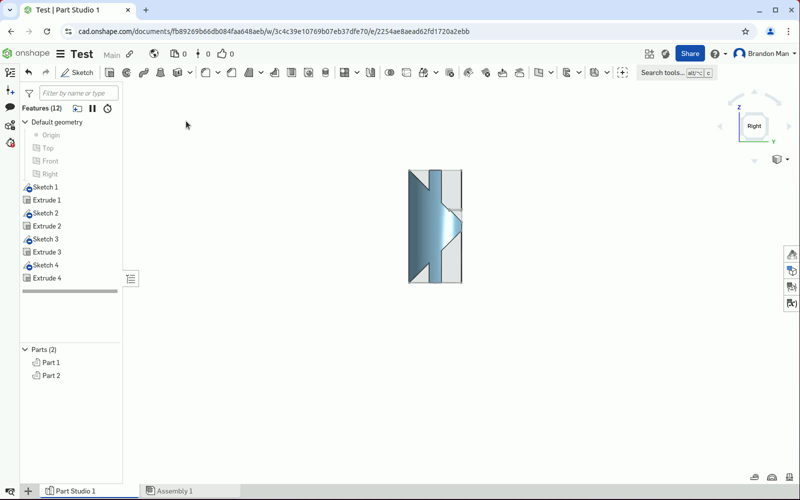
key(shift+h)
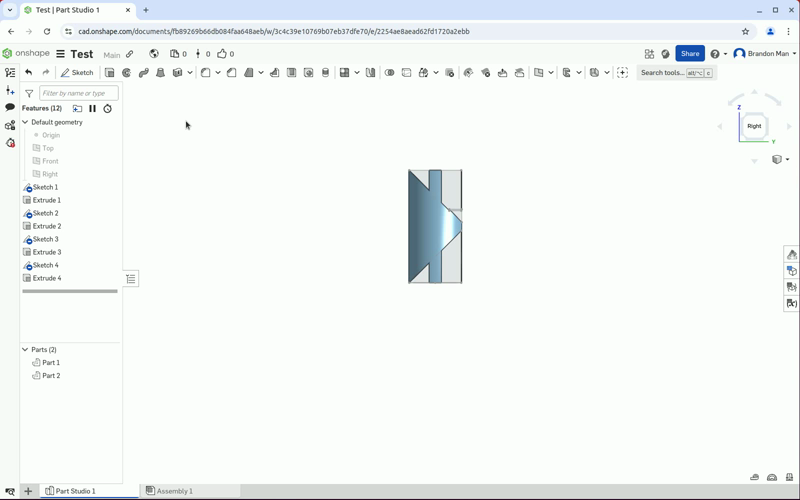
key(shift+7)
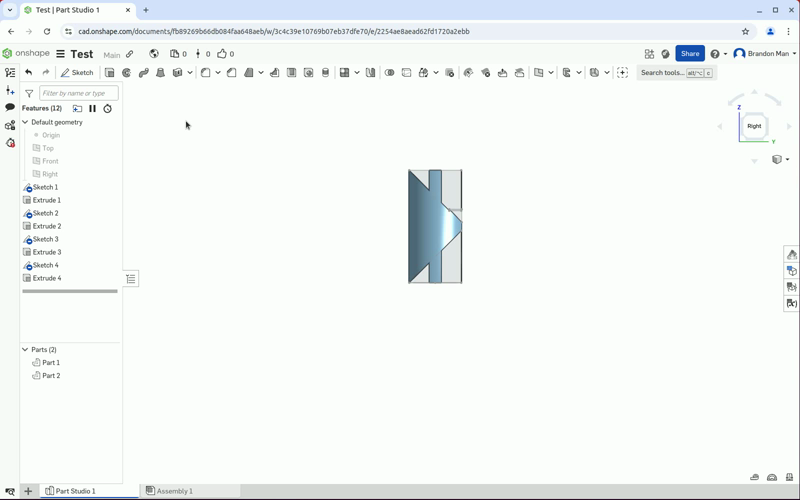
key(right, 2)
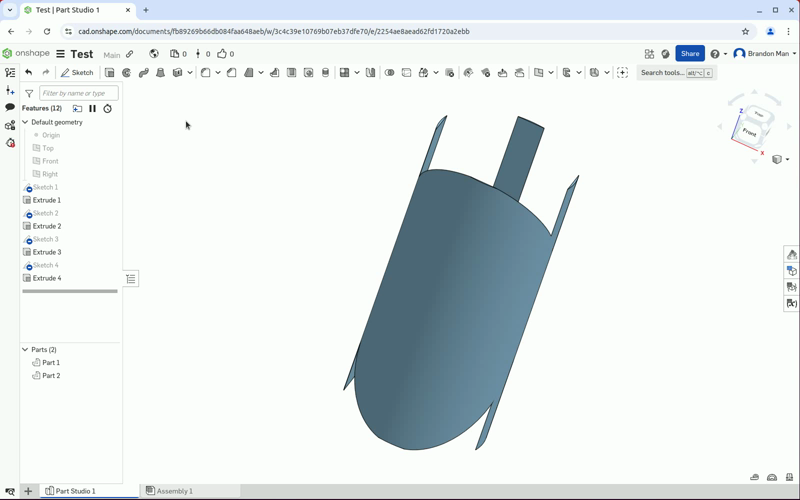
key(down, 2)
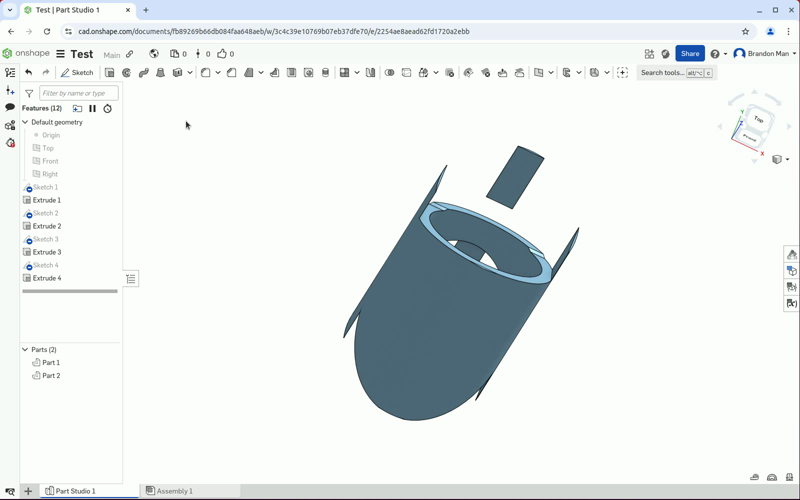
key(up, 2)
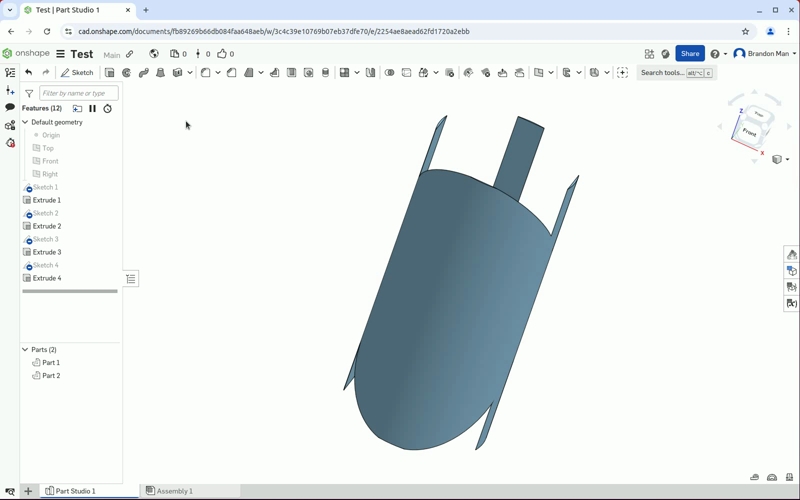
key(left, 2)
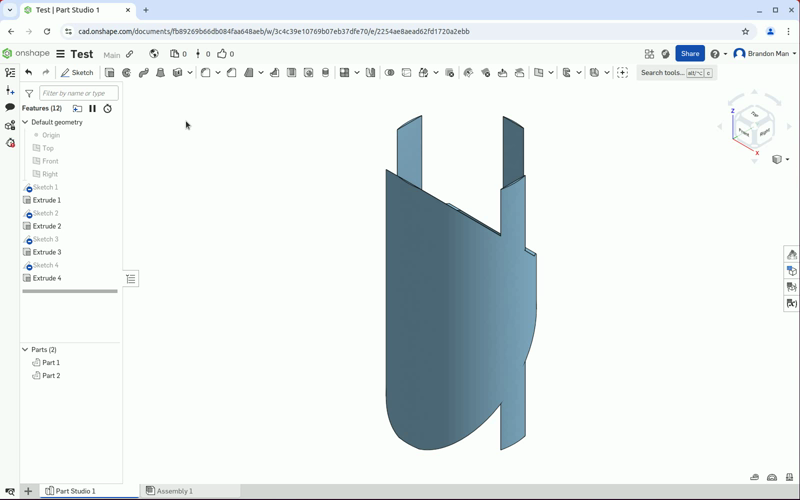
mouse_move(73, 189)
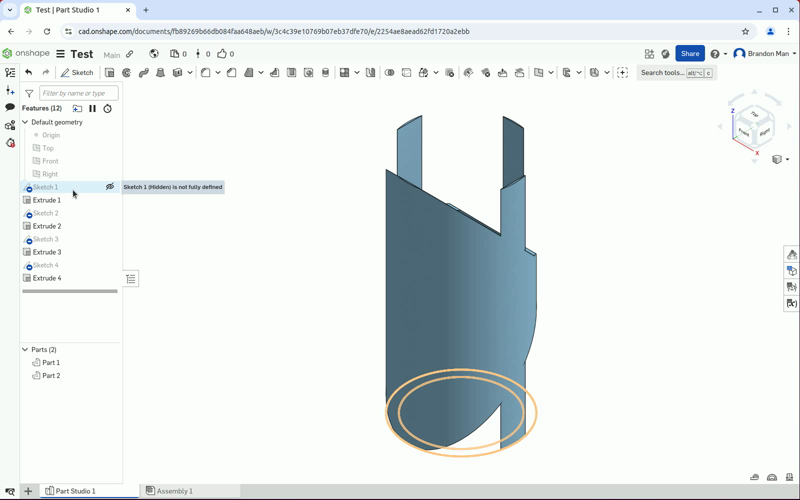
click(73, 189)